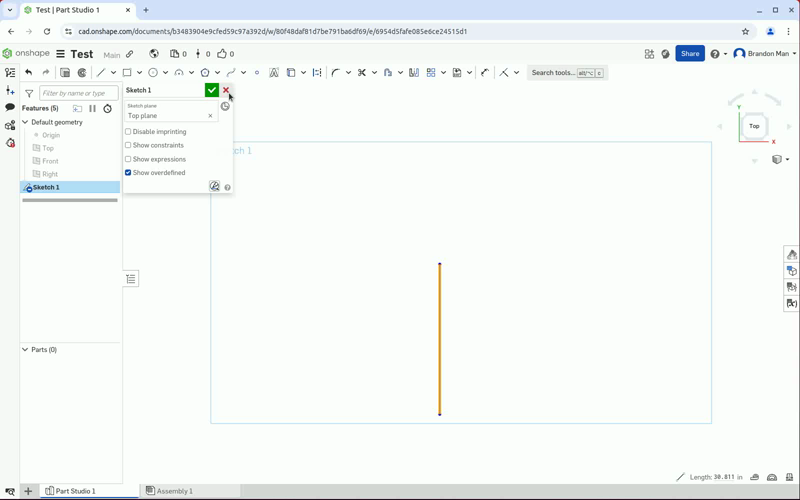
key(shift+h)
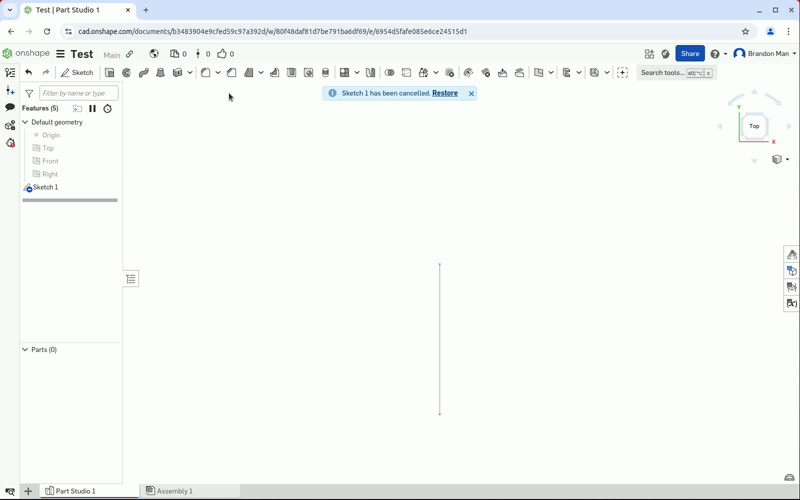
key(shift+s)
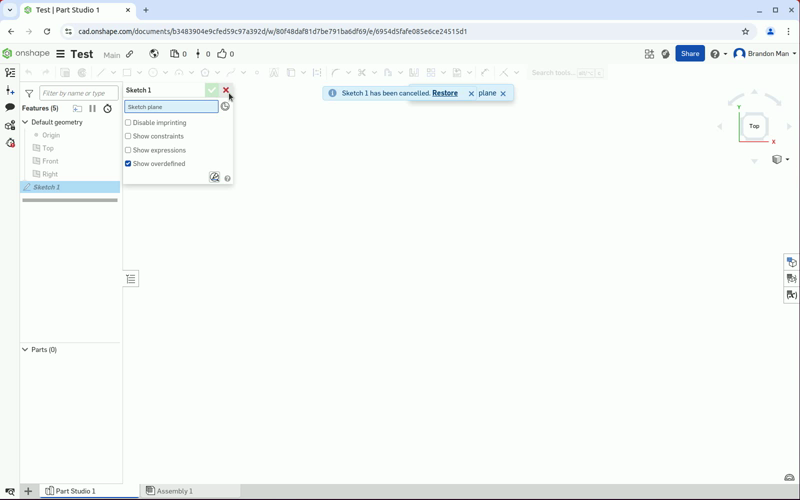
mouse_move(73, 150)
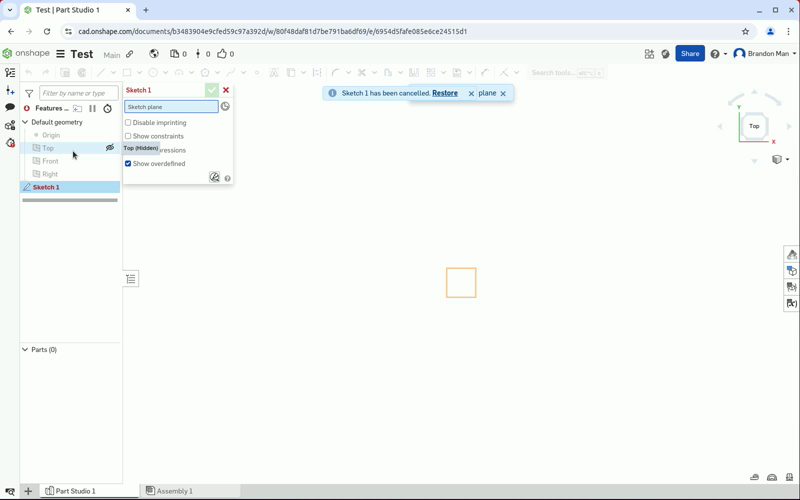
click(73, 150)
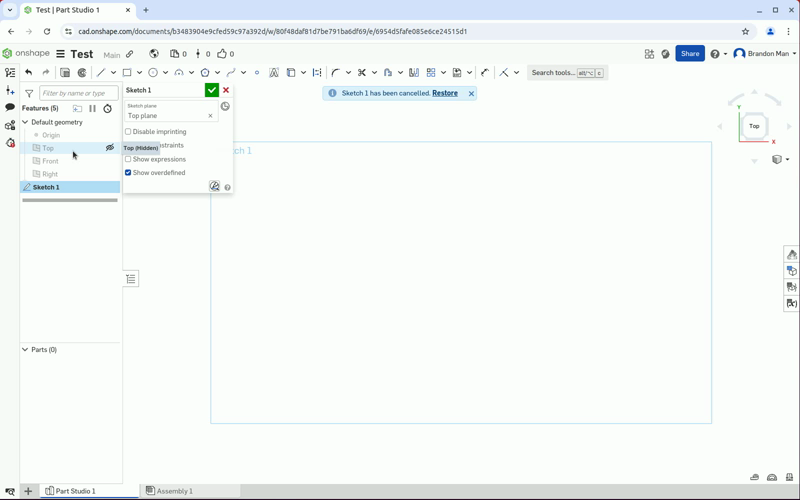
mouse_move(73, 352)
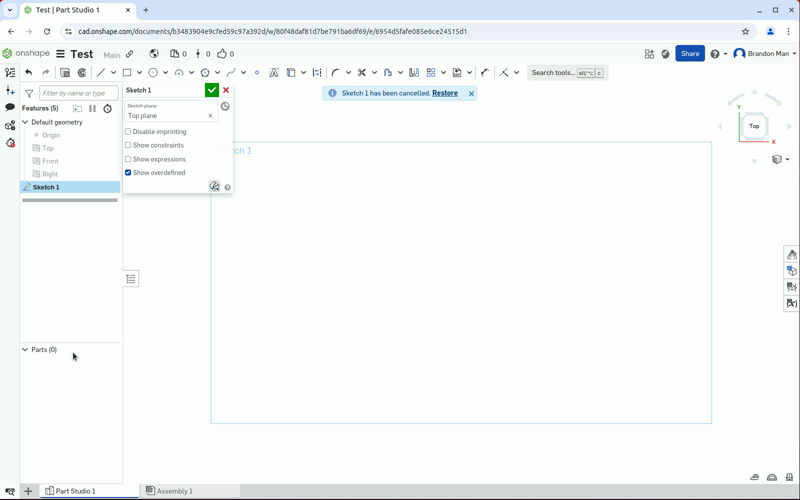
key(y)
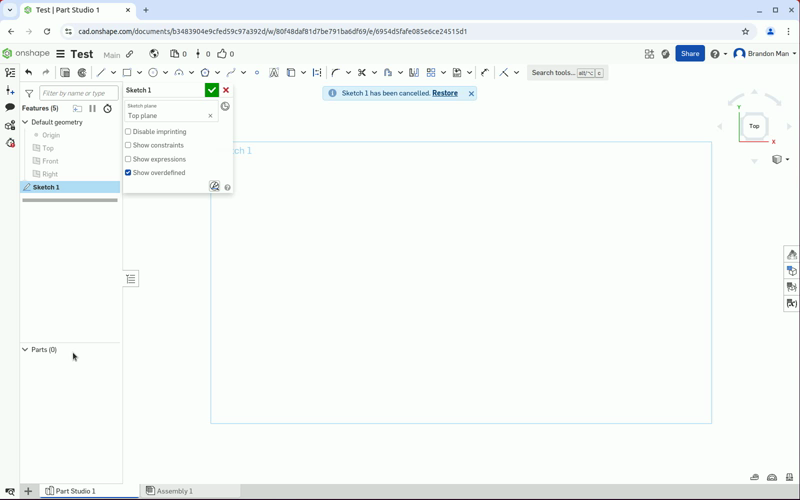
key(c)
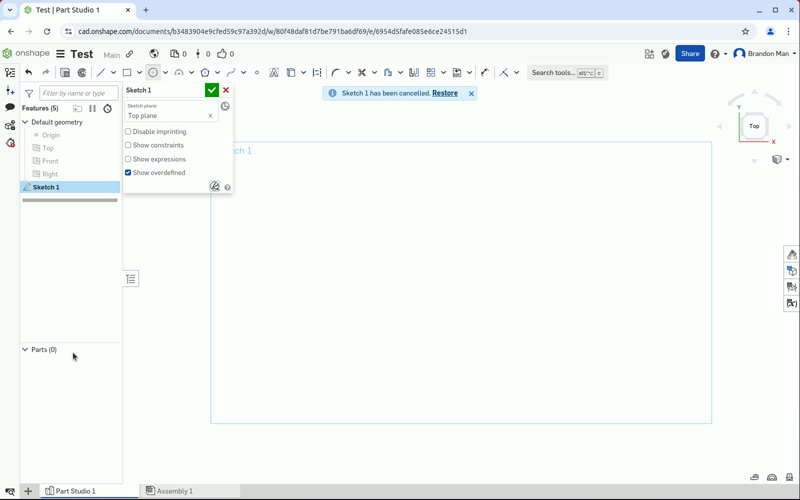
key_down(shift)
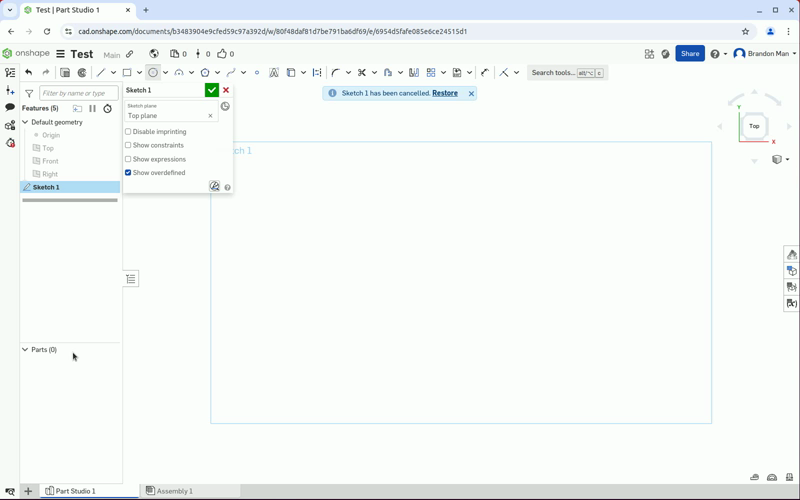
mouse_move(460, 282)
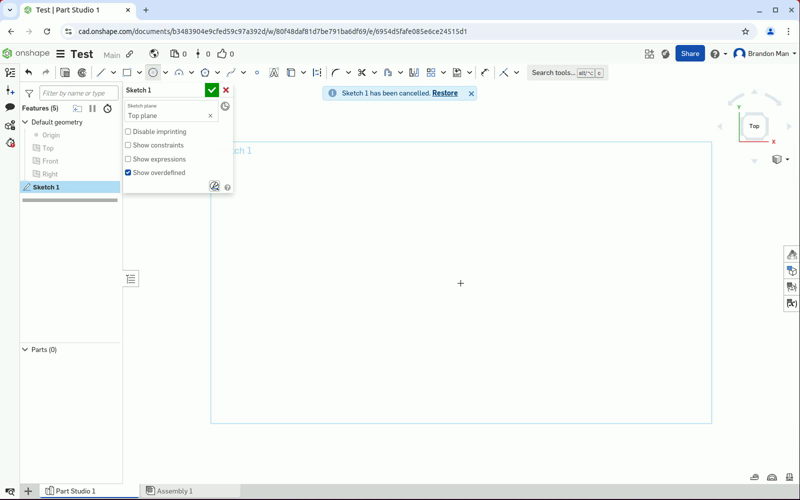
click(460, 282)
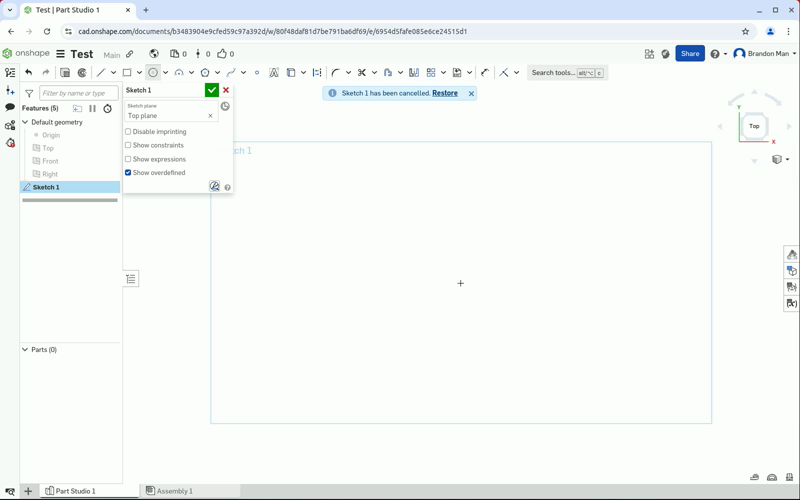
key_up(shift)
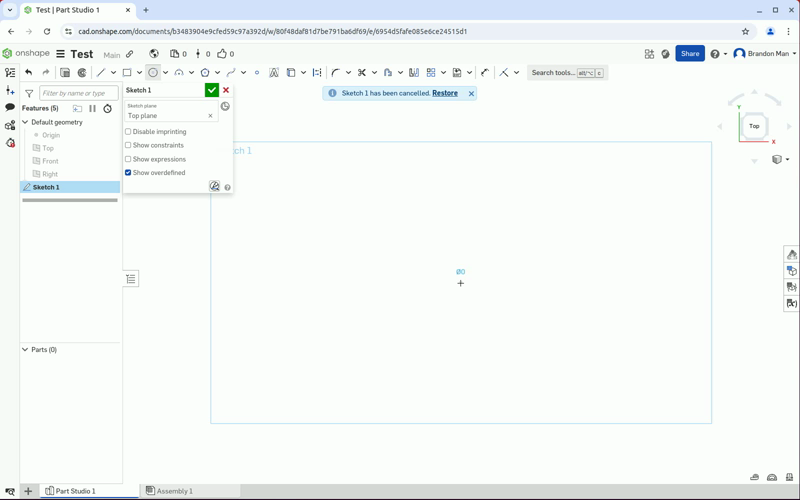
mouse_move(564, 282)
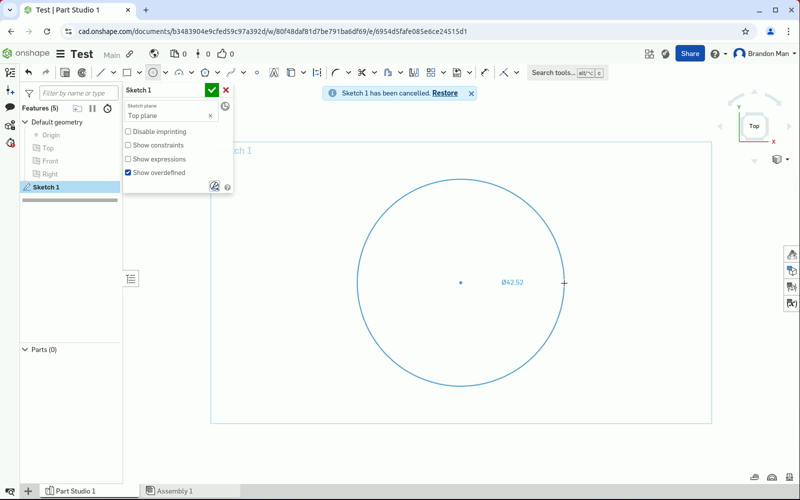
click(564, 282)
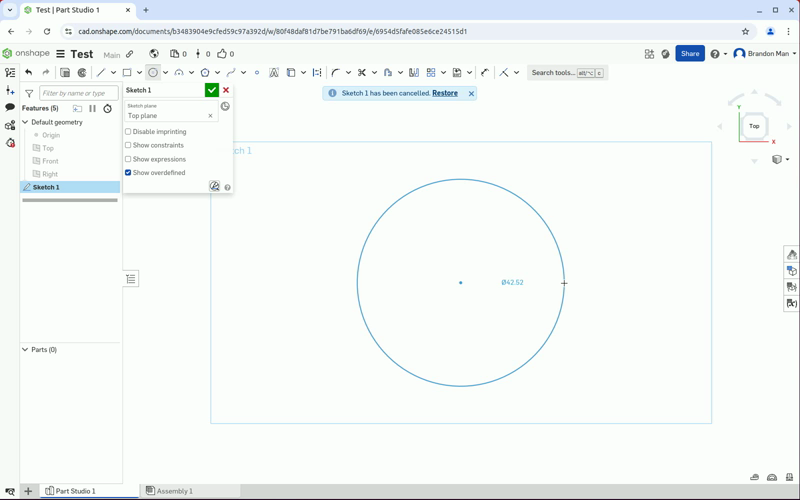
key(esc)
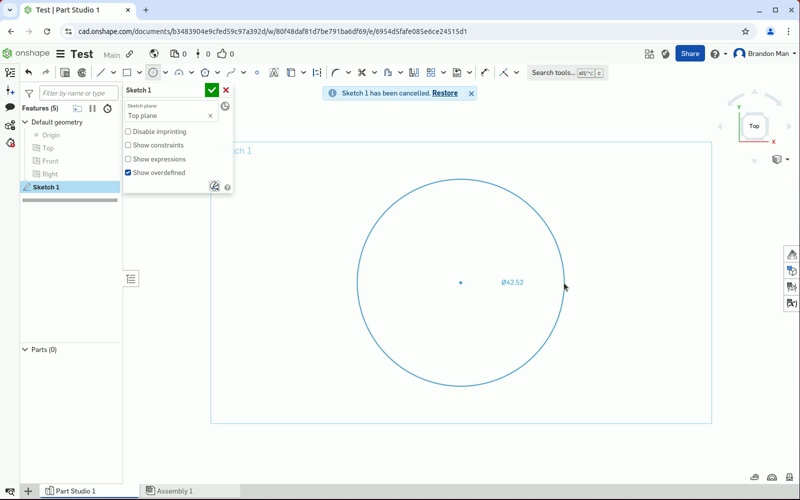
key(c)
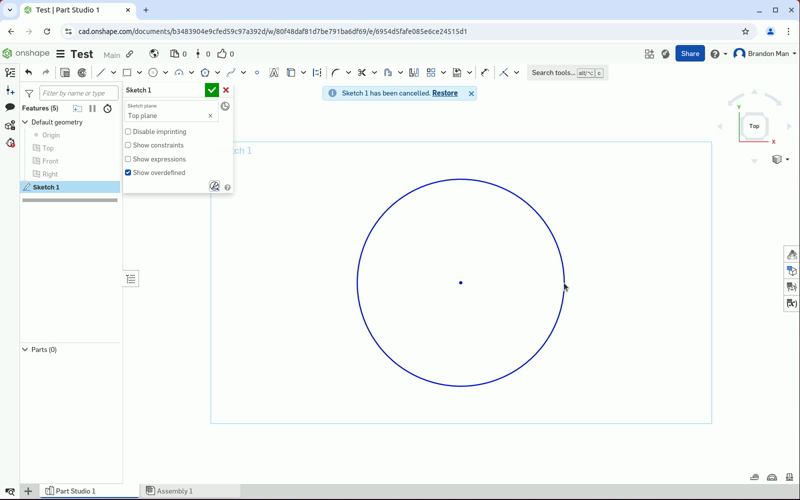
key_down(shift)
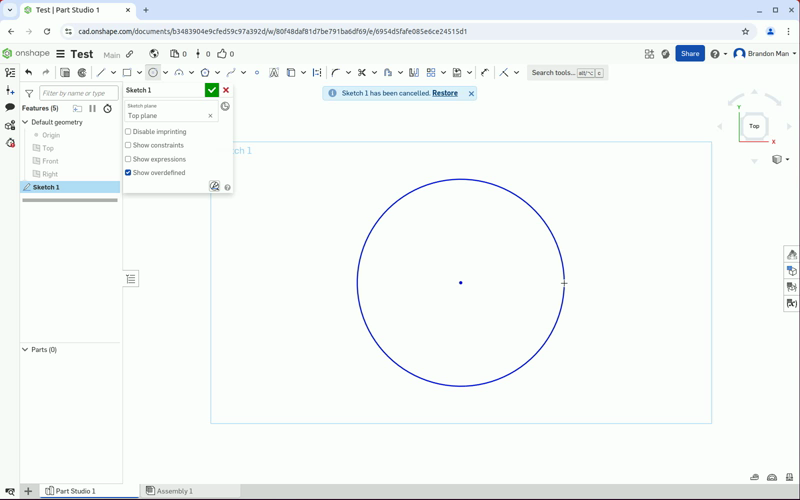
mouse_move(460, 282)
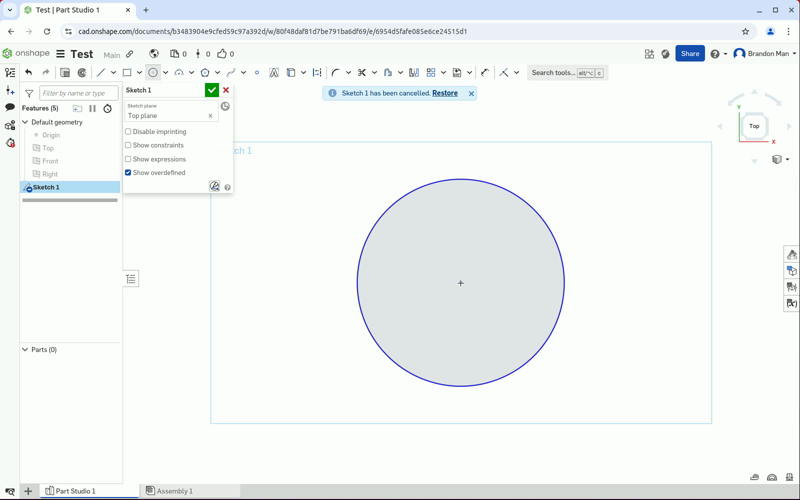
click(460, 282)
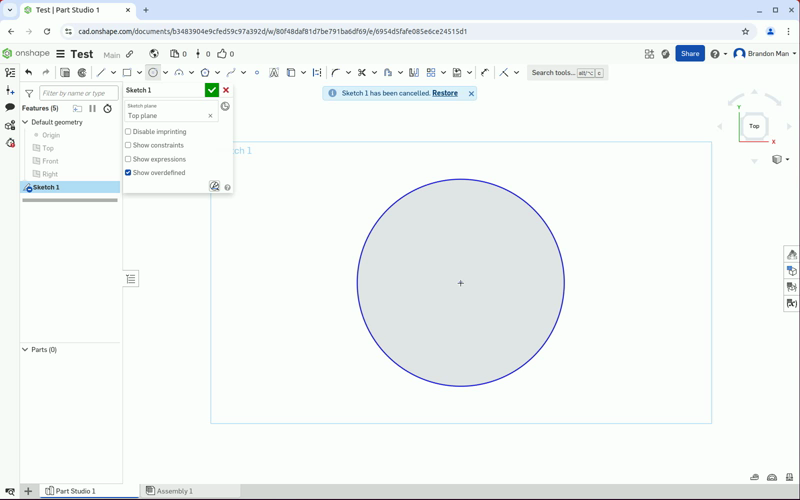
key_up(shift)
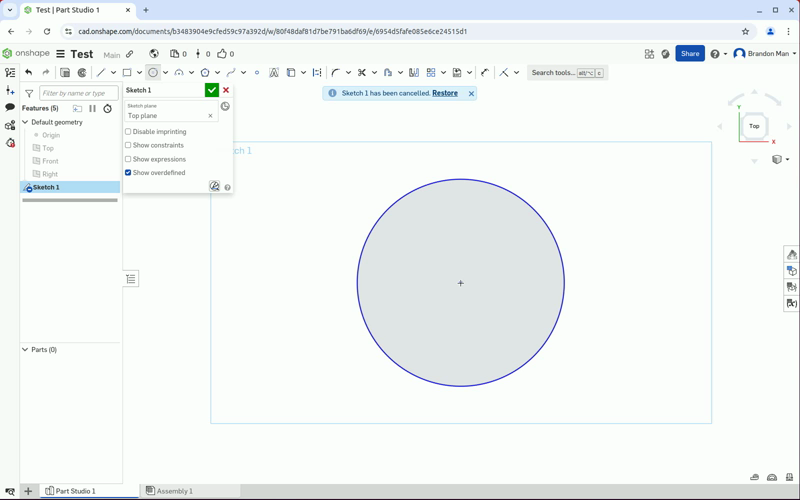
mouse_move(555, 282)
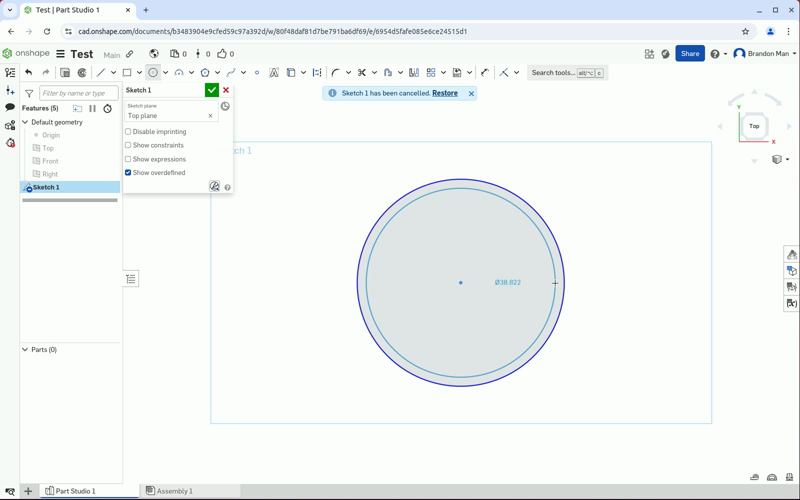
click(555, 282)
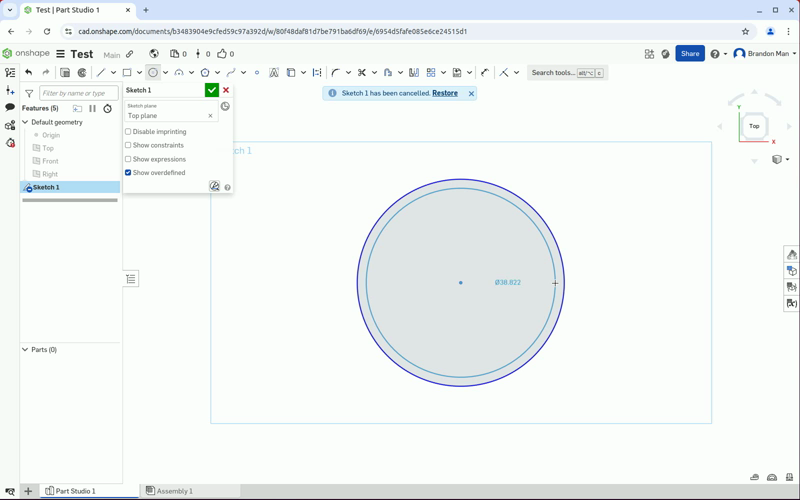
key(esc)
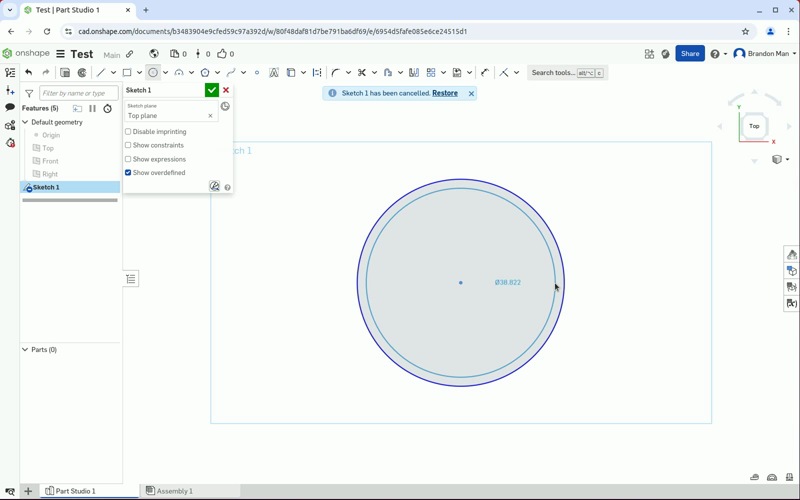
mouse_move(486, 187)
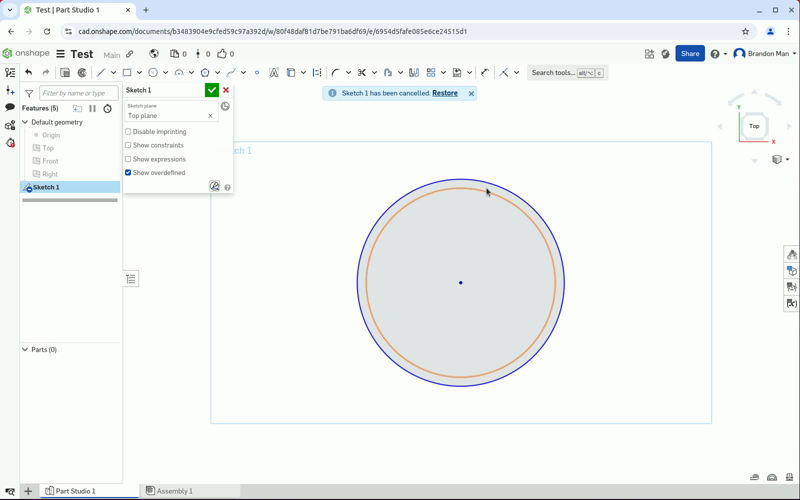
click(486, 187)
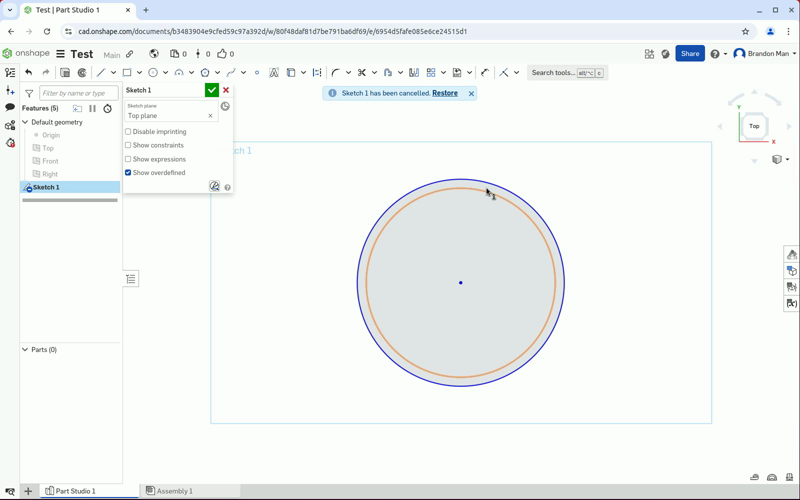
mouse_move(73, 352)
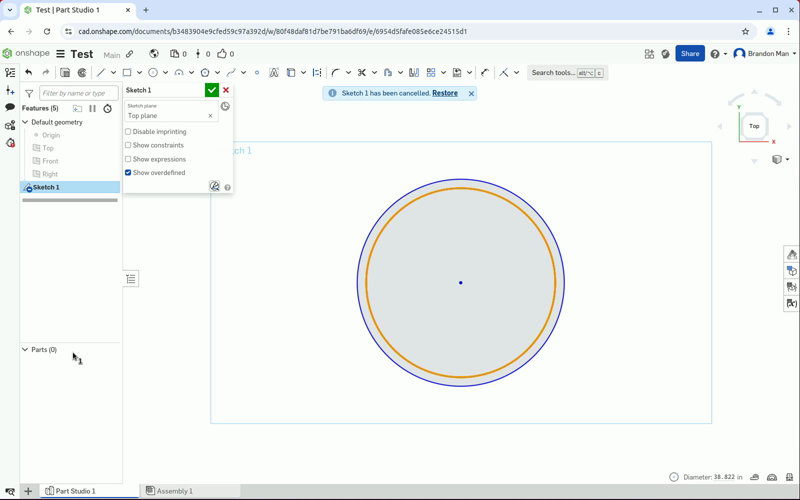
key(shift+y)
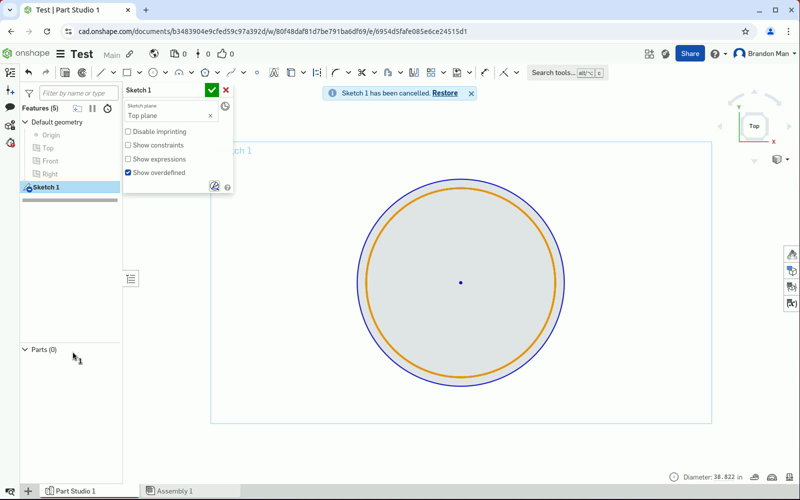
key(shift+e)
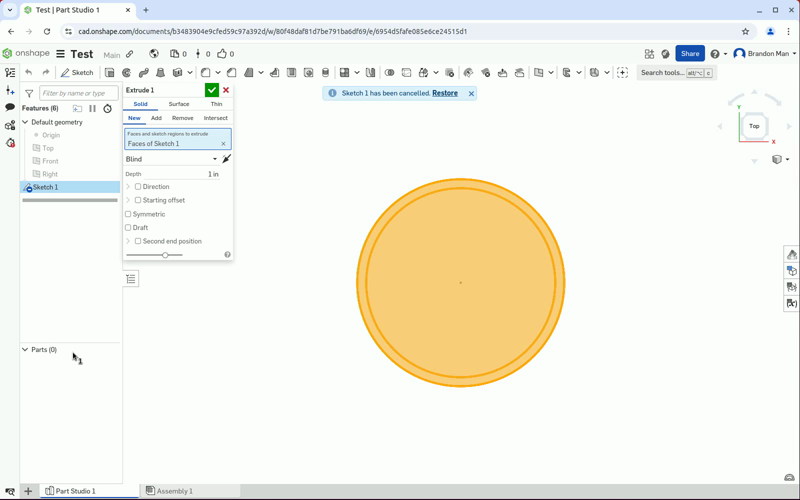
mouse_move(143, 106)
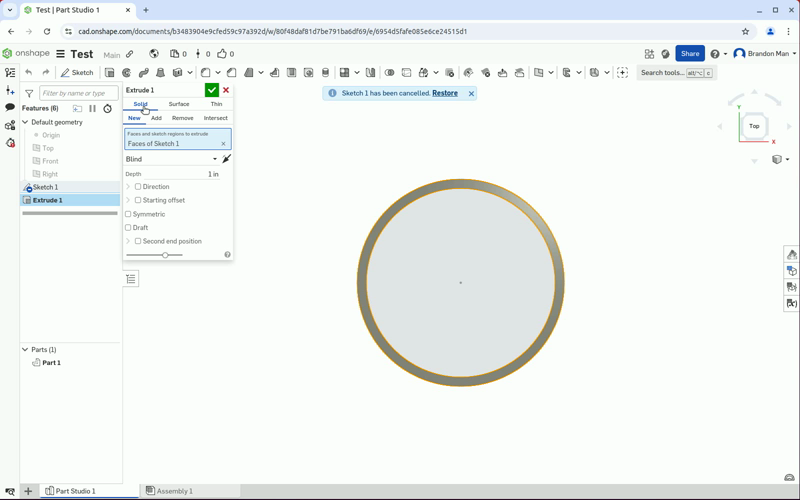
click(143, 106)
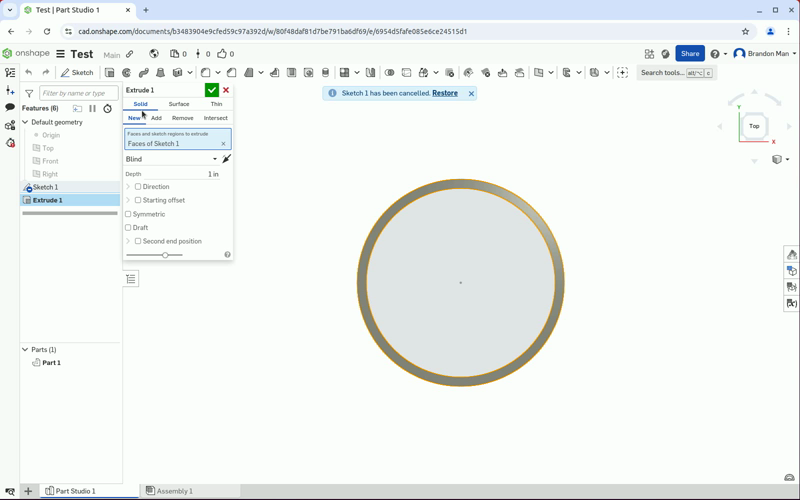
mouse_move(137, 120)
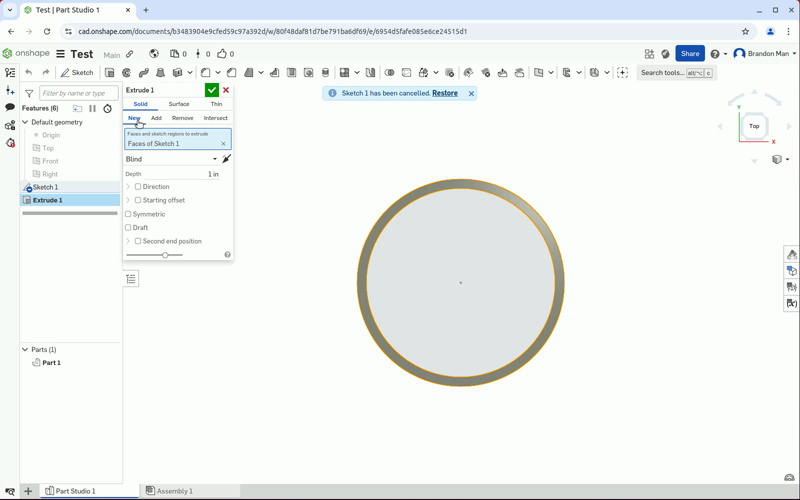
click(137, 120)
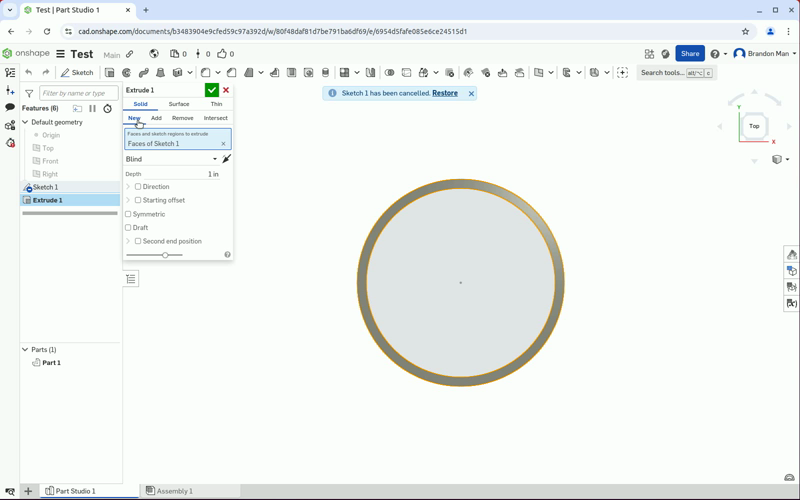
key(tab, 4)
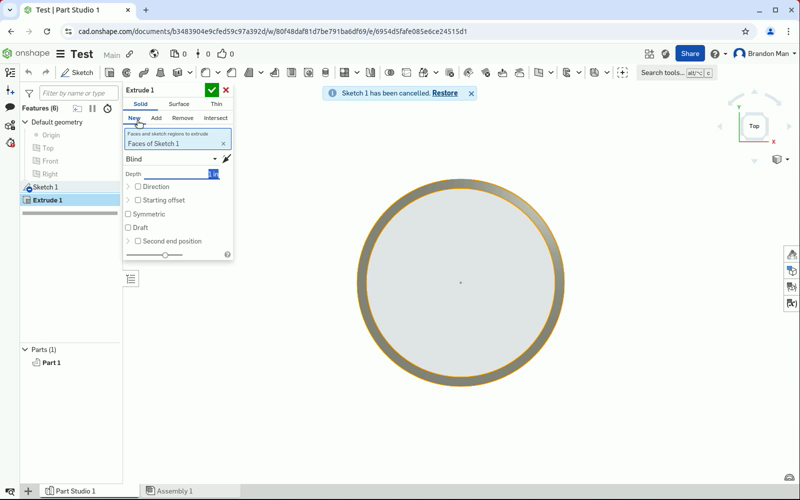
text(23.108)
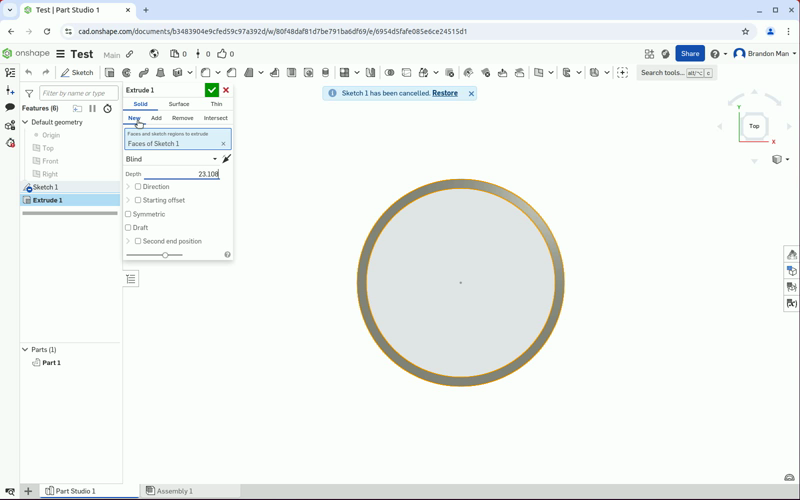
key(enter)
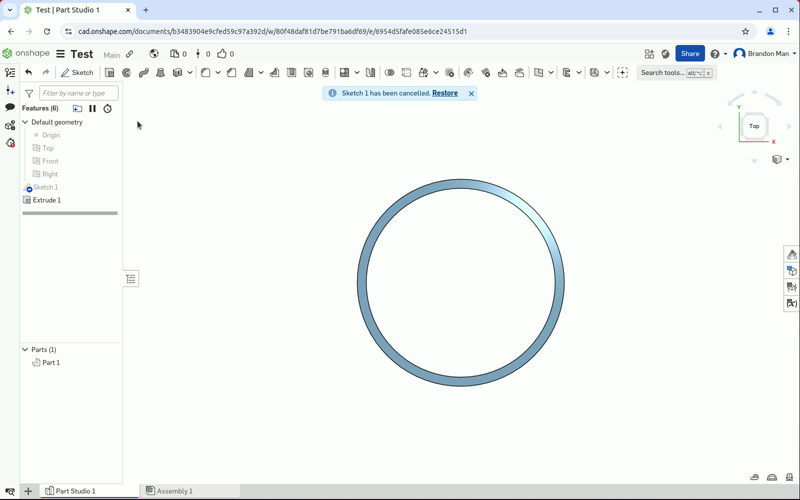
key(shift+h)
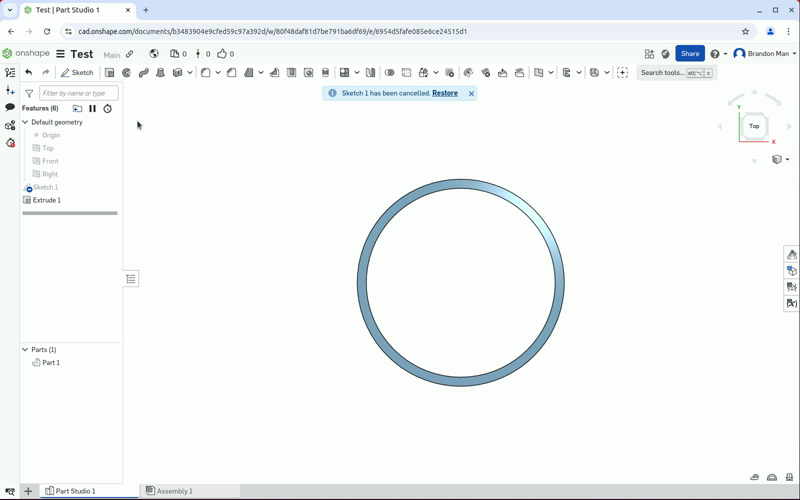
key(shift+h)
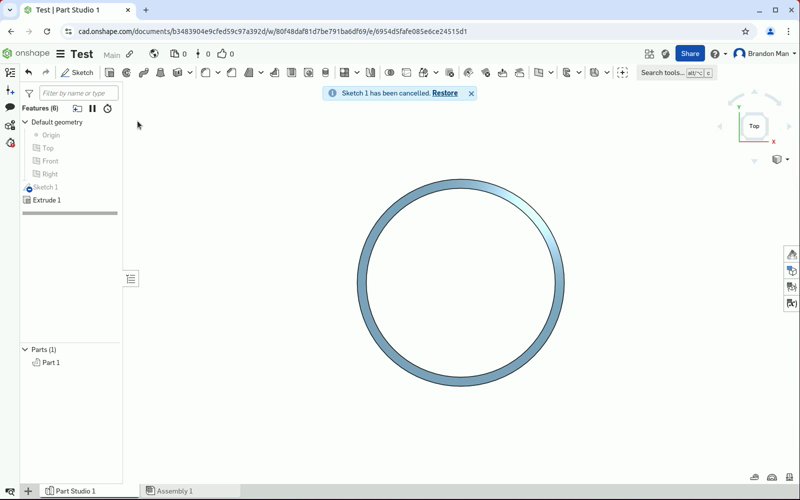
mouse_move(73, 189)
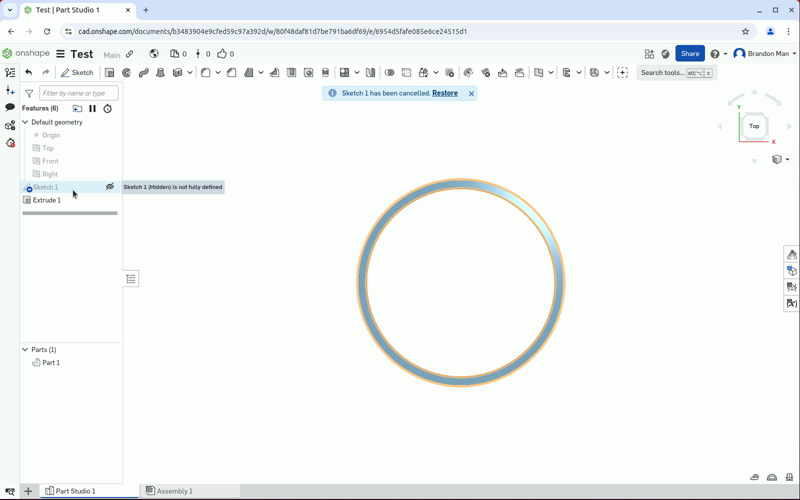
click(73, 189)
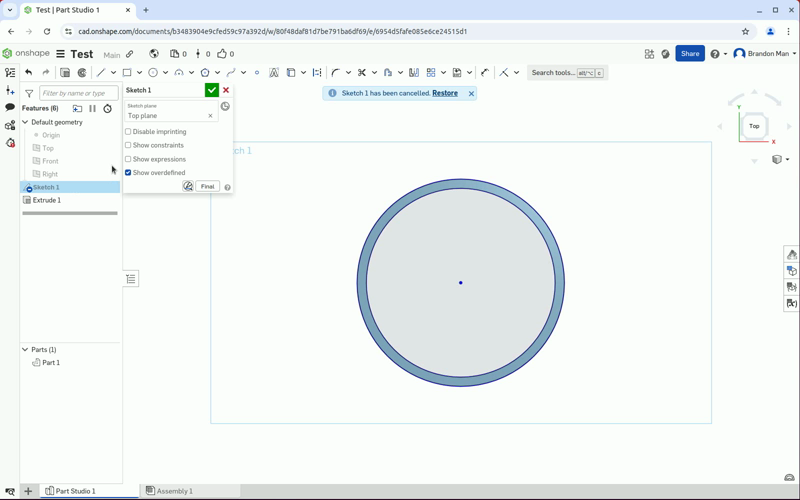
mouse_move(229, 92)
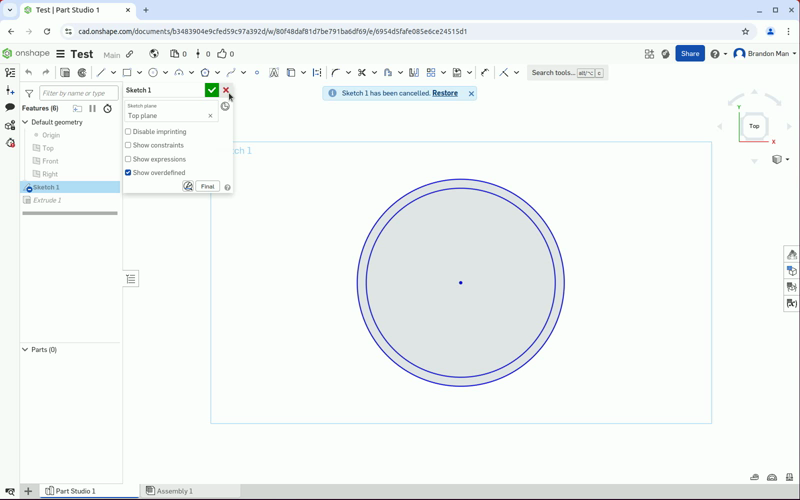
click(229, 92)
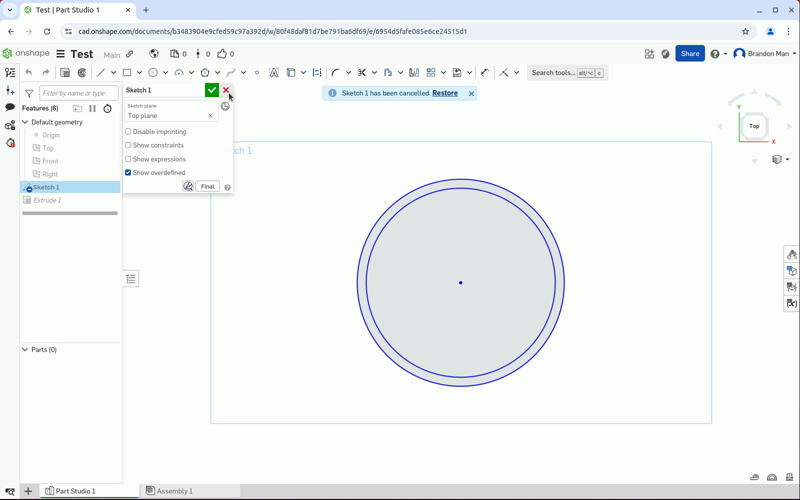
key(shift+s)
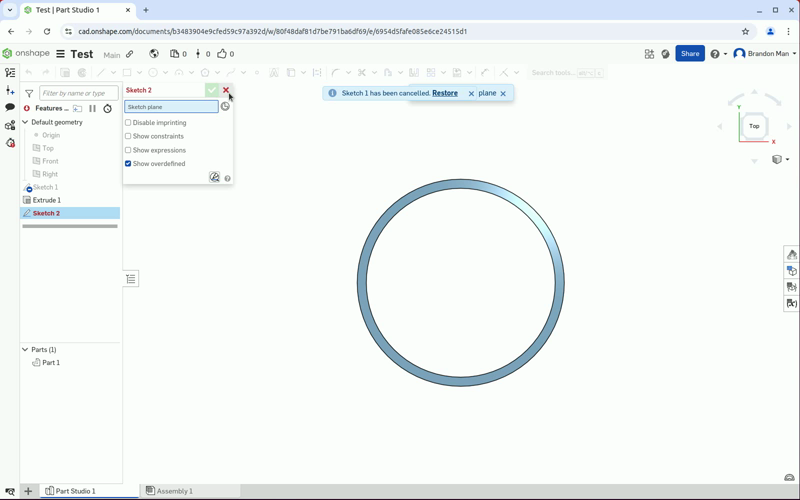
mouse_move(73, 150)
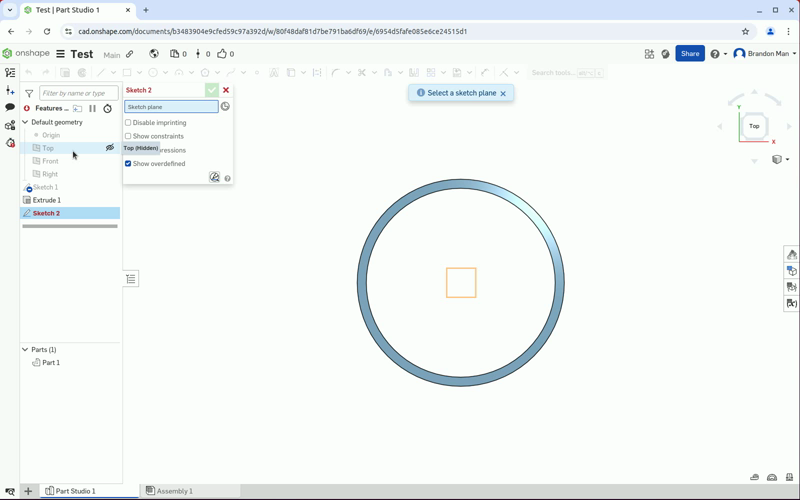
click(73, 150)
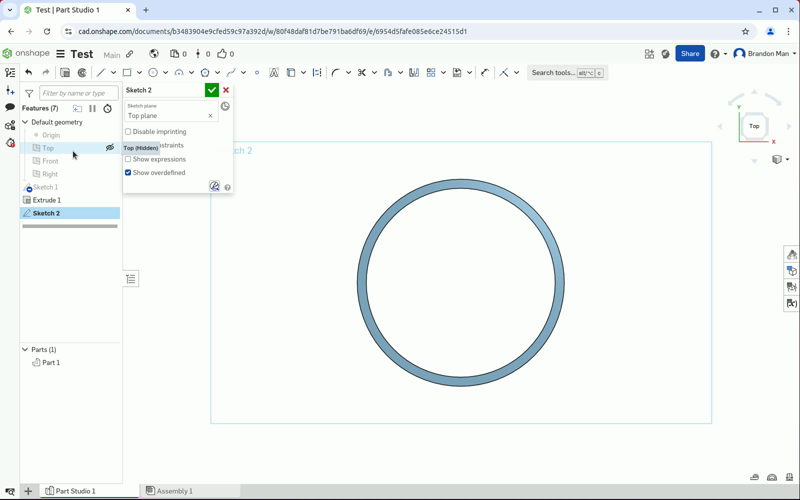
mouse_move(73, 352)
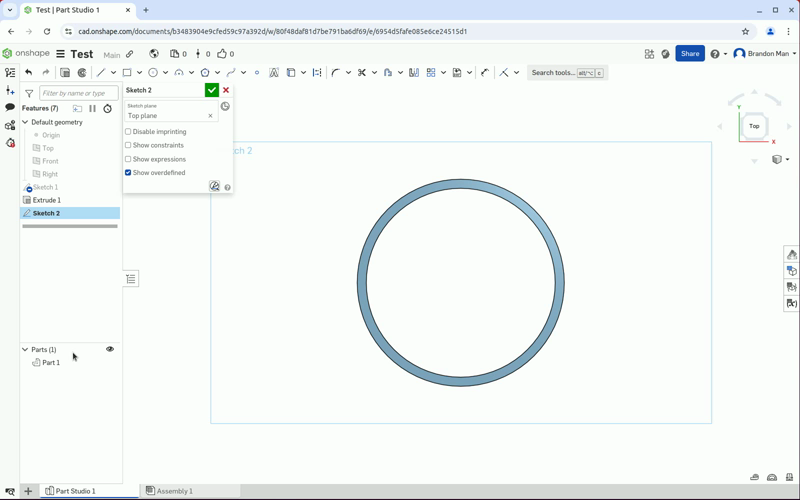
key(y)
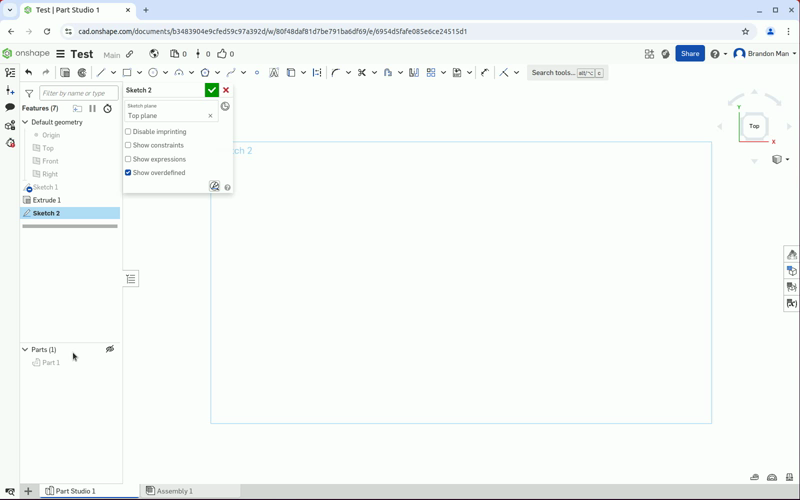
key(c)
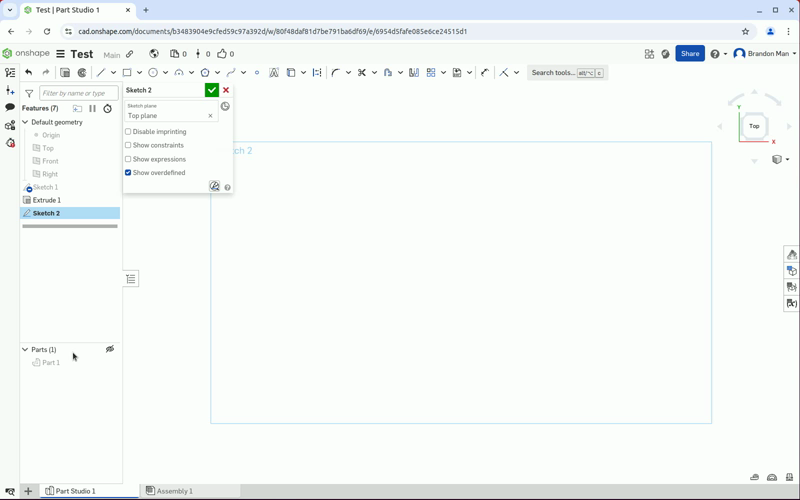
key_down(shift)
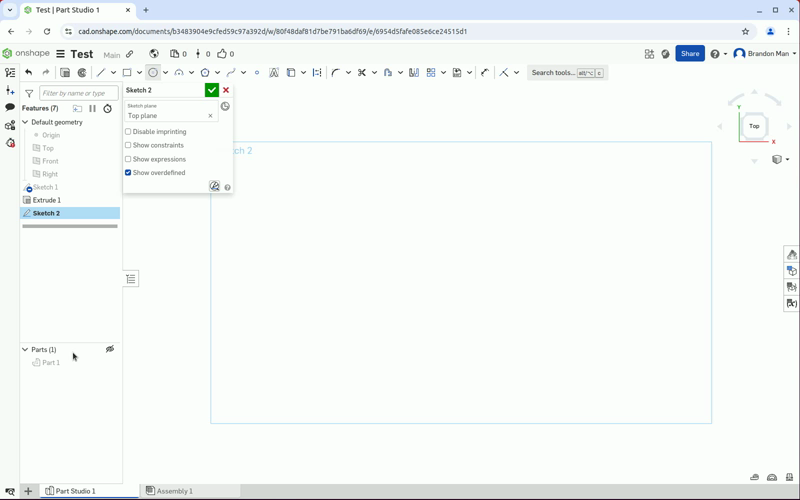
mouse_move(460, 282)
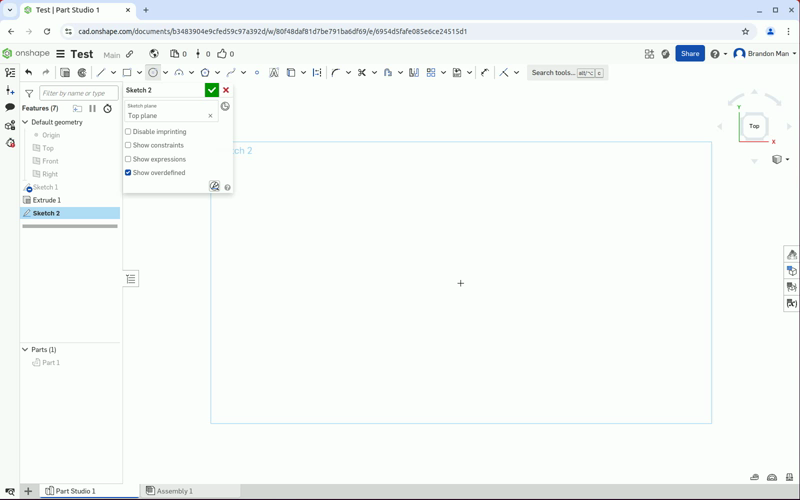
click(460, 282)
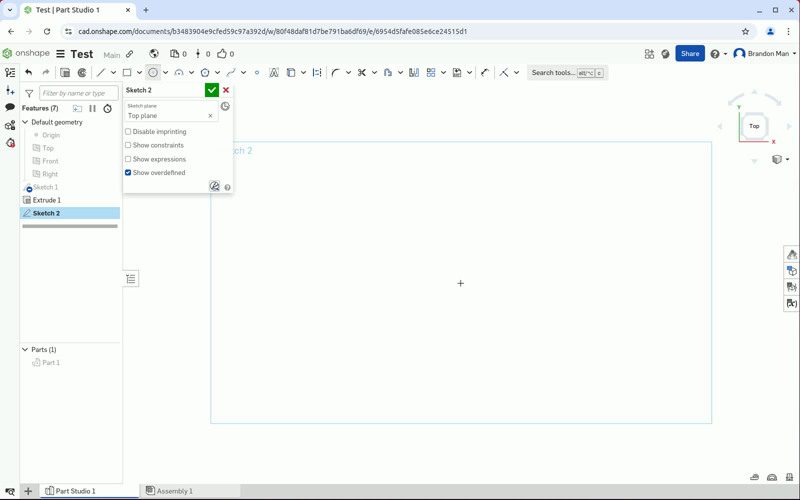
key_up(shift)
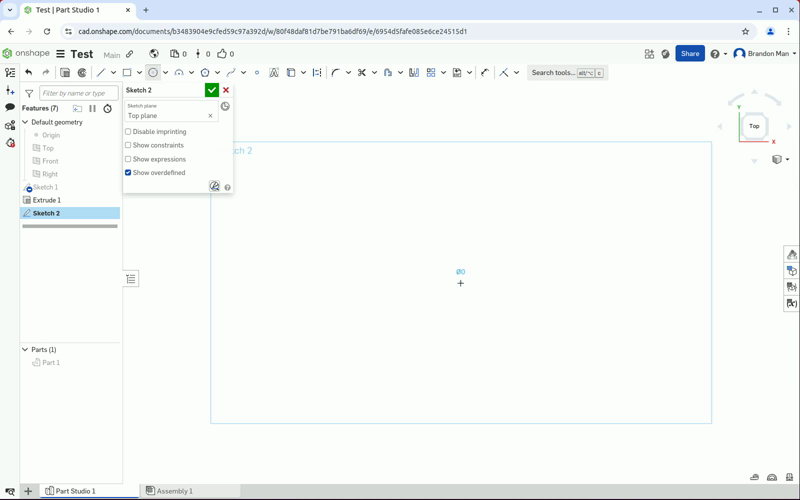
mouse_move(564, 282)
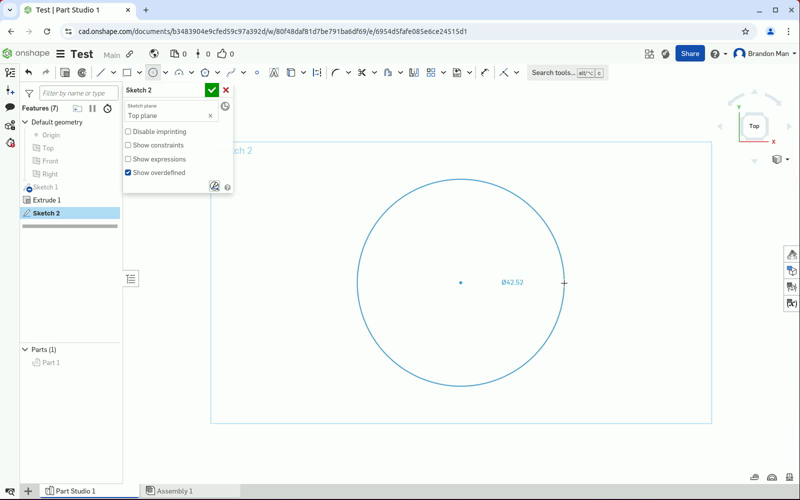
click(564, 282)
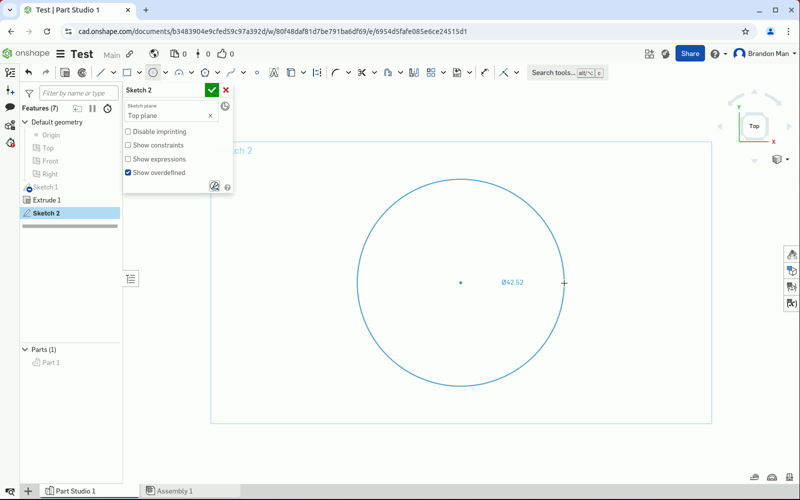
key(esc)
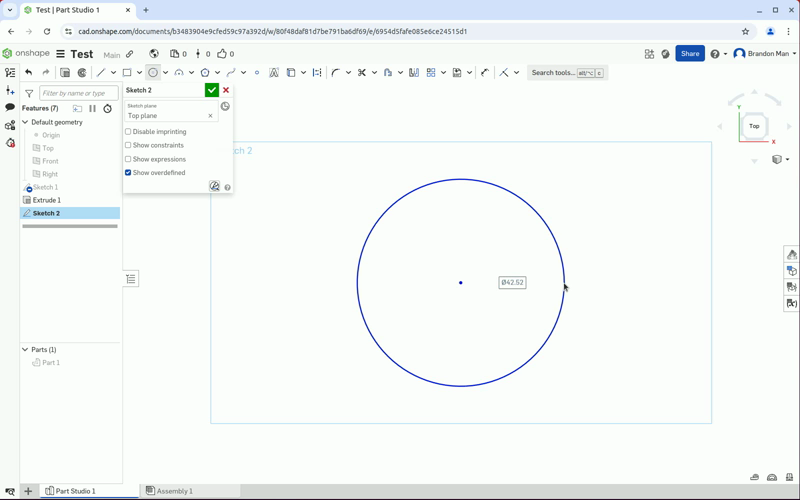
key(c)
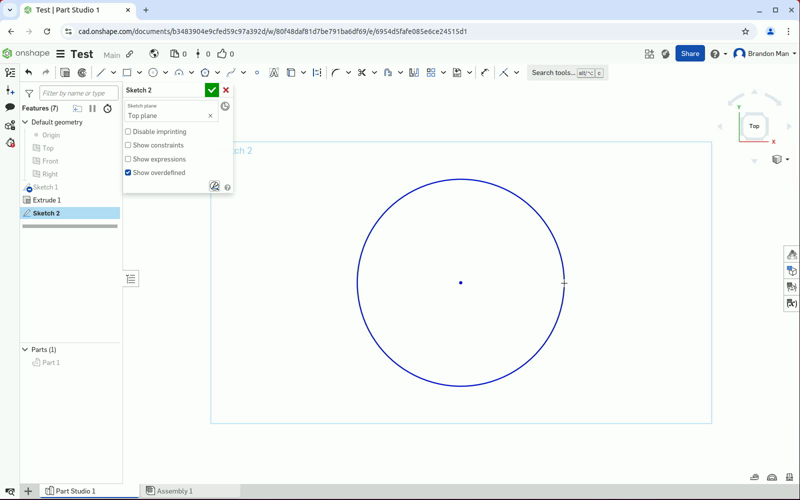
key_down(shift)
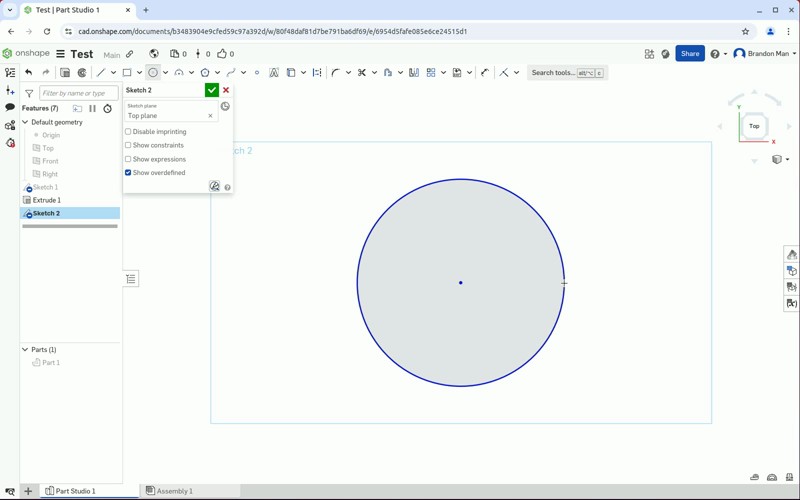
mouse_move(460, 282)
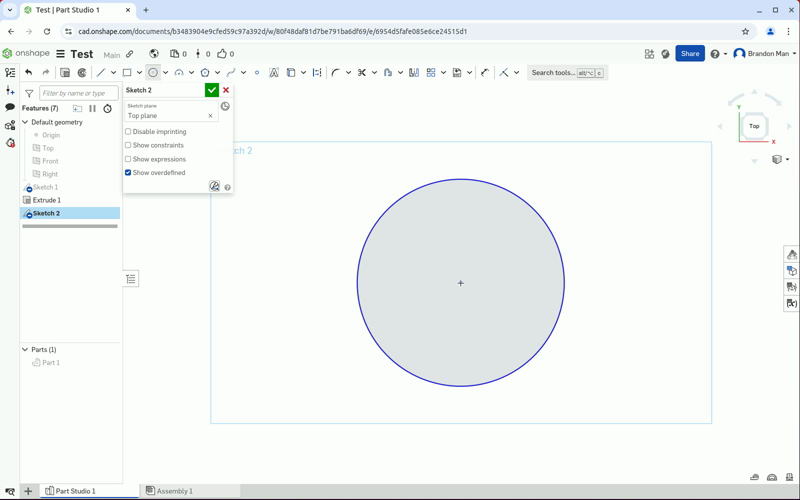
click(460, 282)
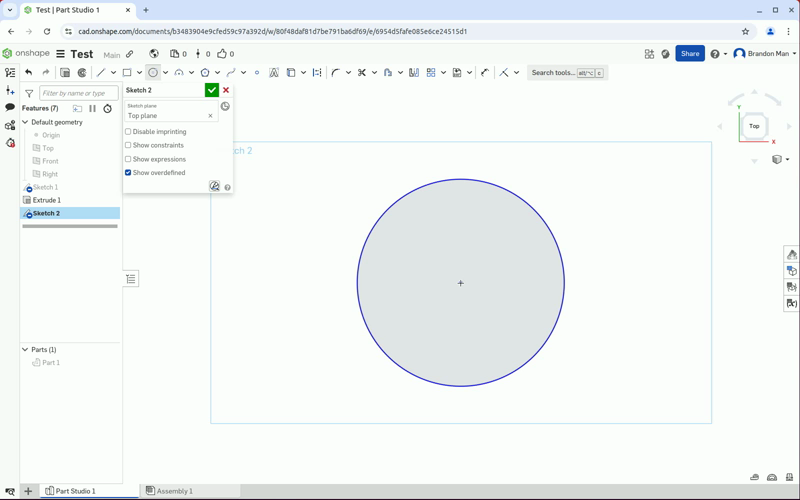
key_up(shift)
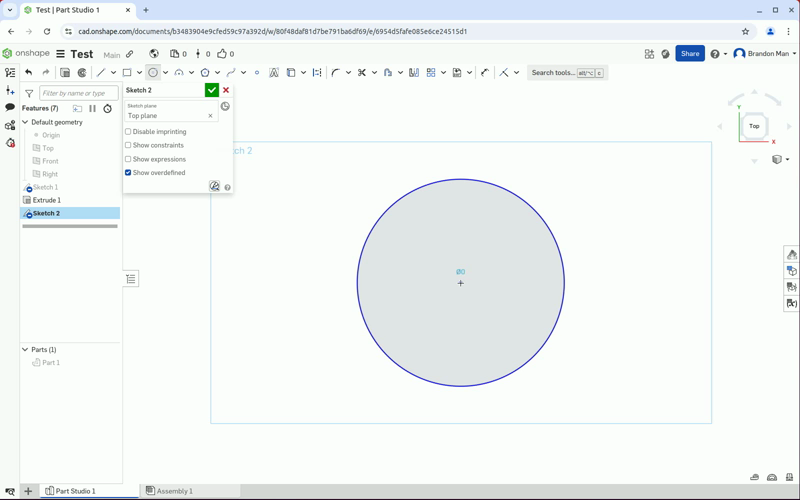
mouse_move(555, 282)
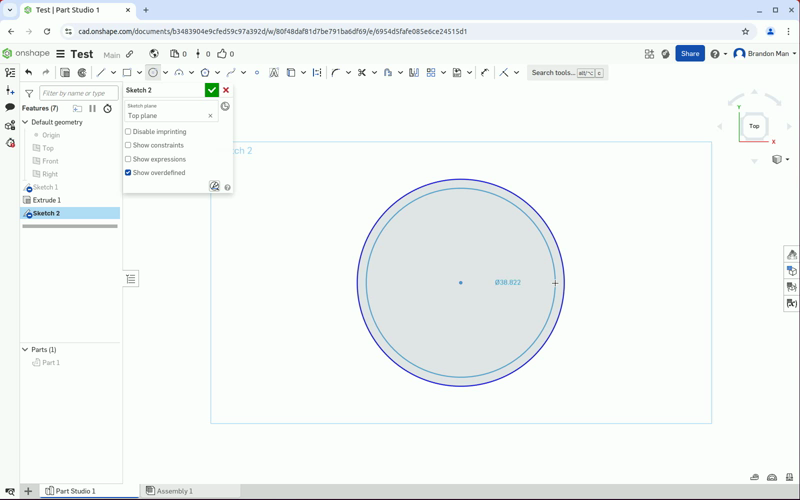
click(555, 282)
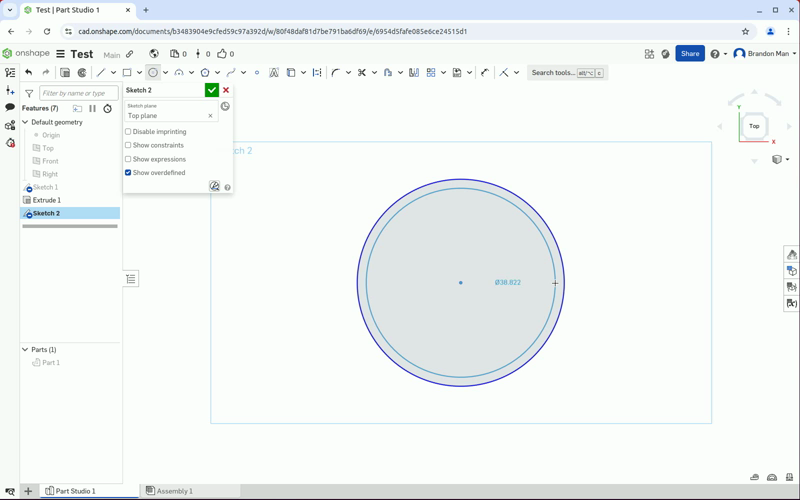
key(esc)
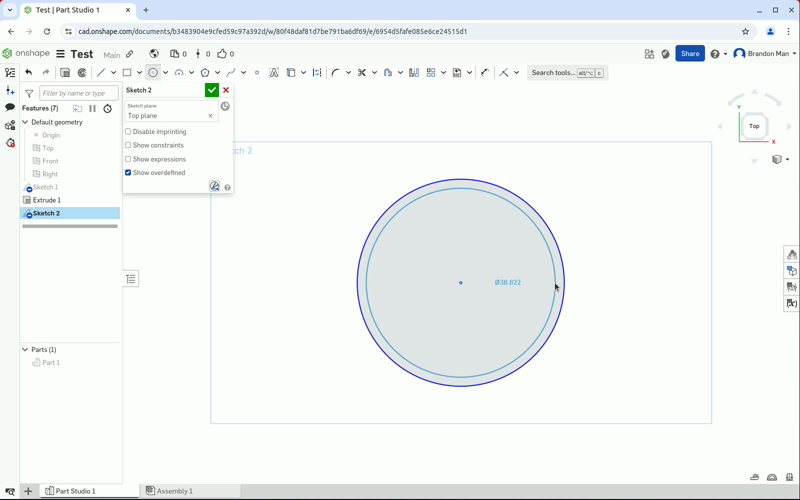
mouse_move(558, 295)
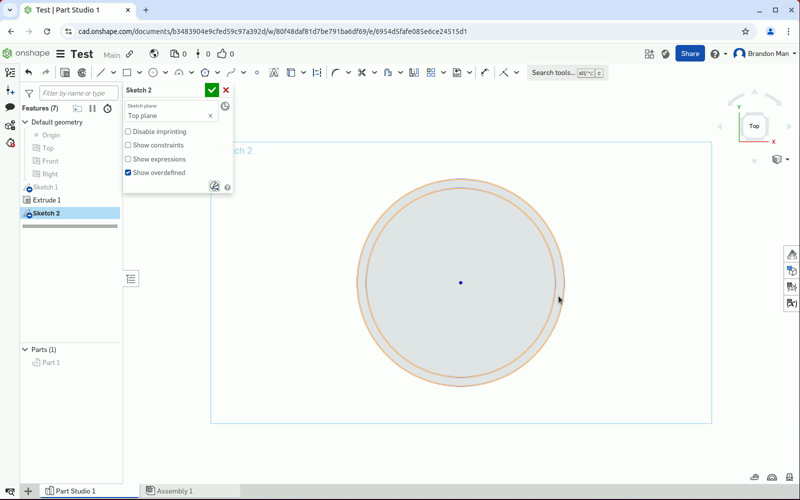
click(558, 295)
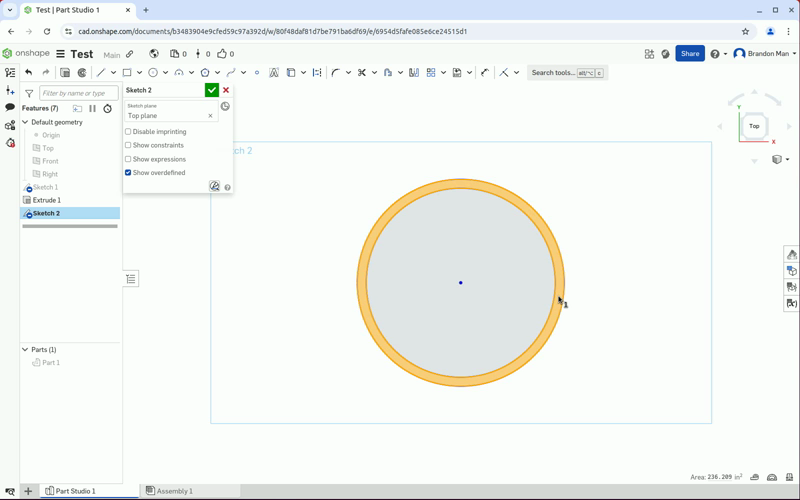
mouse_move(73, 352)
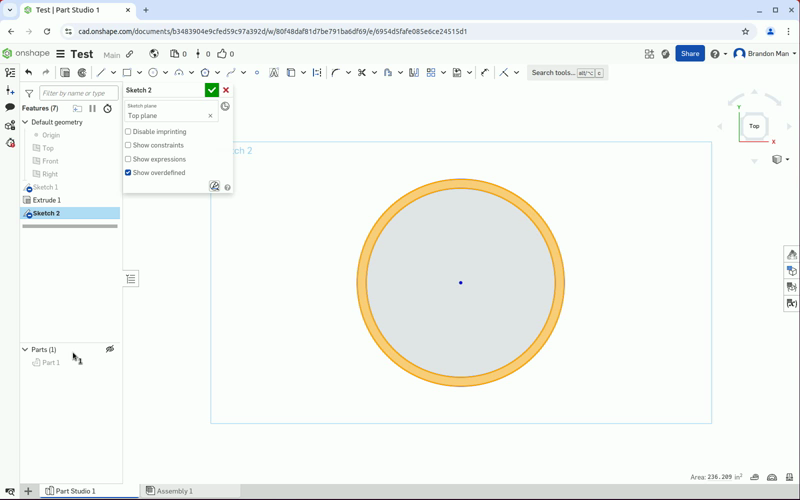
key(shift+y)
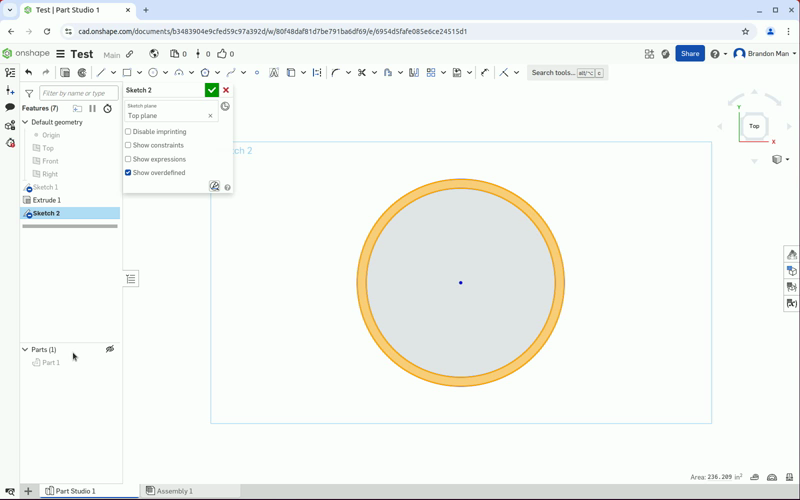
key(shift+e)
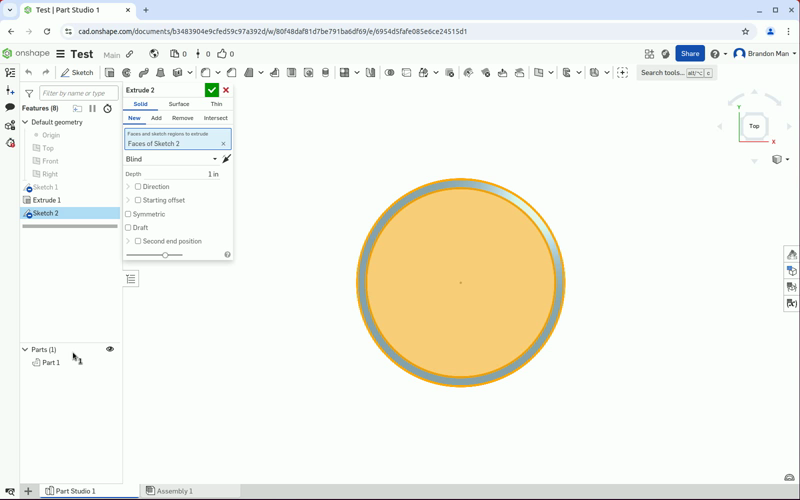
mouse_move(143, 106)
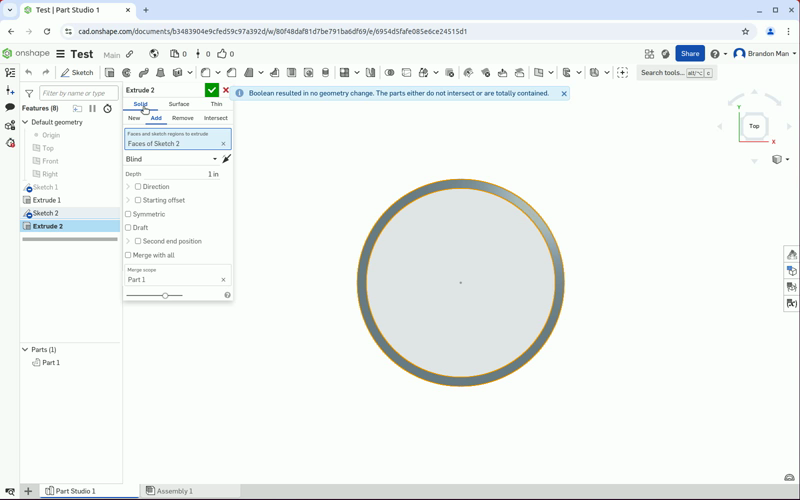
click(143, 106)
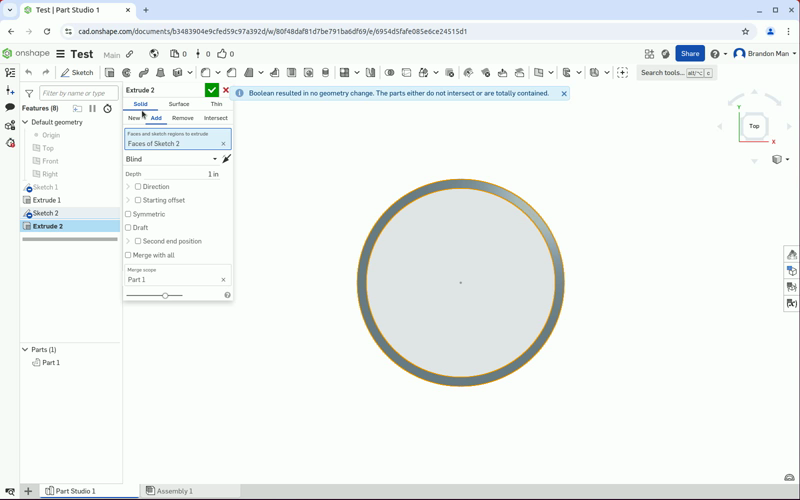
mouse_move(137, 120)
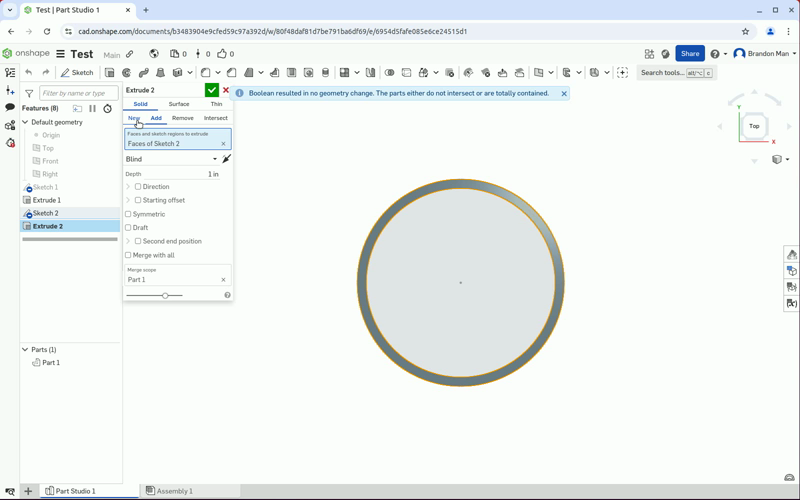
click(137, 120)
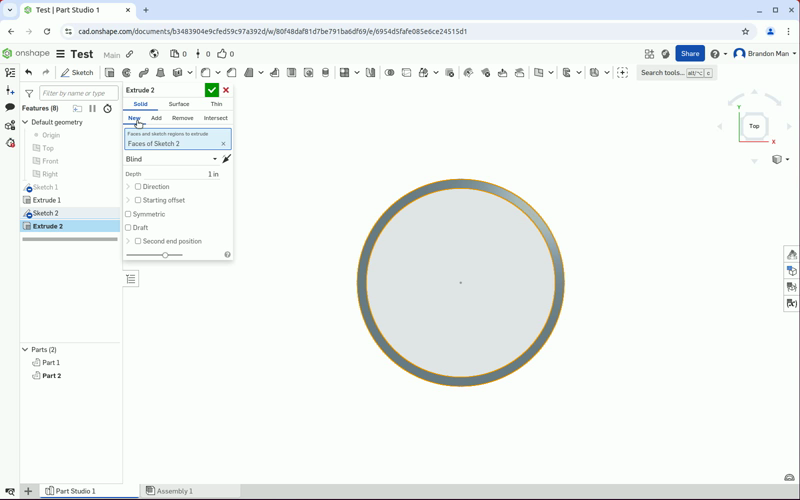
key(tab, 4)
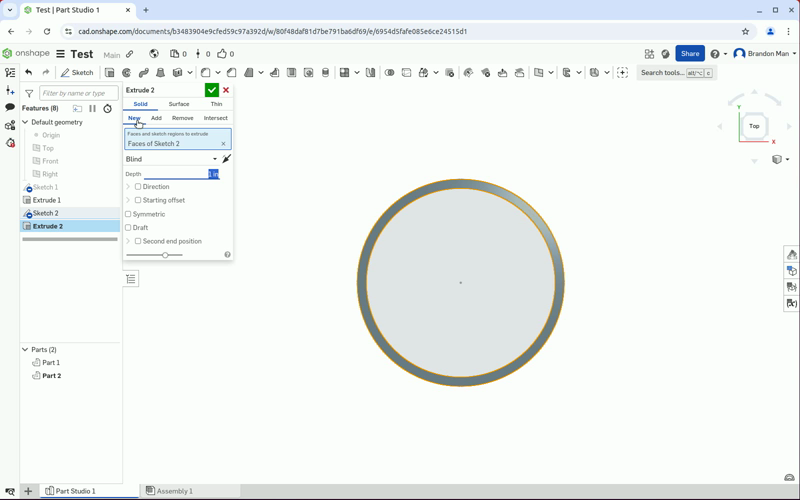
text(21.664)
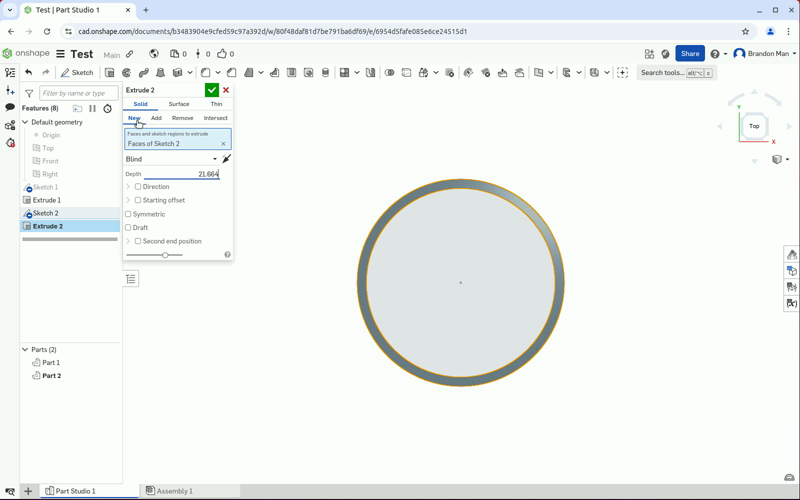
key(enter)
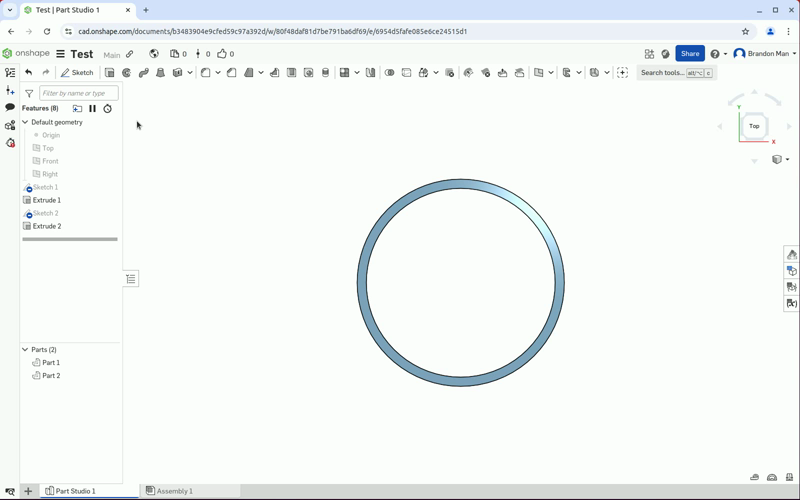
key(shift+h)
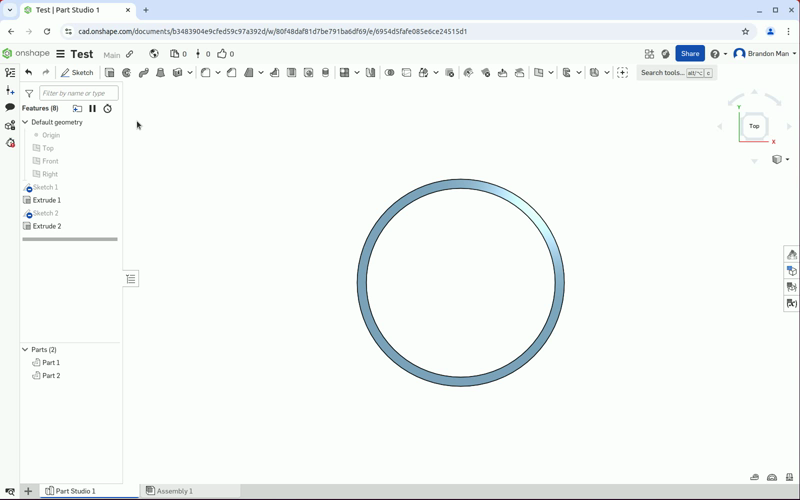
key(shift+h)
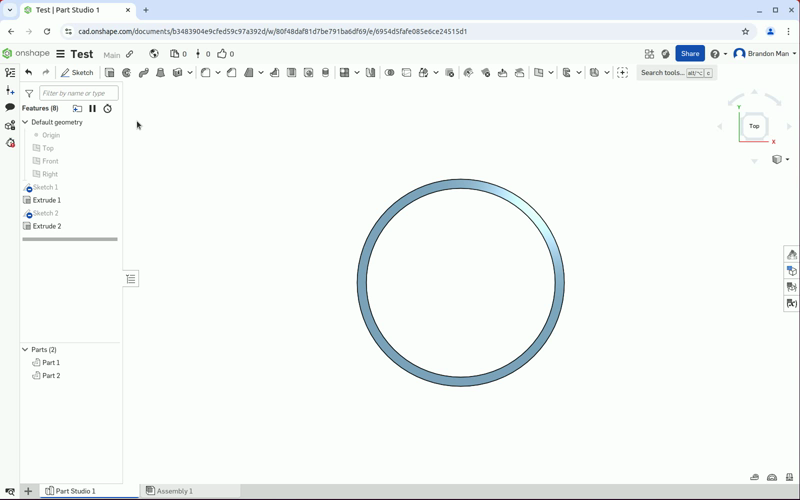
mouse_move(73, 189)
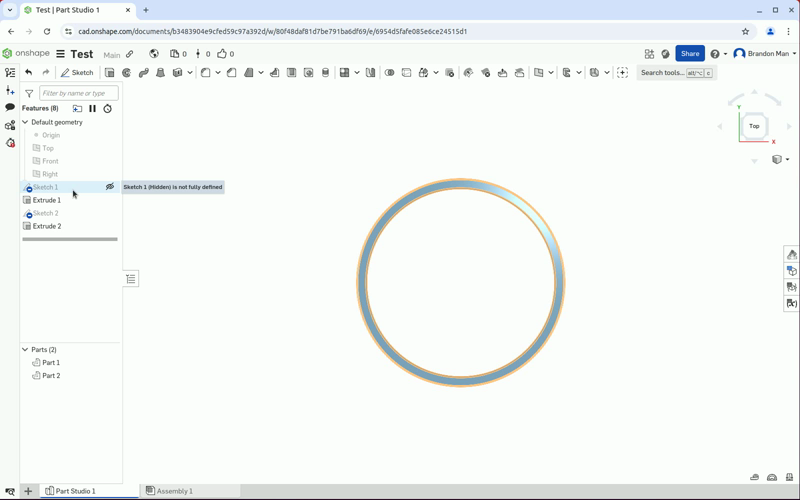
click(73, 189)
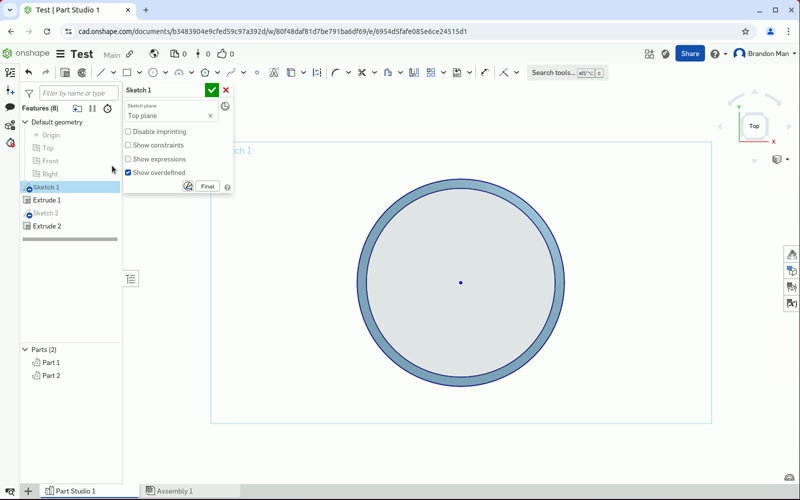
mouse_move(229, 92)
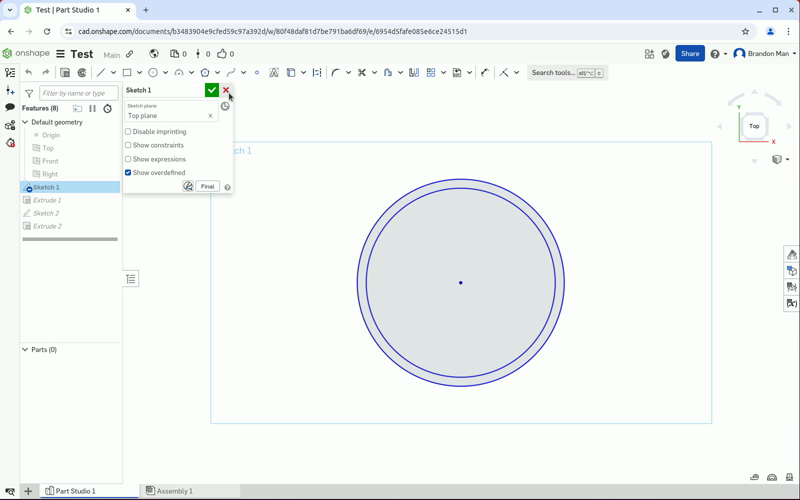
click(229, 92)
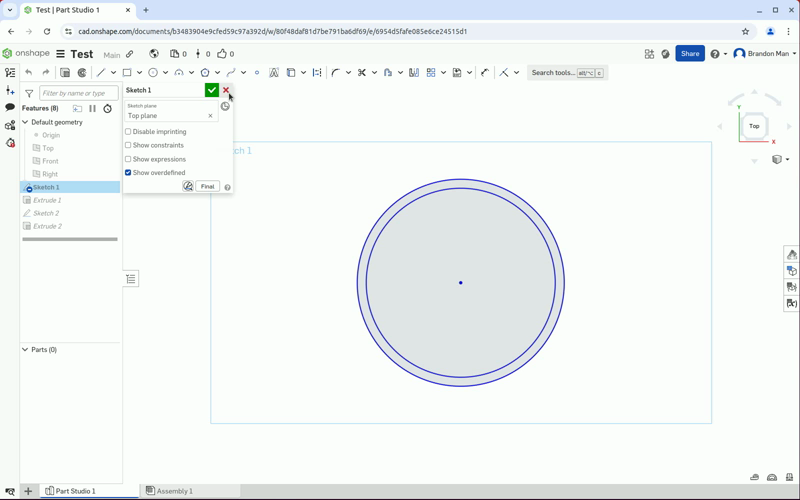
key(shift+s)
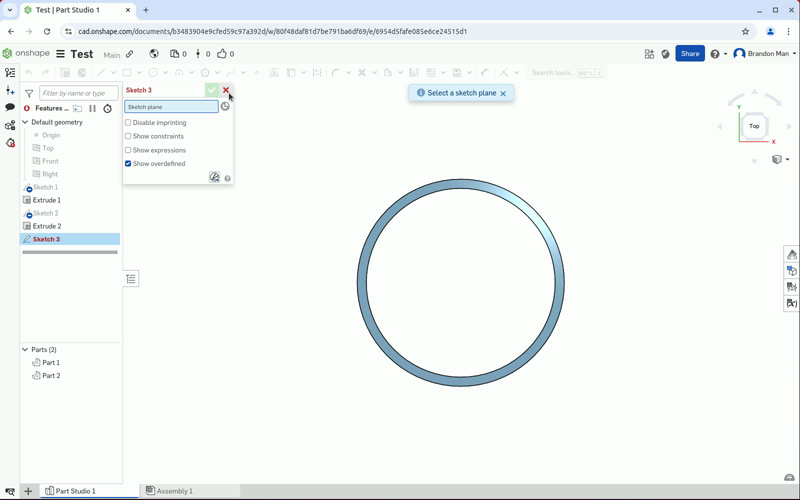
mouse_move(73, 150)
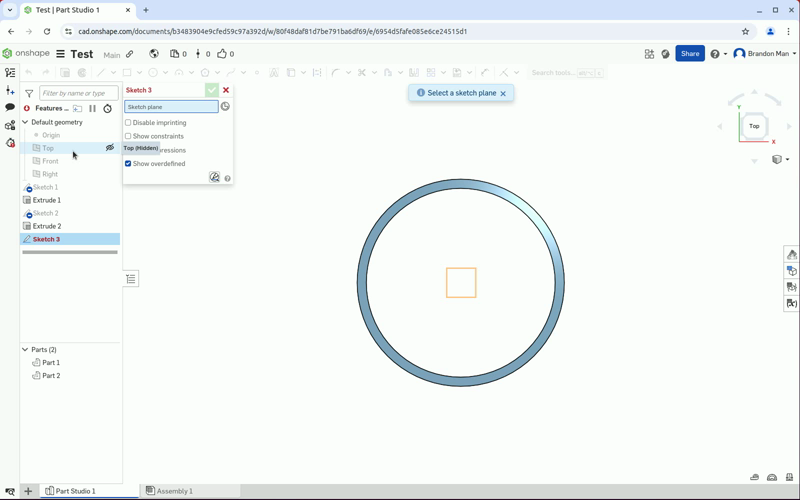
click(73, 150)
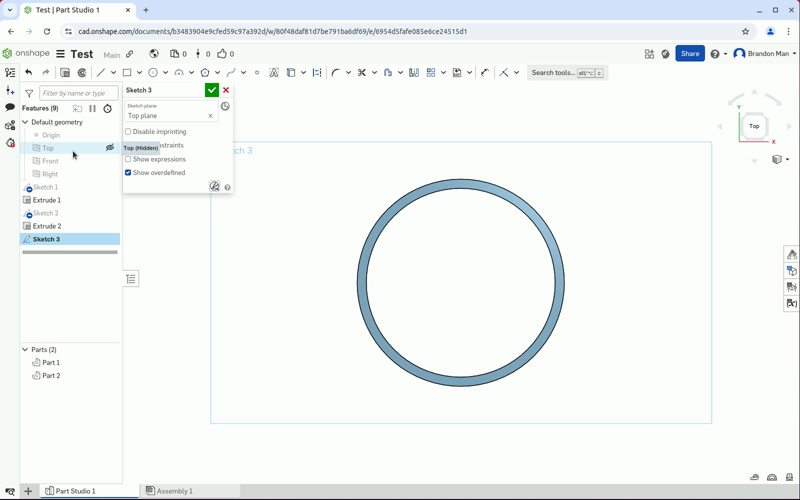
mouse_move(73, 352)
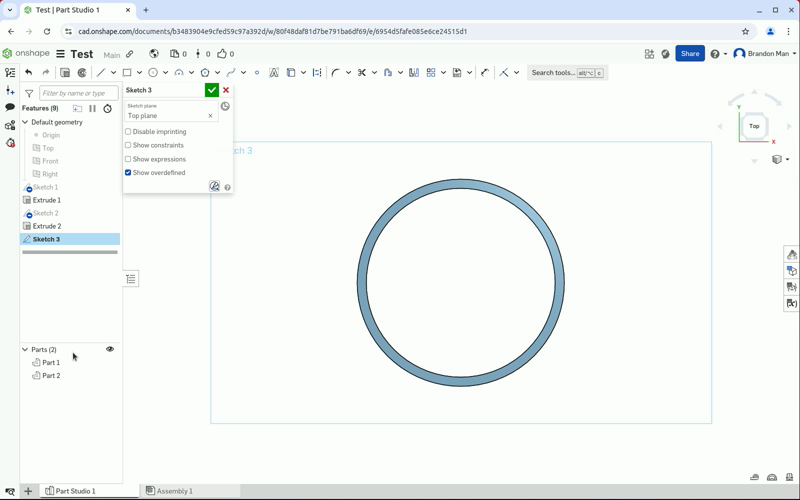
key(y)
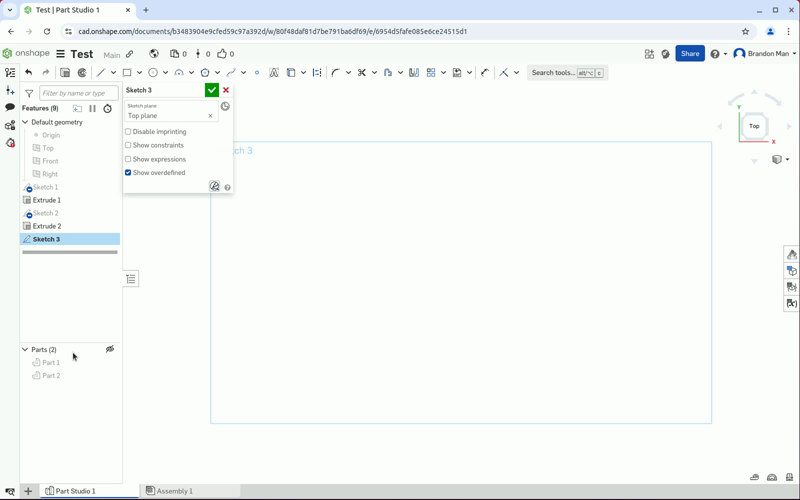
key(c)
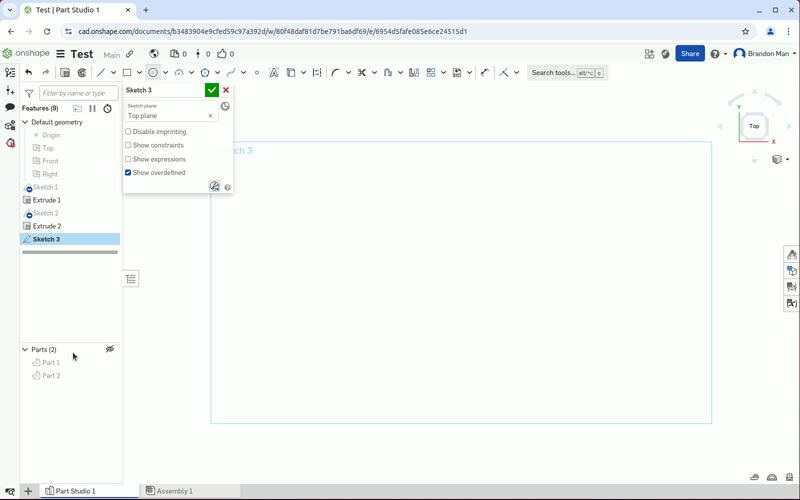
key_down(shift)
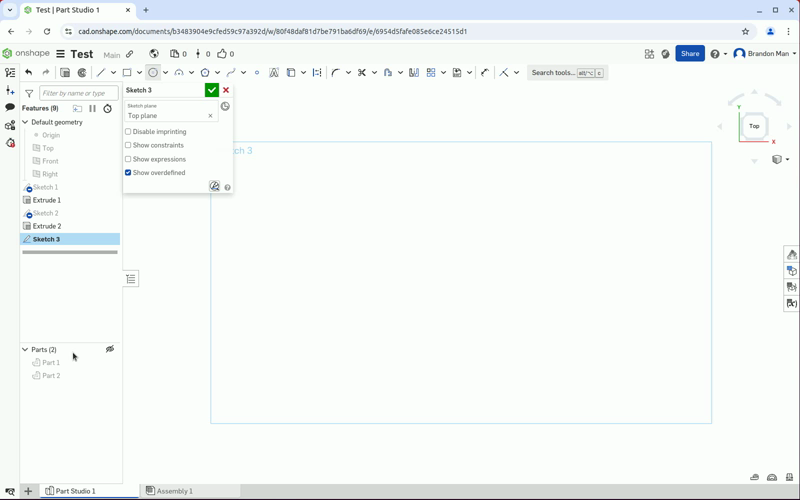
mouse_move(461, 282)
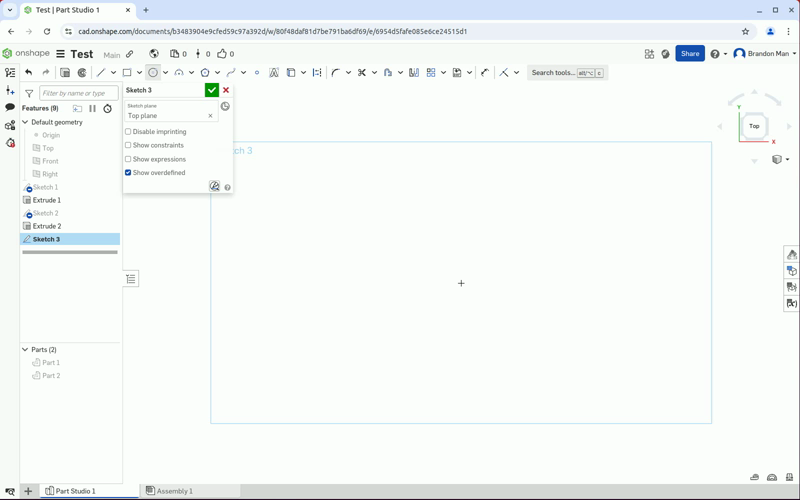
click(461, 282)
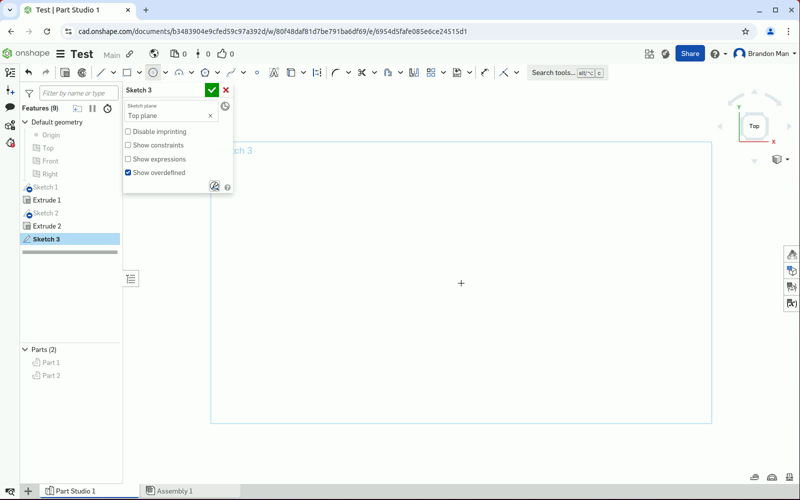
key_up(shift)
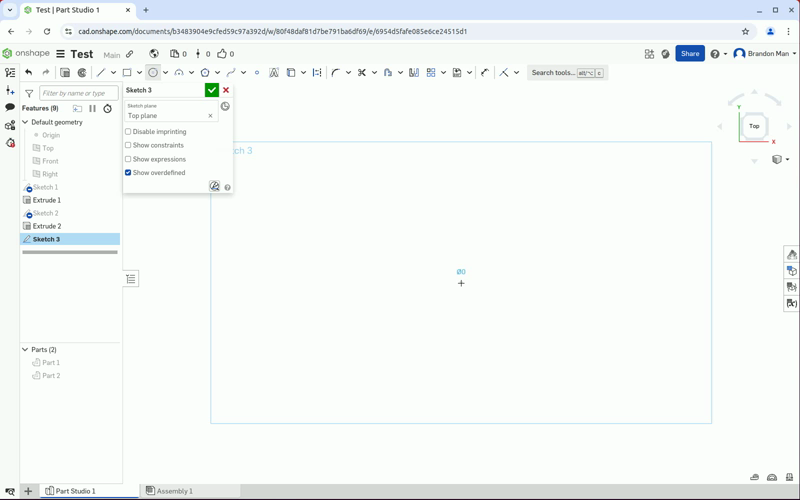
mouse_move(558, 282)
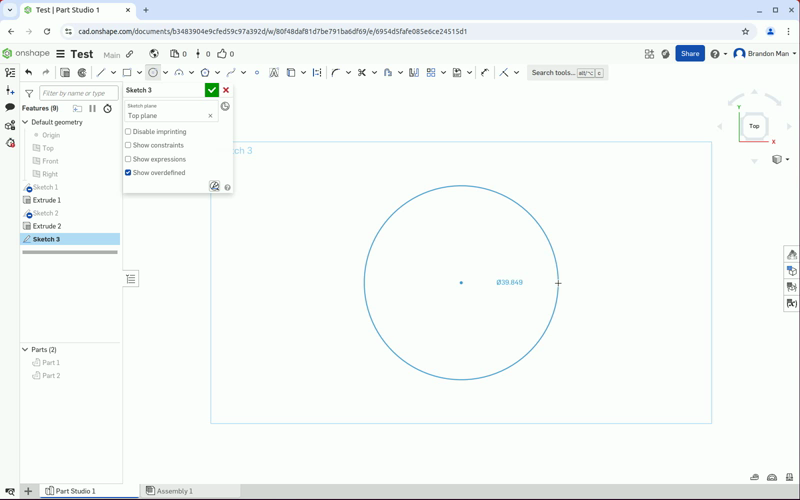
click(558, 282)
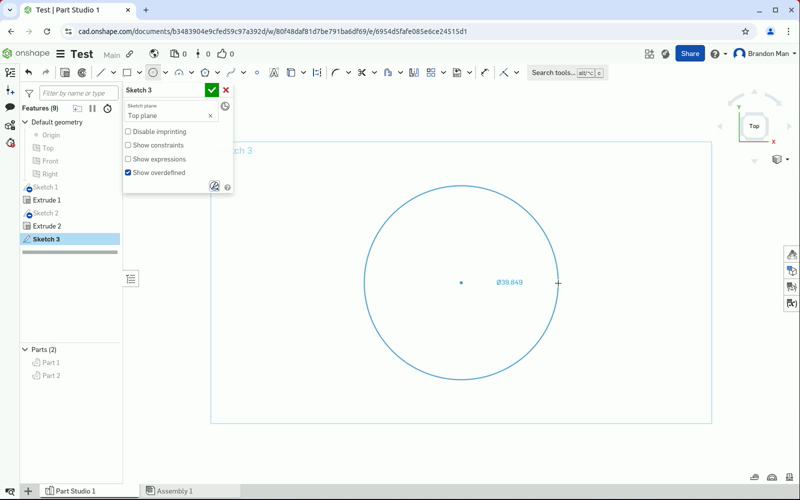
key(esc)
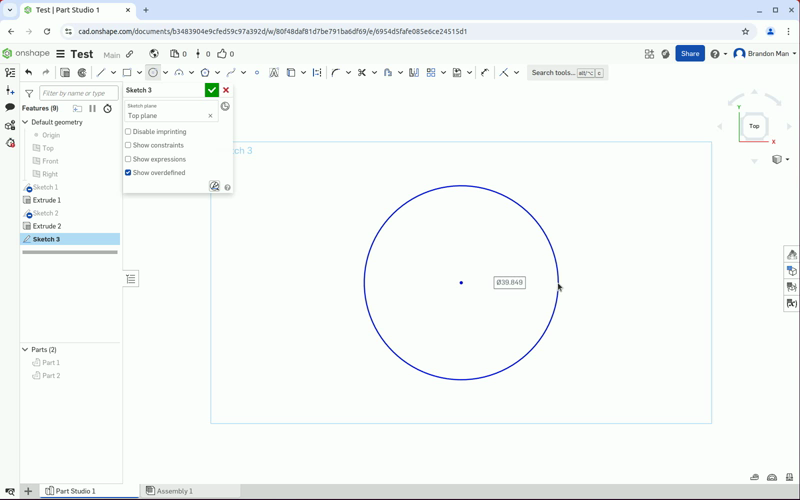
key(c)
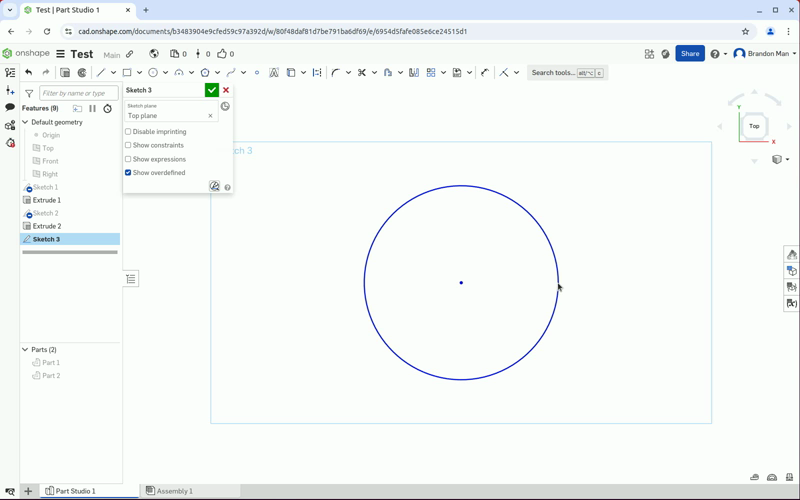
key_down(shift)
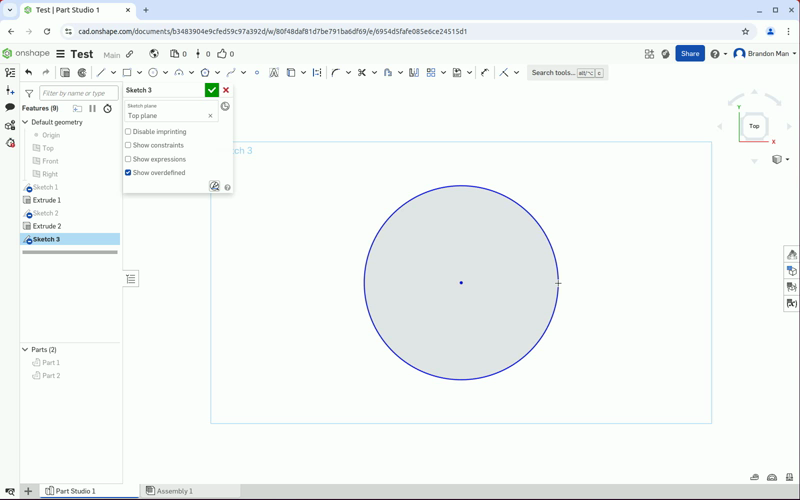
mouse_move(461, 282)
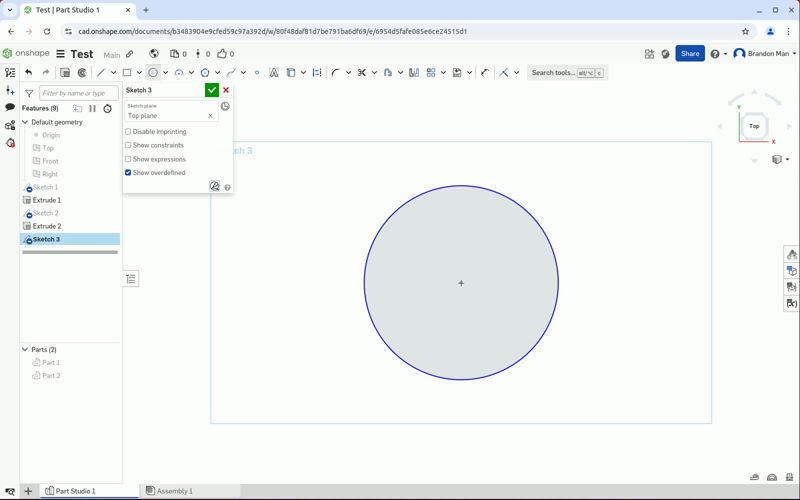
click(461, 282)
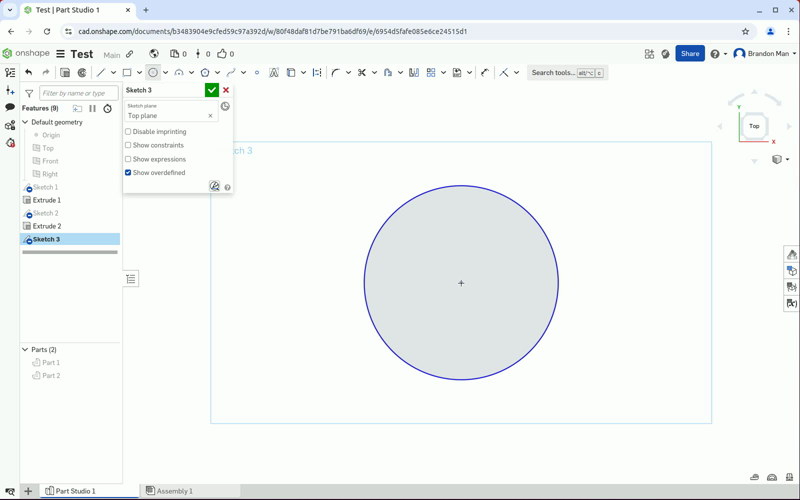
key_up(shift)
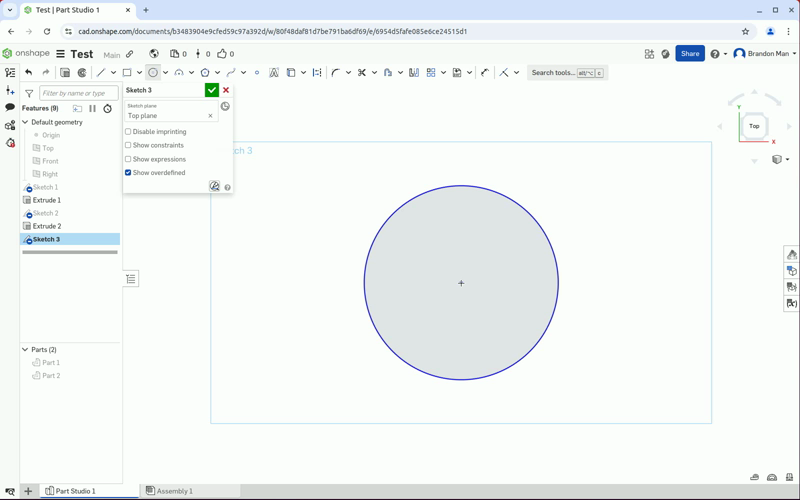
mouse_move(549, 282)
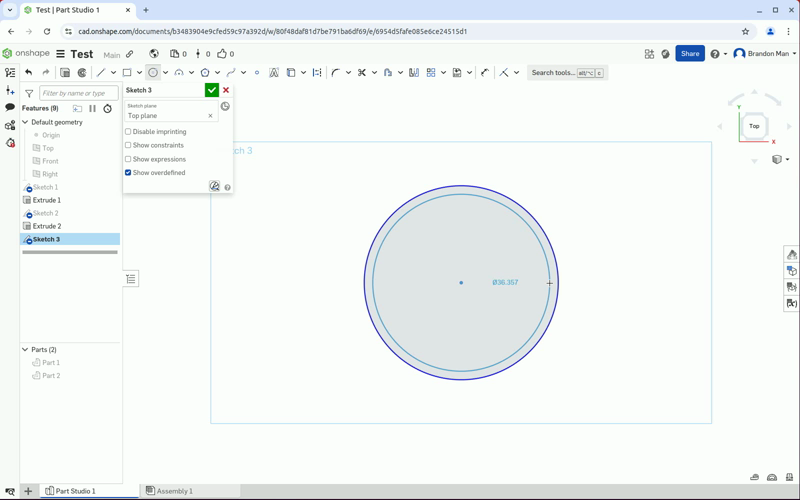
click(549, 282)
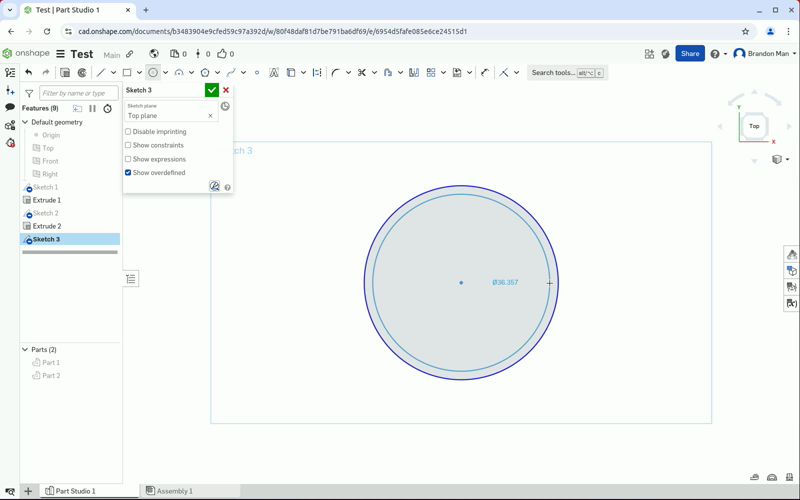
key(esc)
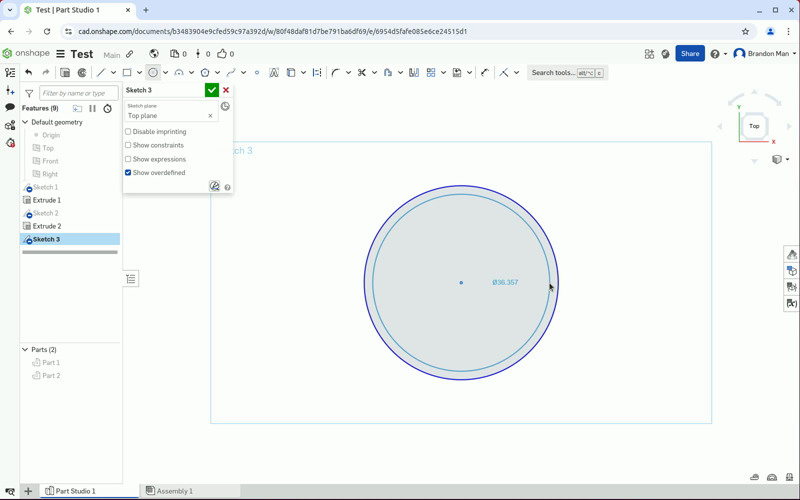
mouse_move(508, 202)
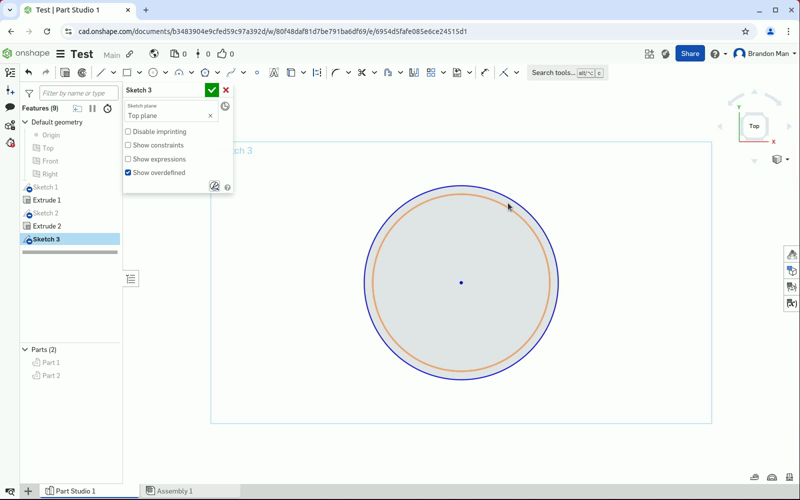
click(508, 202)
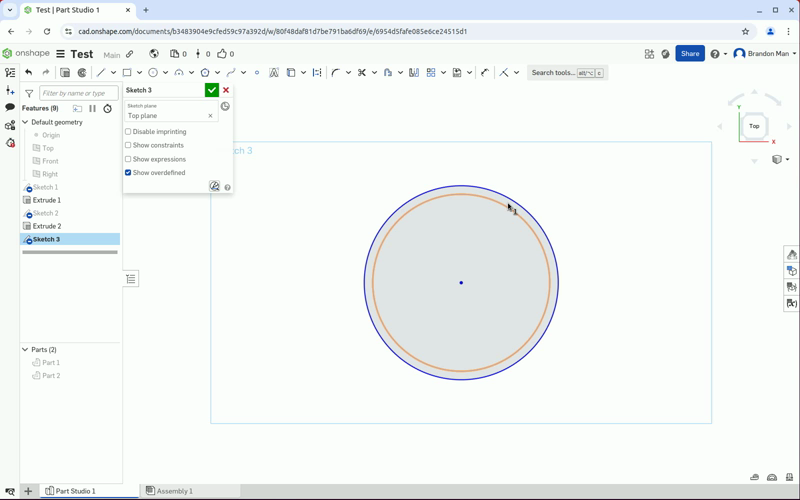
mouse_move(73, 352)
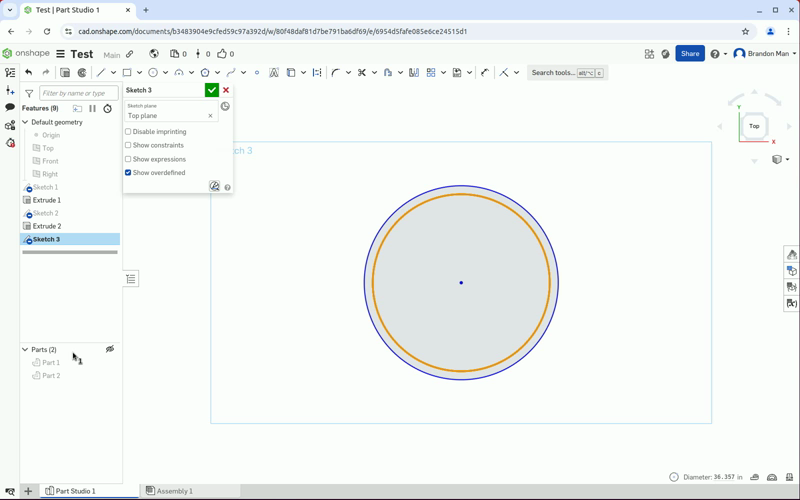
key(shift+y)
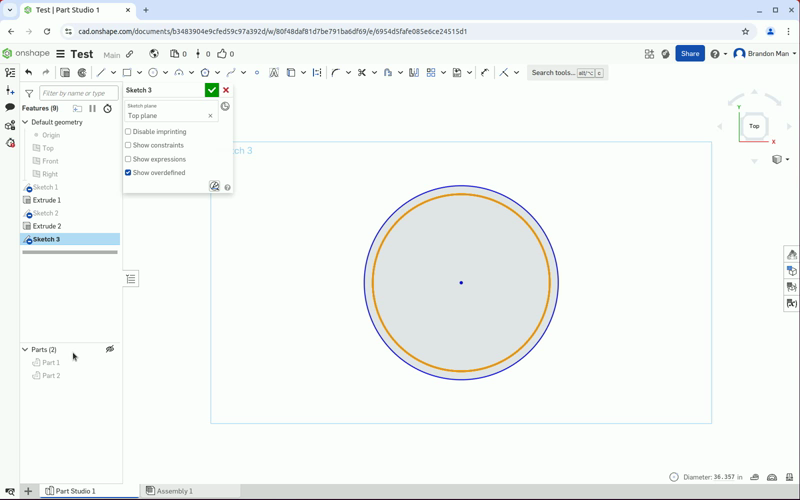
key(shift+e)
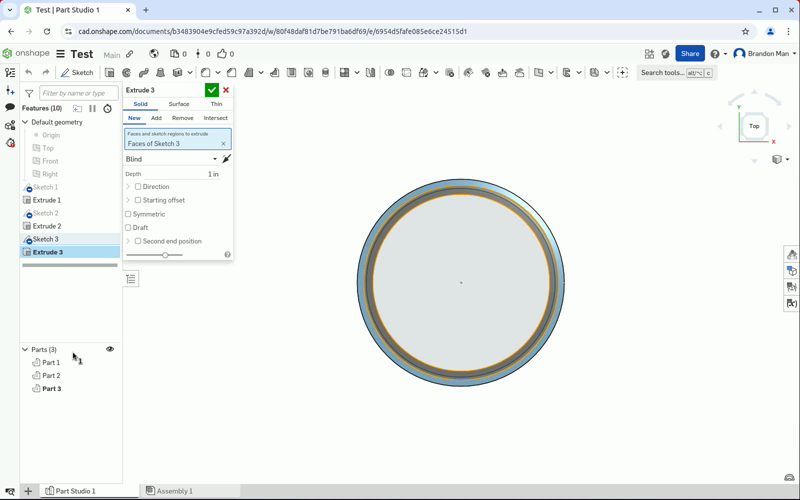
mouse_move(143, 106)
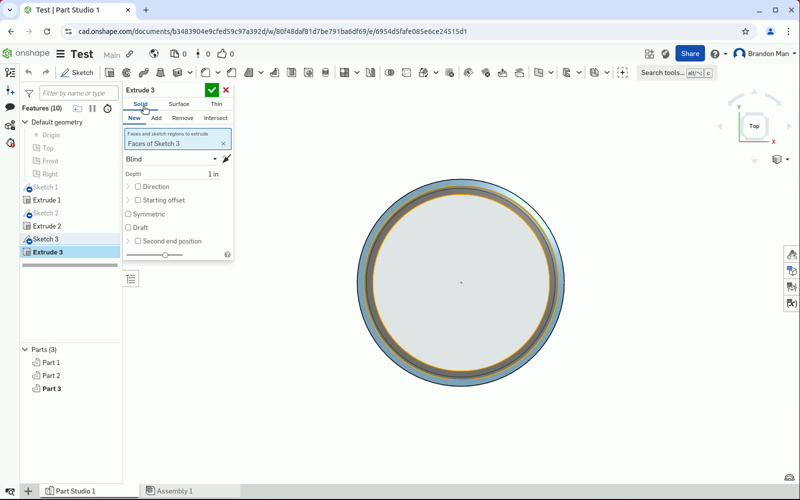
click(143, 106)
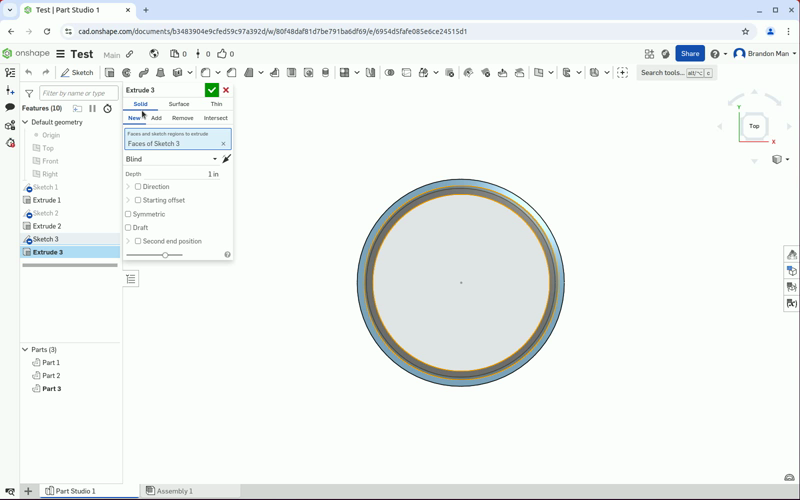
mouse_move(137, 120)
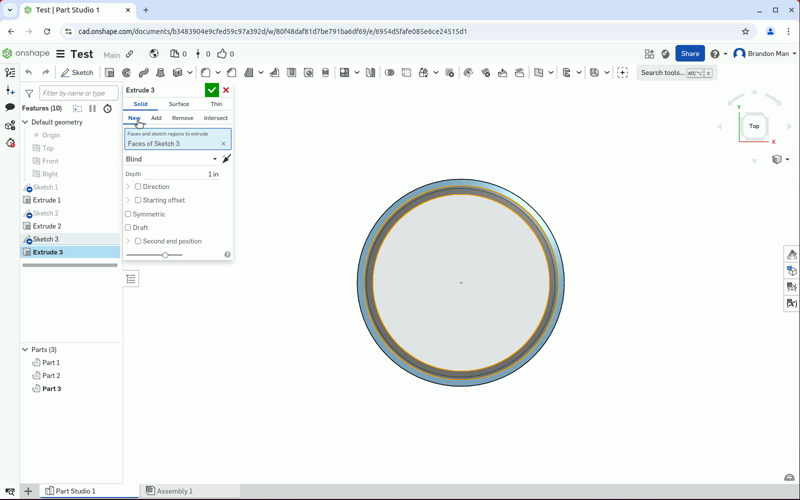
click(137, 120)
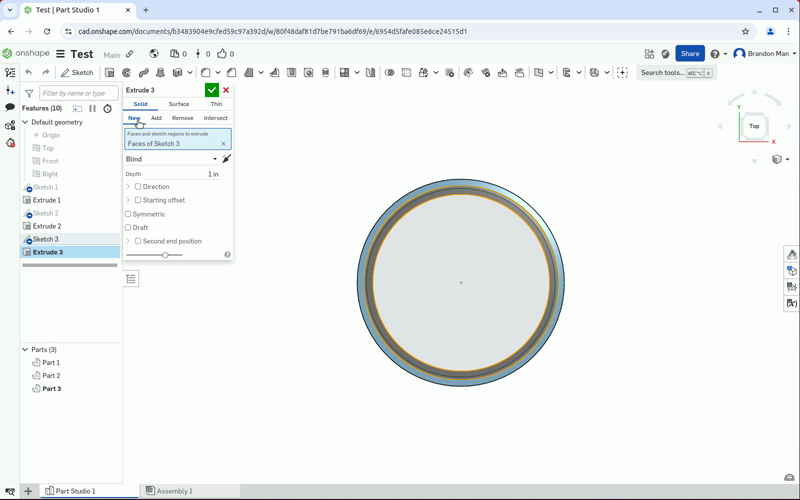
key(tab, 4)
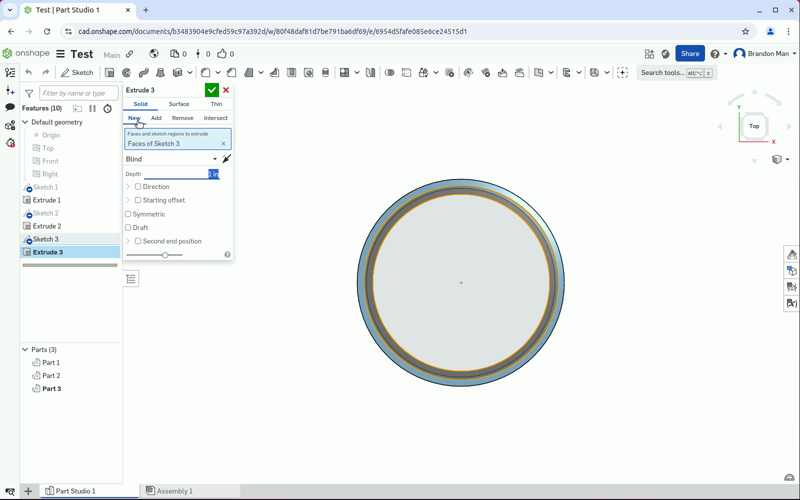
text(21.664)
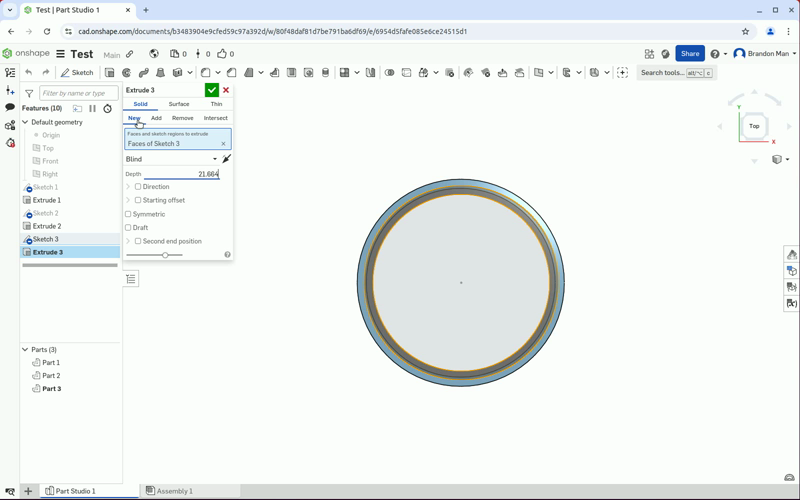
key(enter)
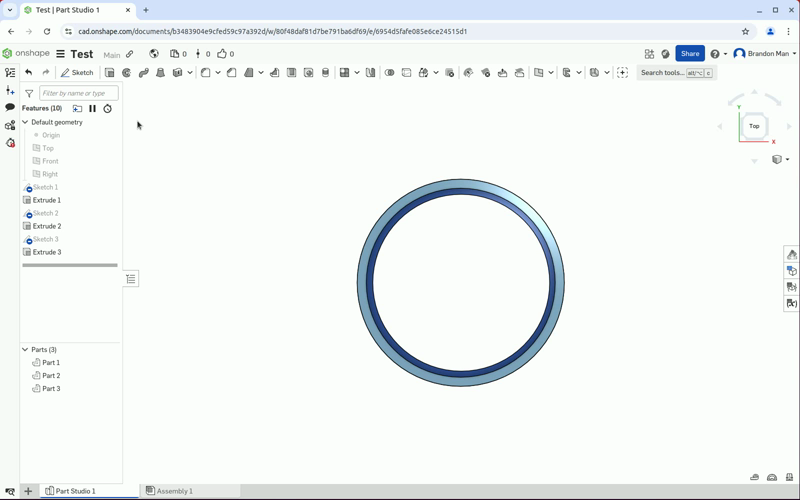
key(shift+h)
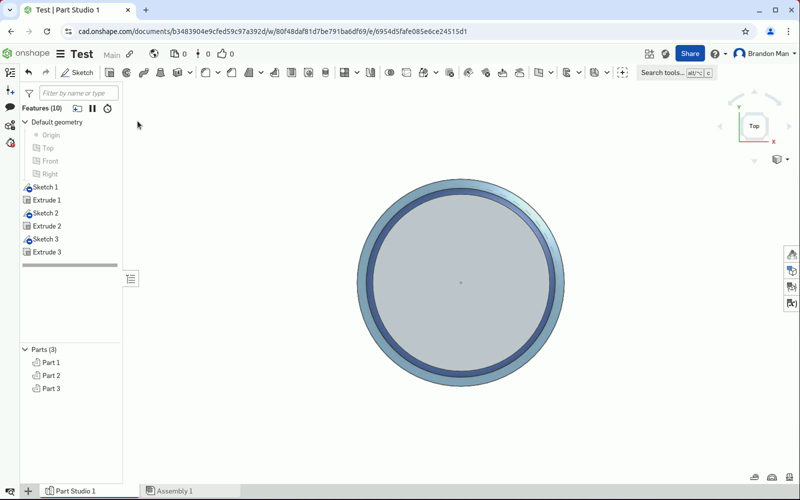
key(shift+h)
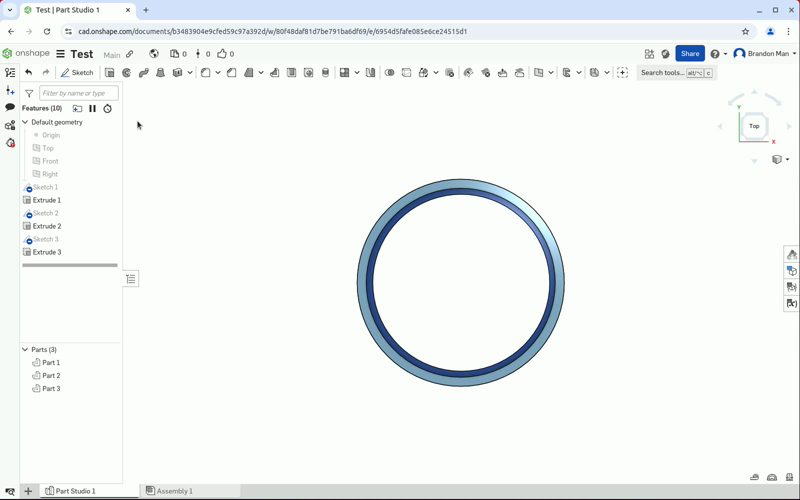
mouse_move(73, 189)
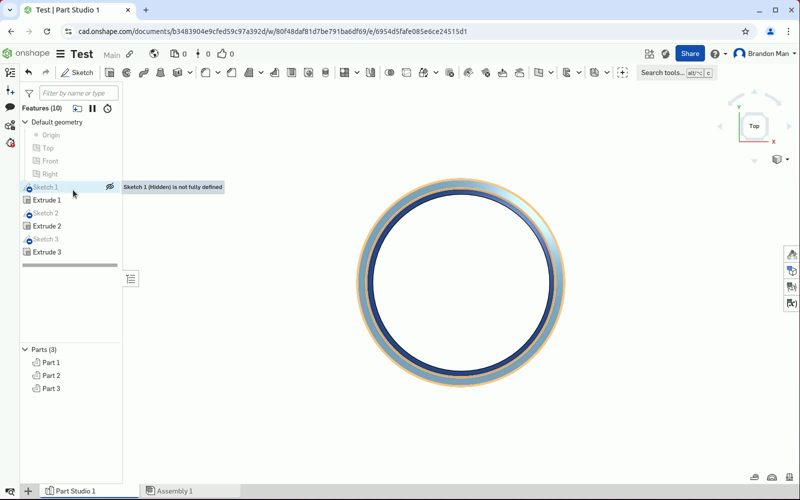
click(73, 189)
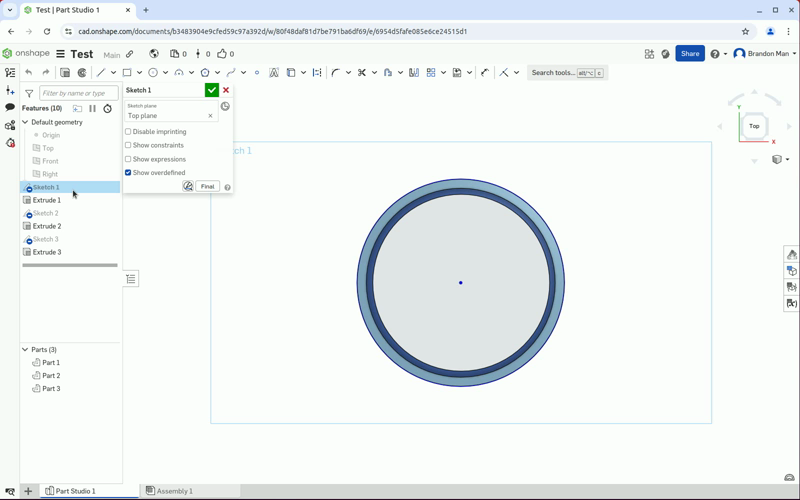
mouse_move(229, 92)
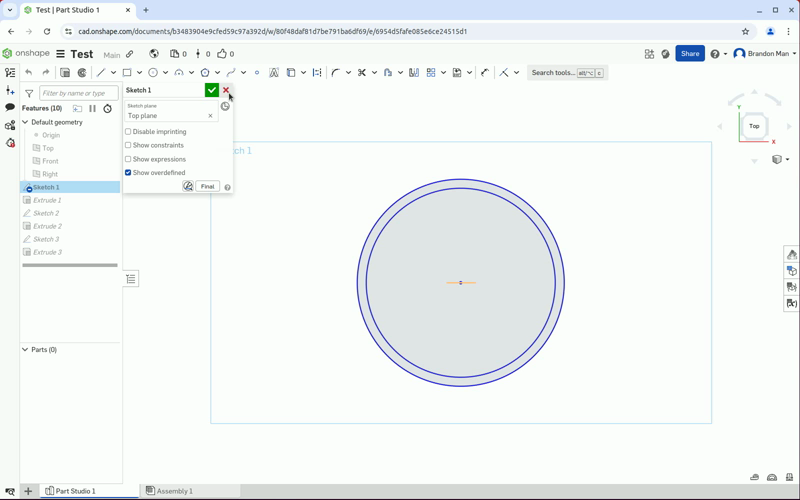
click(229, 92)
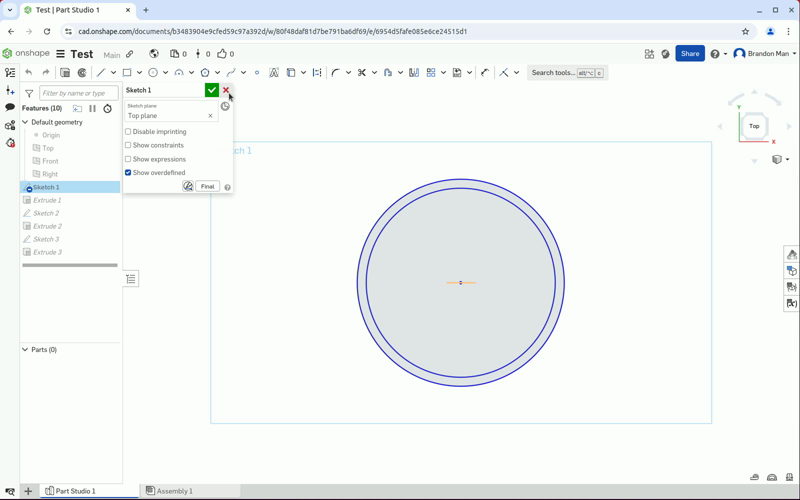
key(shift+s)
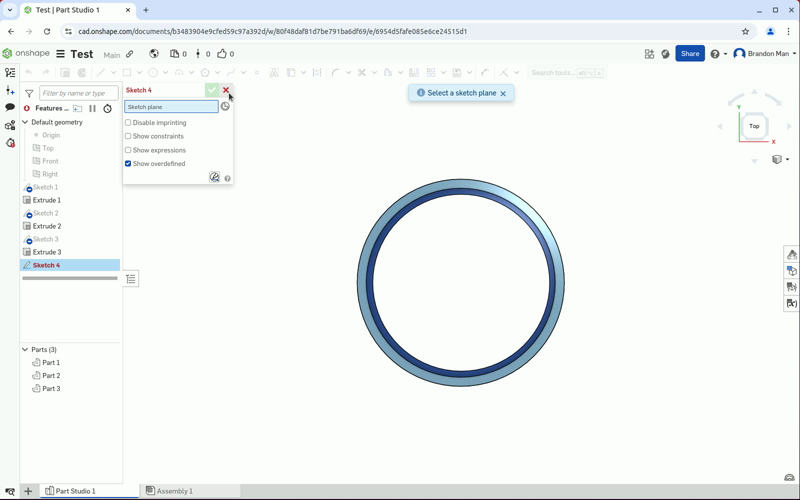
mouse_move(73, 150)
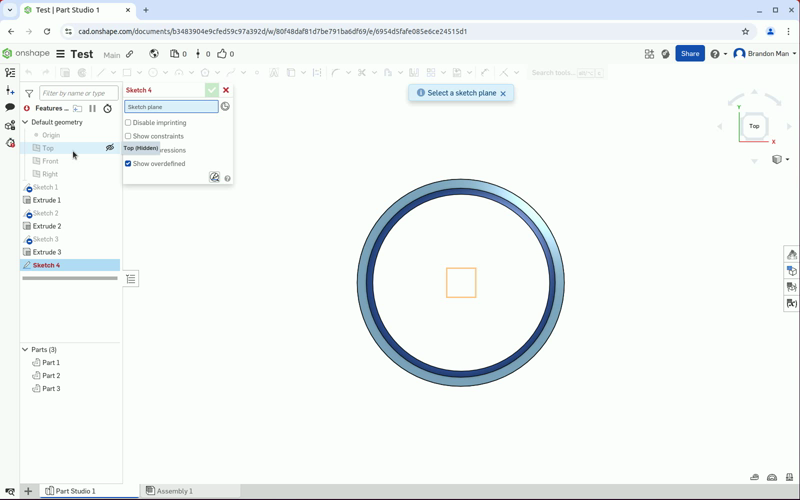
click(73, 150)
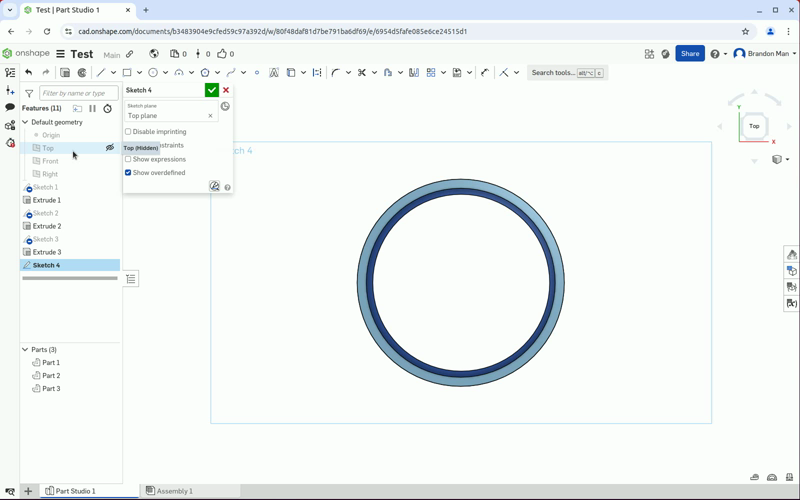
mouse_move(73, 352)
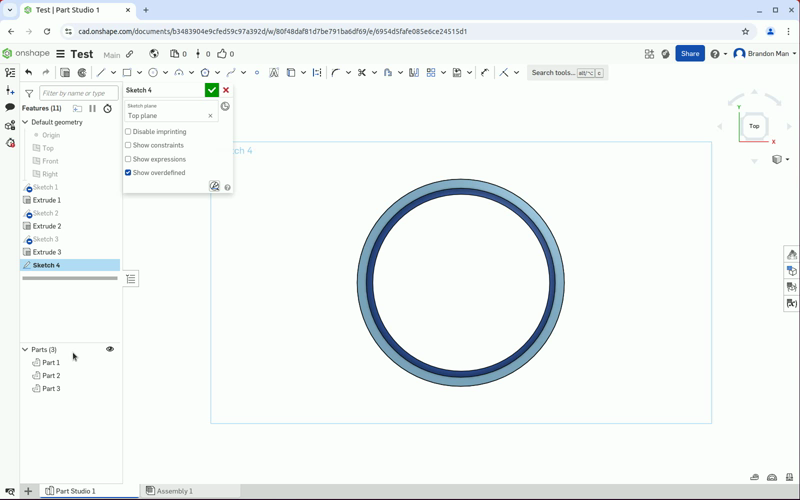
key(y)
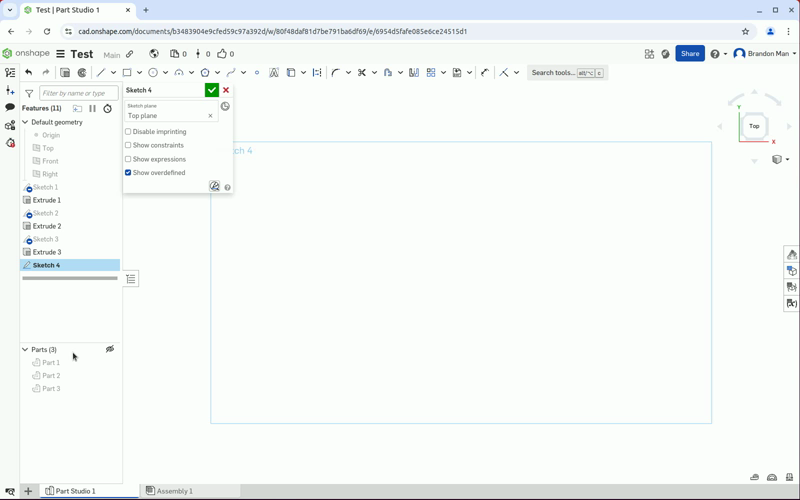
key(c)
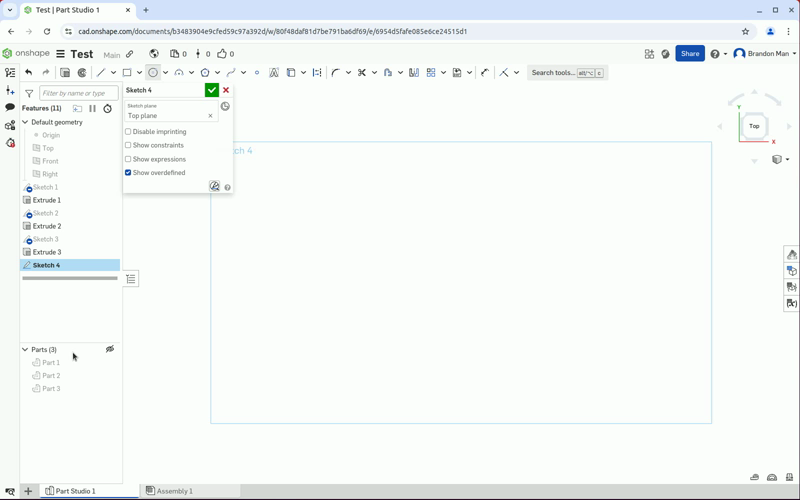
key_down(shift)
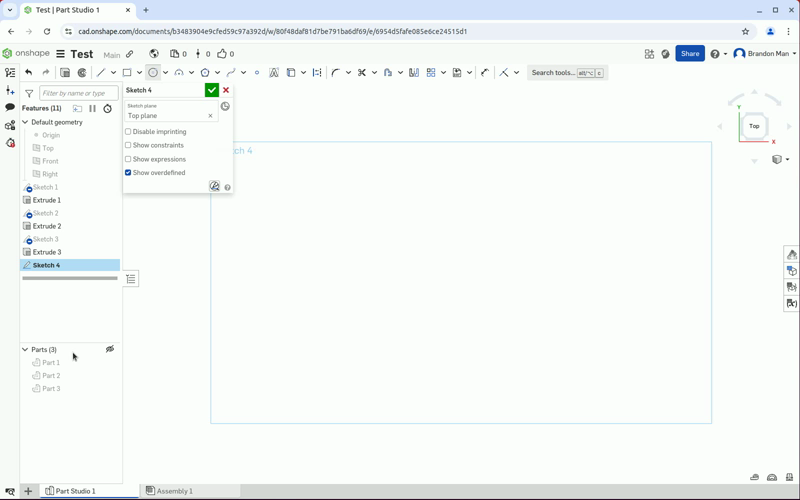
mouse_move(460, 282)
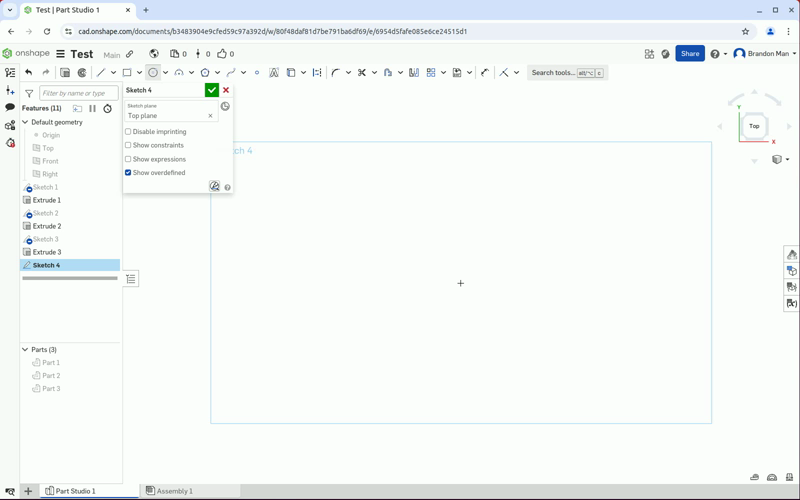
click(460, 282)
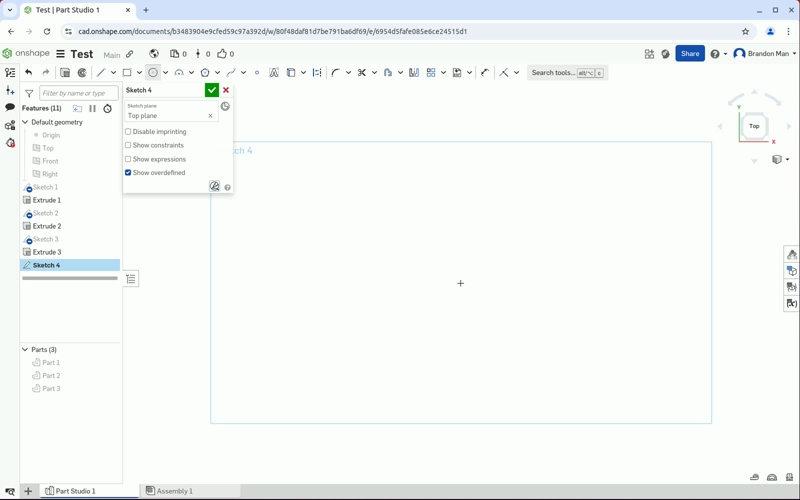
key_up(shift)
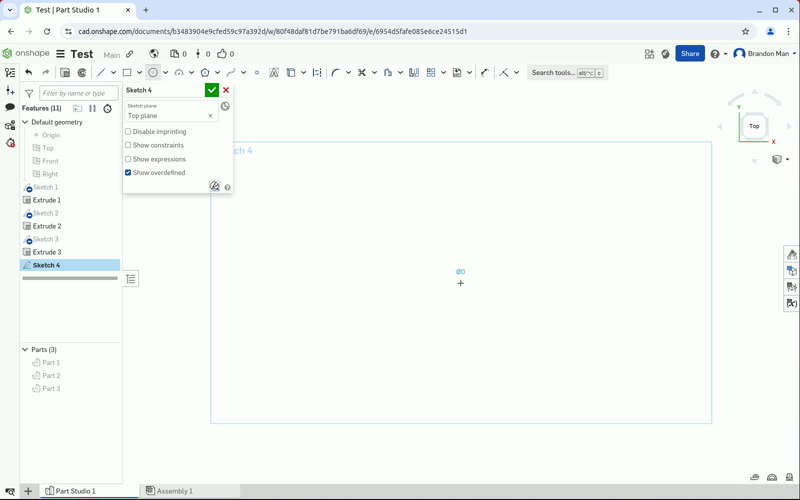
mouse_move(564, 282)
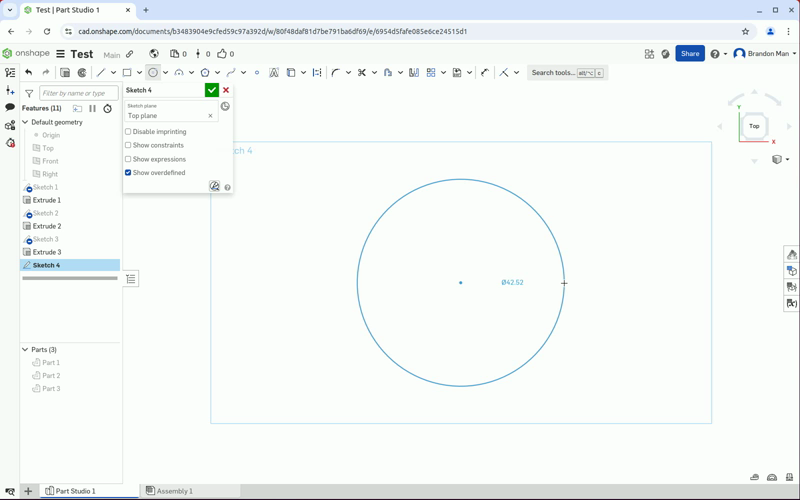
click(564, 282)
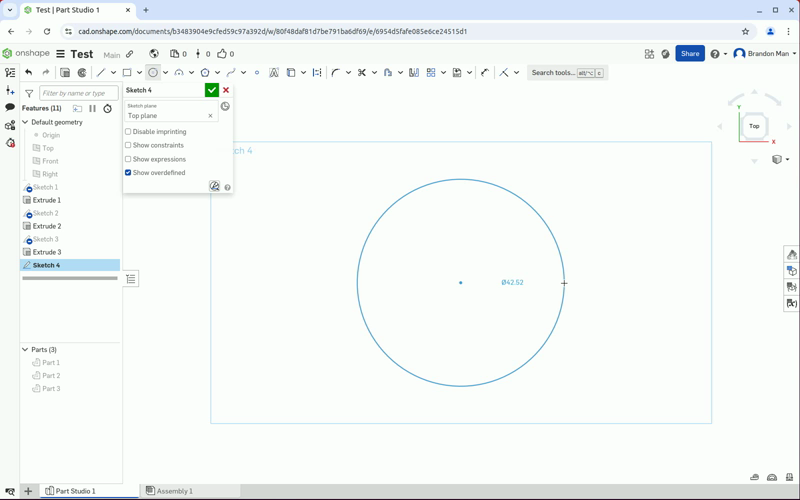
key(esc)
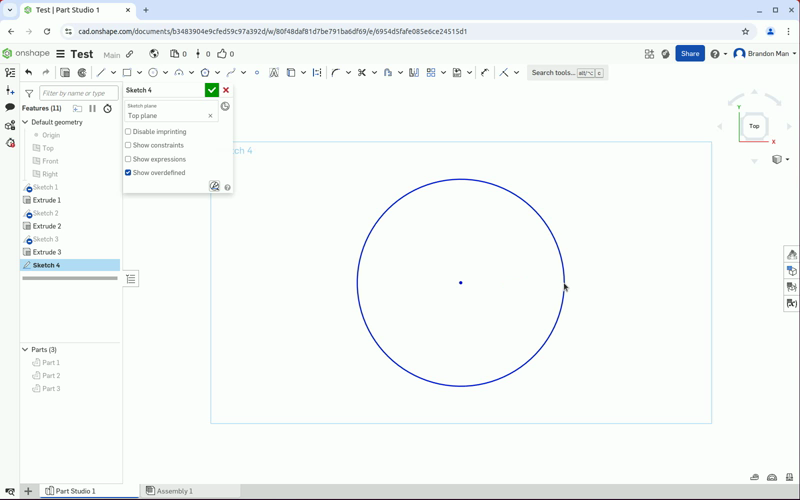
key(c)
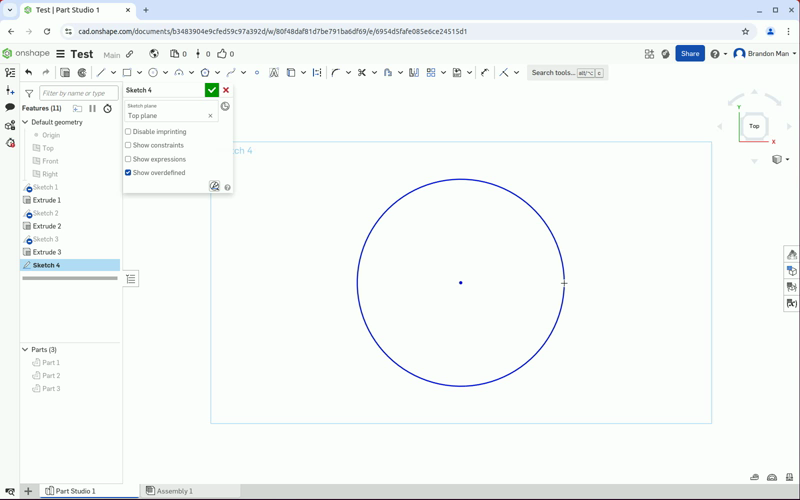
key_down(shift)
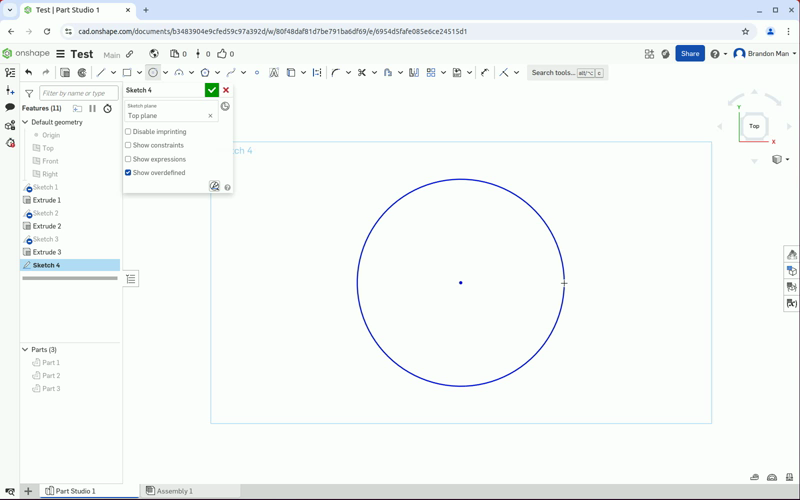
mouse_move(460, 282)
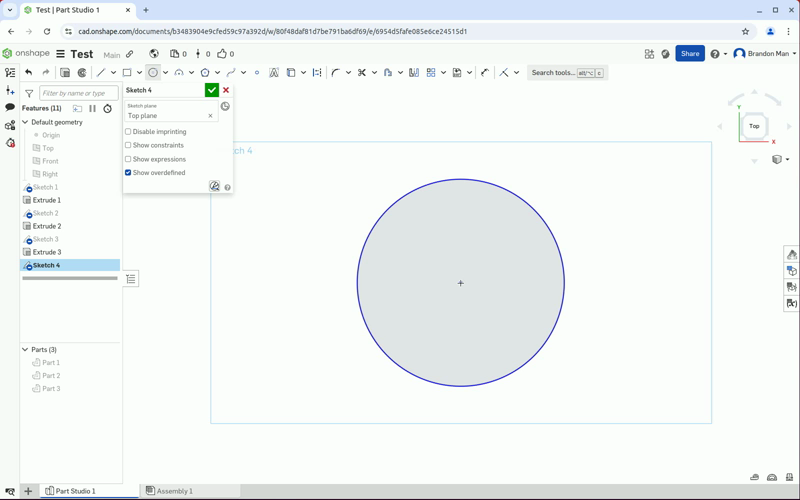
click(460, 282)
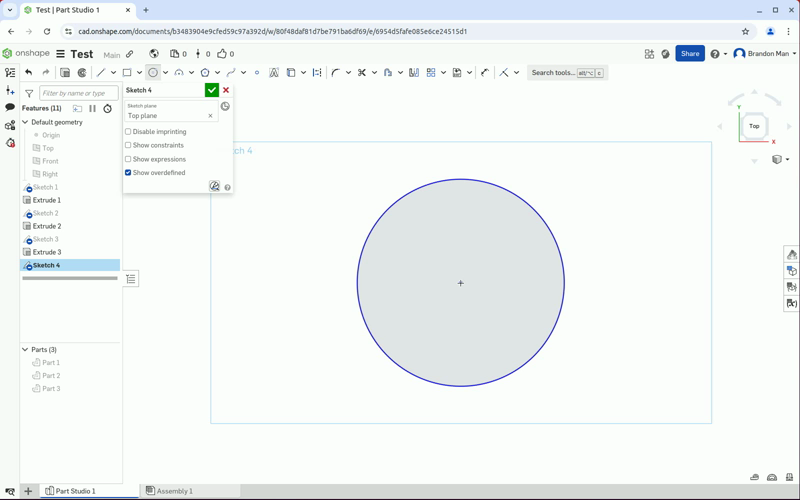
key_up(shift)
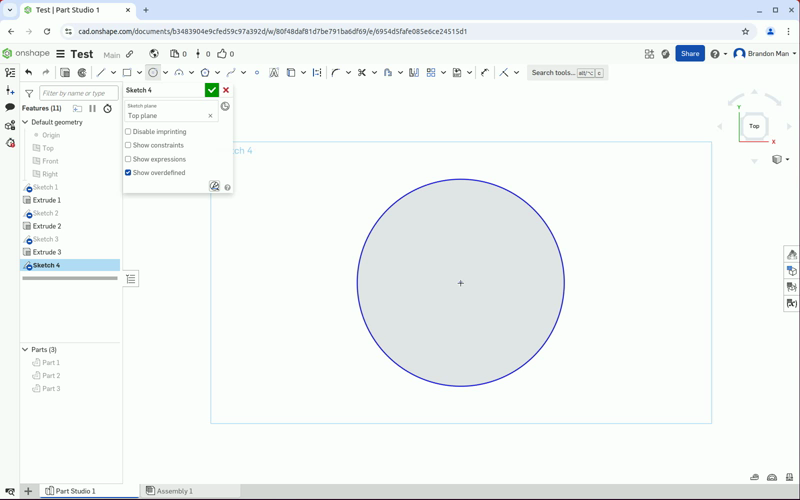
mouse_move(555, 282)
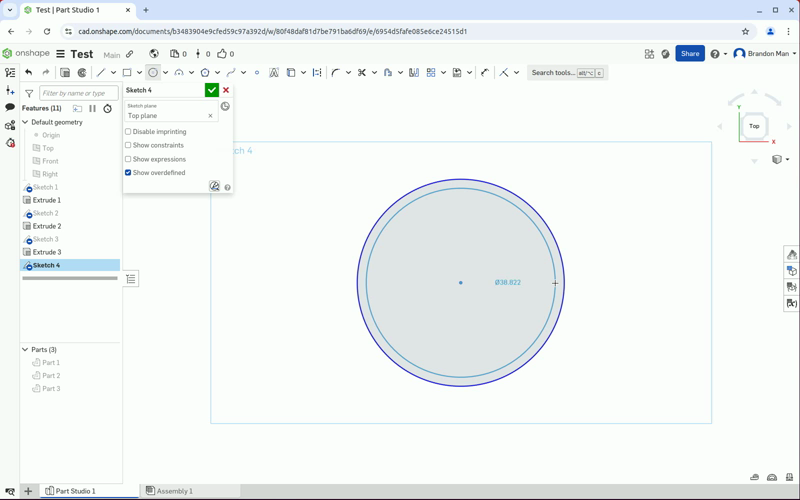
click(555, 282)
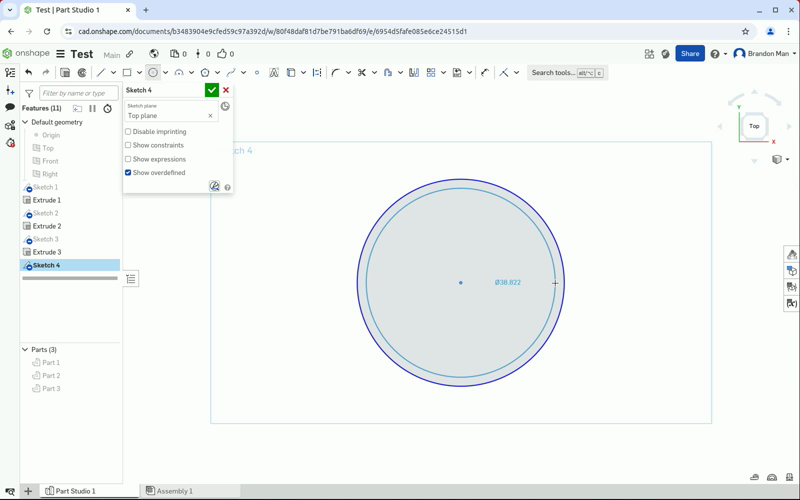
key(esc)
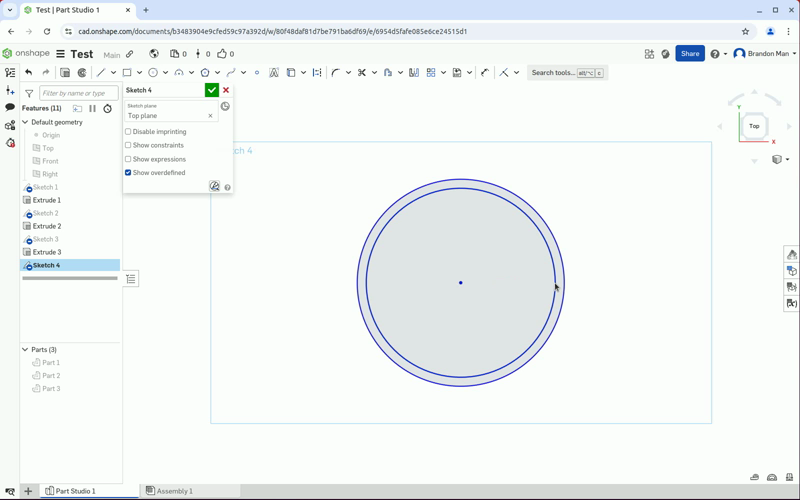
mouse_move(558, 301)
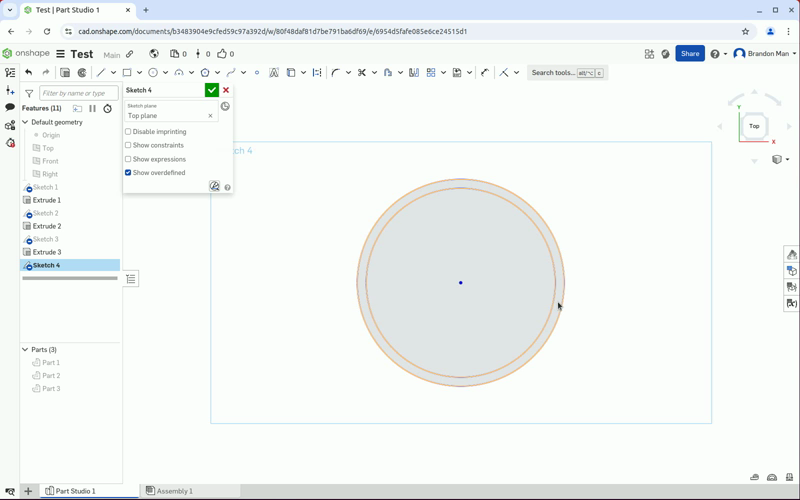
click(558, 301)
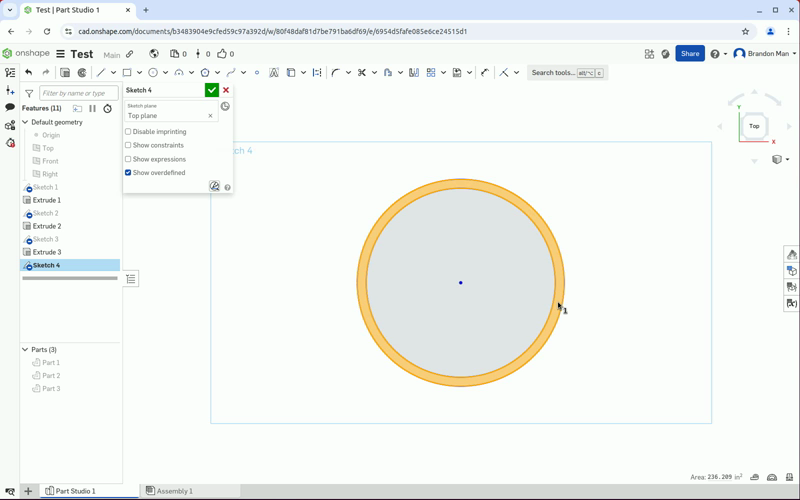
mouse_move(73, 352)
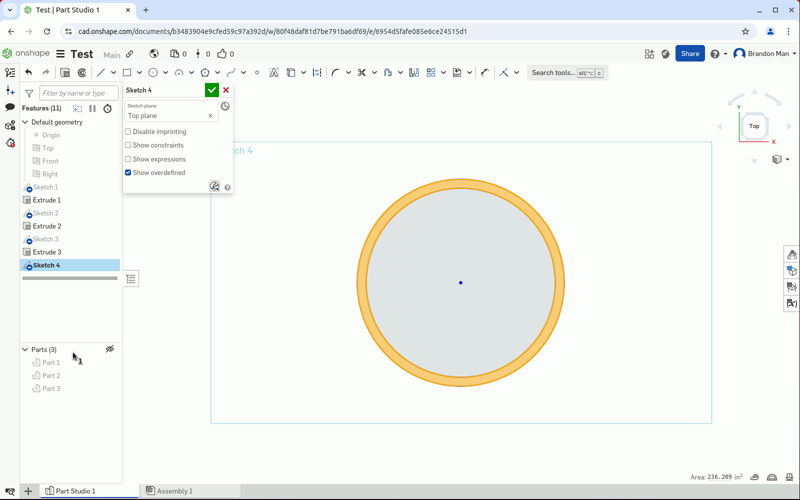
key(shift+y)
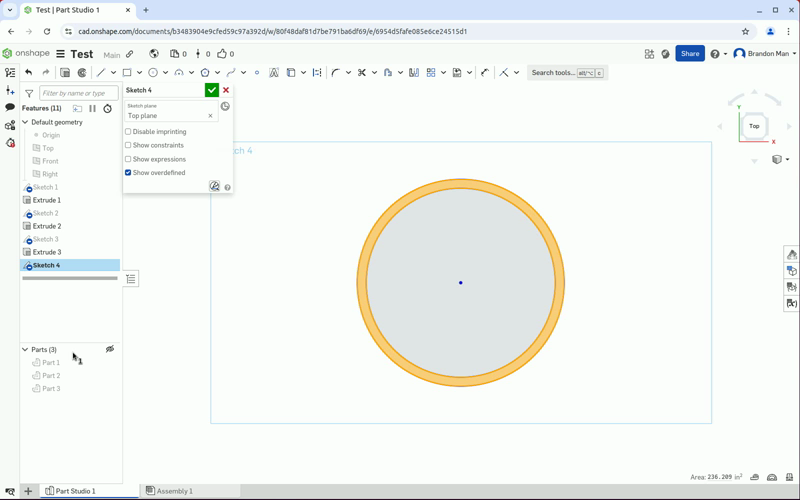
key(shift+e)
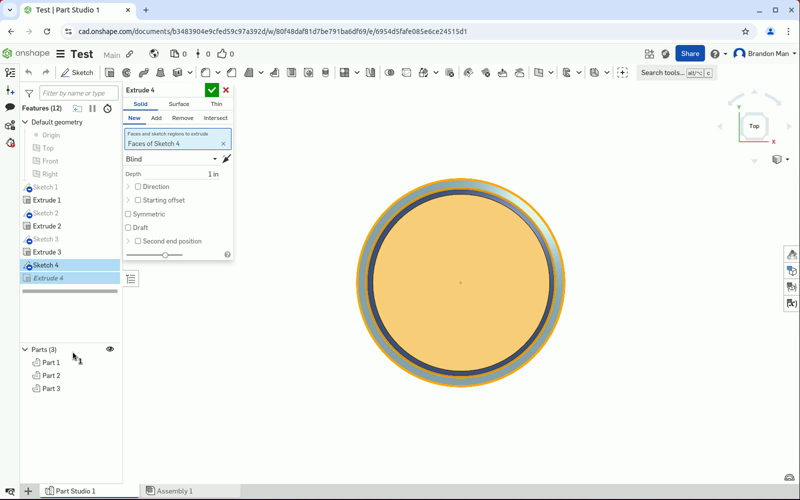
mouse_move(143, 106)
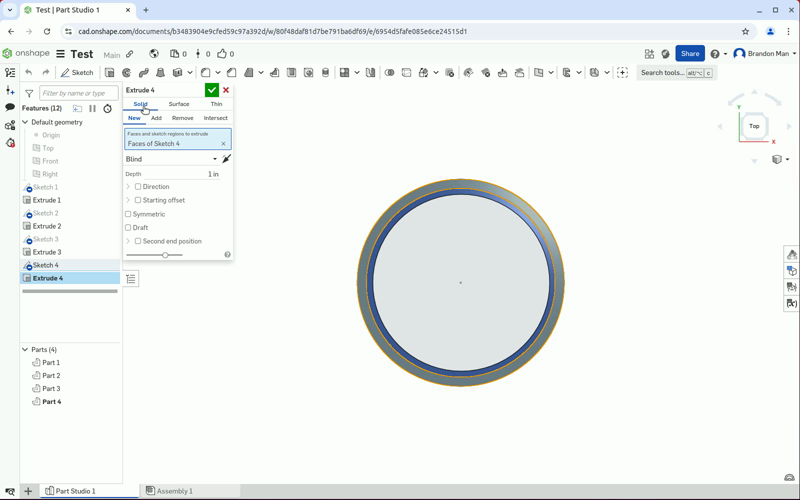
click(143, 106)
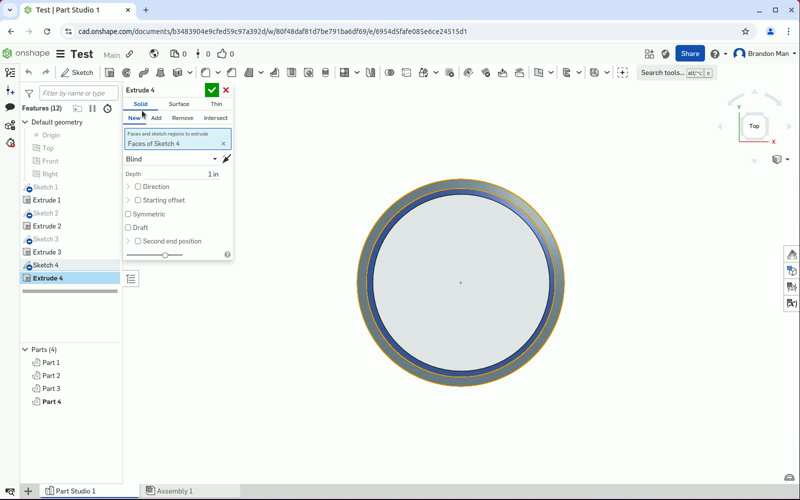
mouse_move(137, 120)
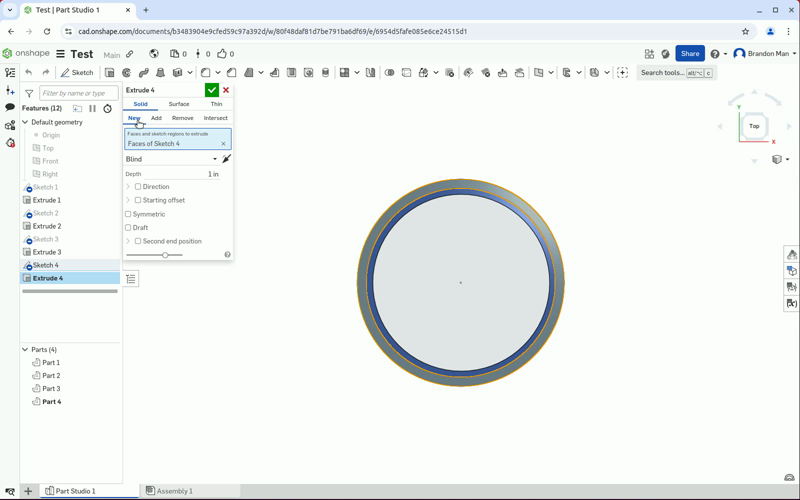
click(137, 120)
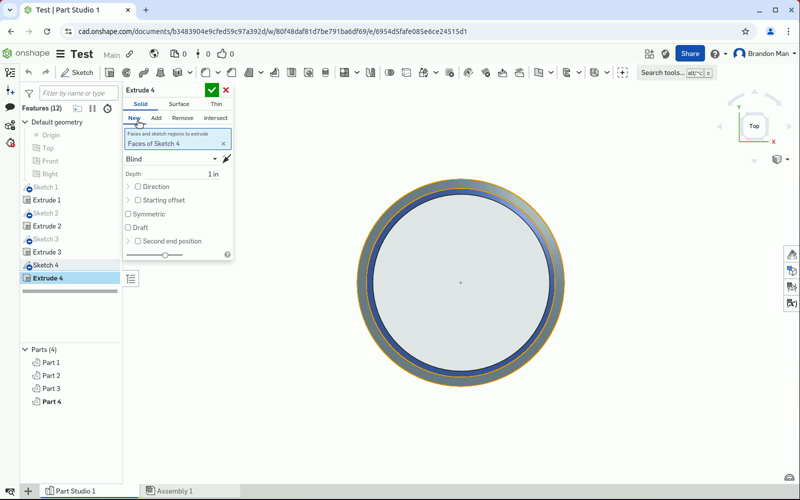
key(tab, 4)
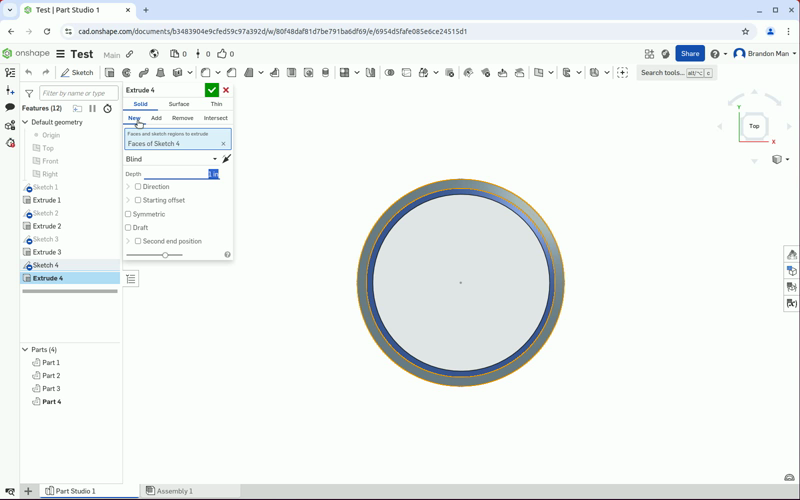
text(5.536)
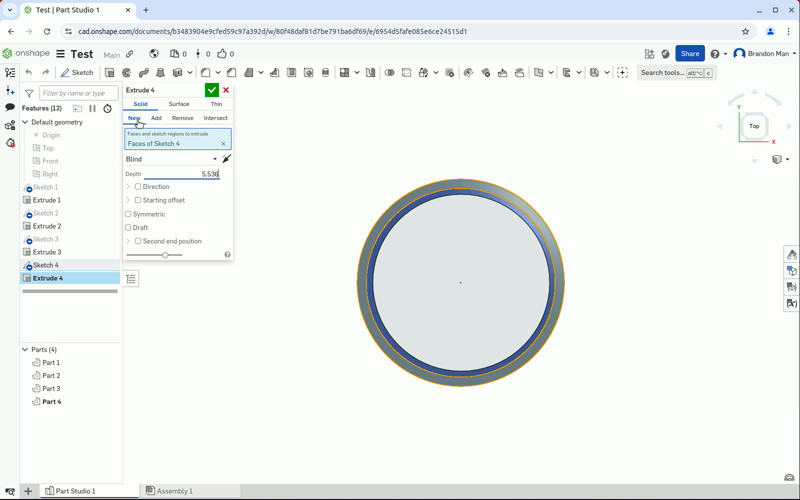
key(enter)
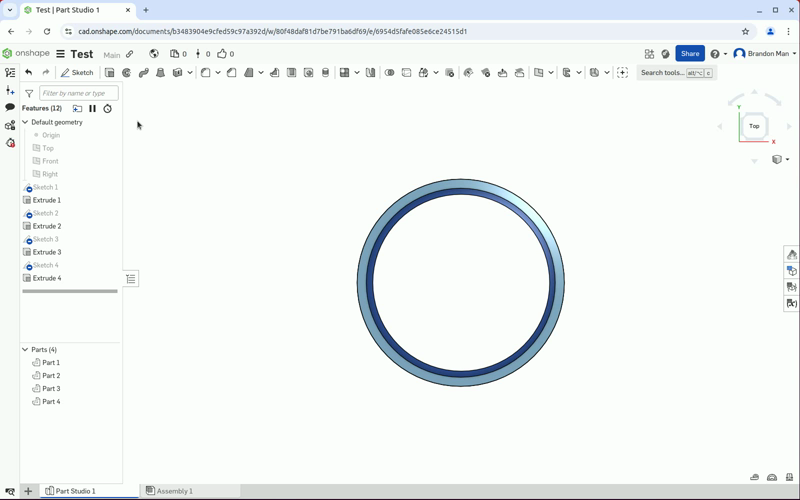
key(shift+h)
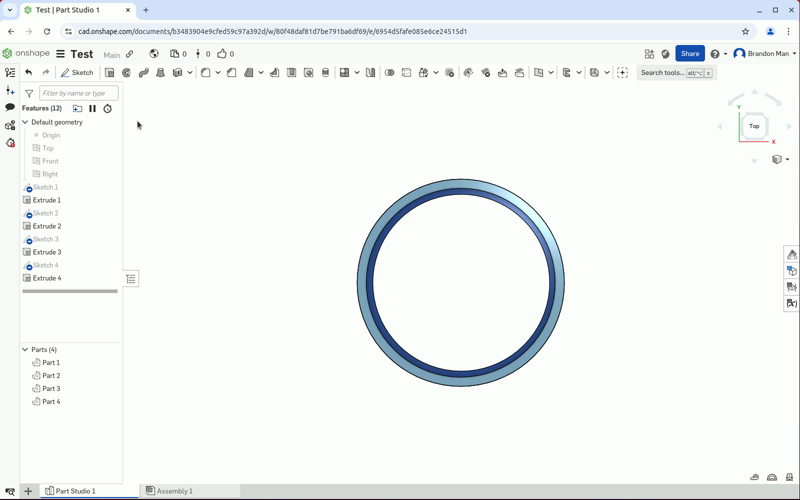
key(shift+h)
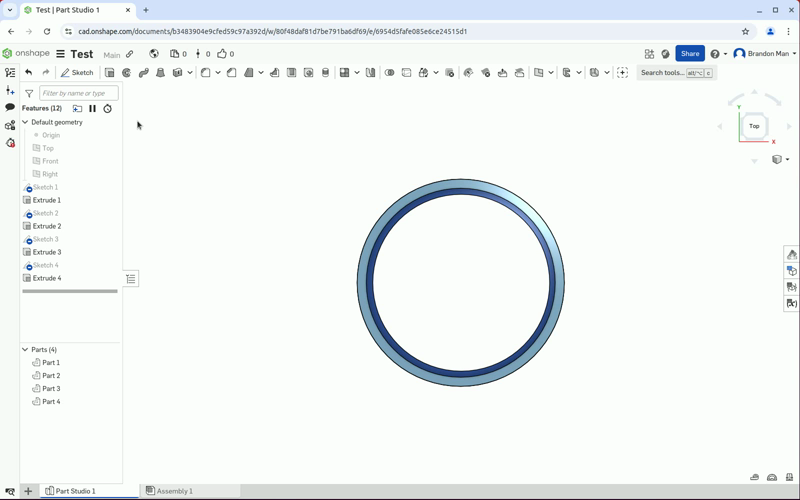
mouse_move(73, 189)
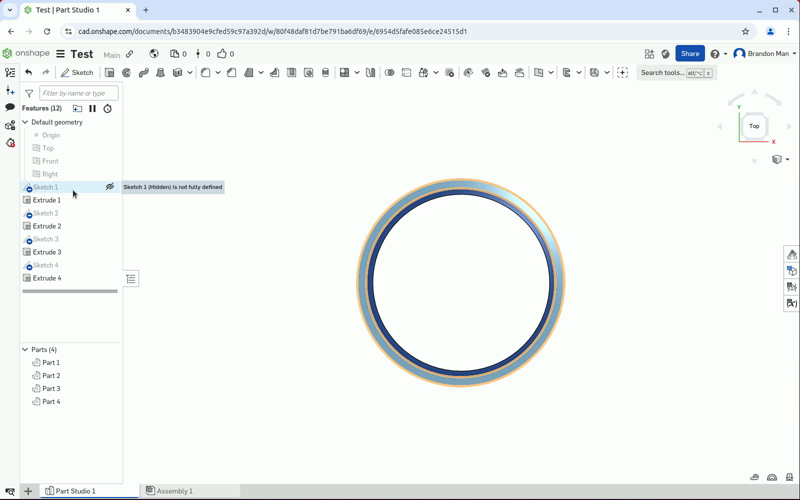
click(73, 189)
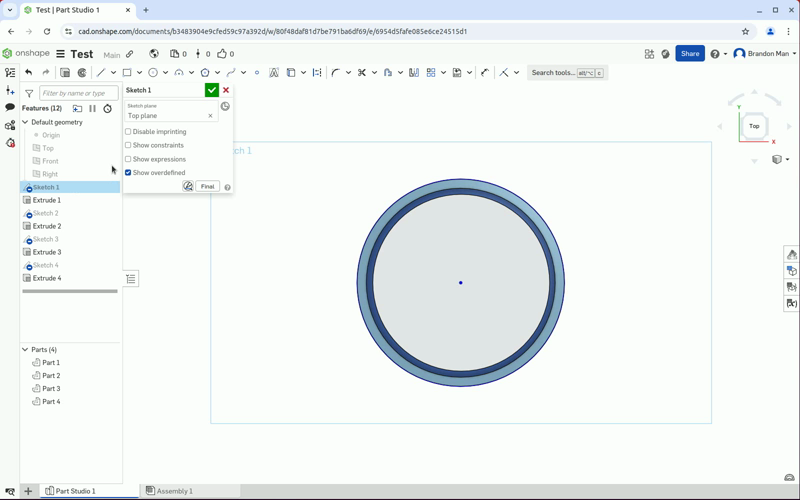
mouse_move(229, 92)
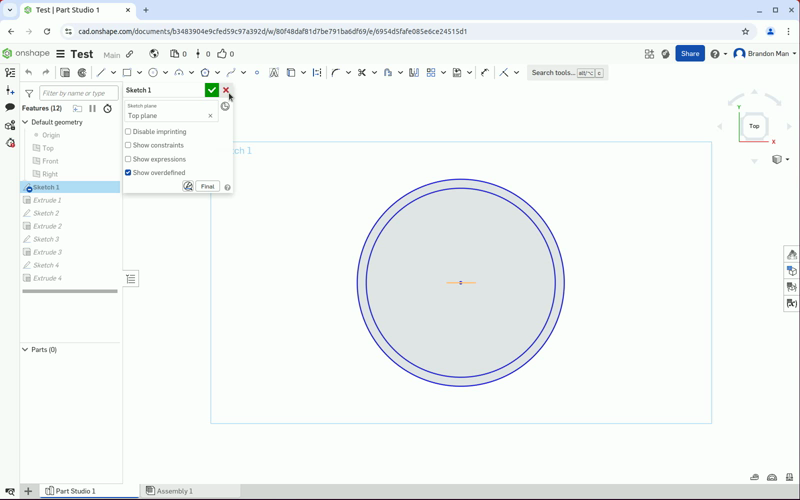
click(229, 92)
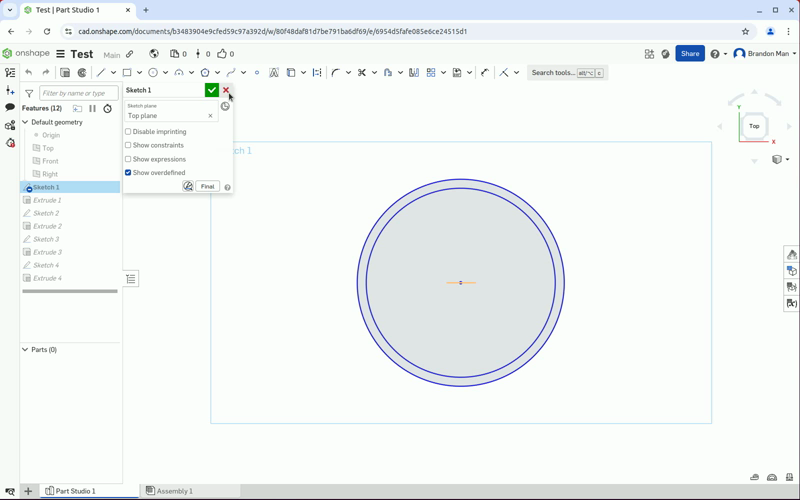
key(shift+s)
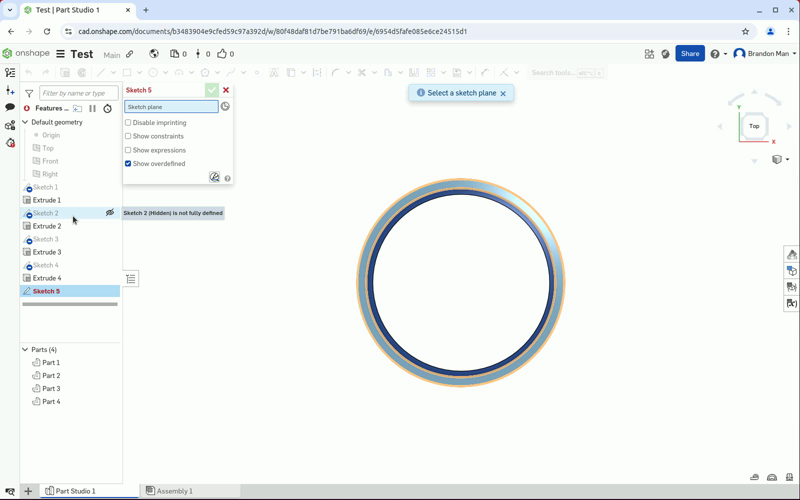
scroll(3)
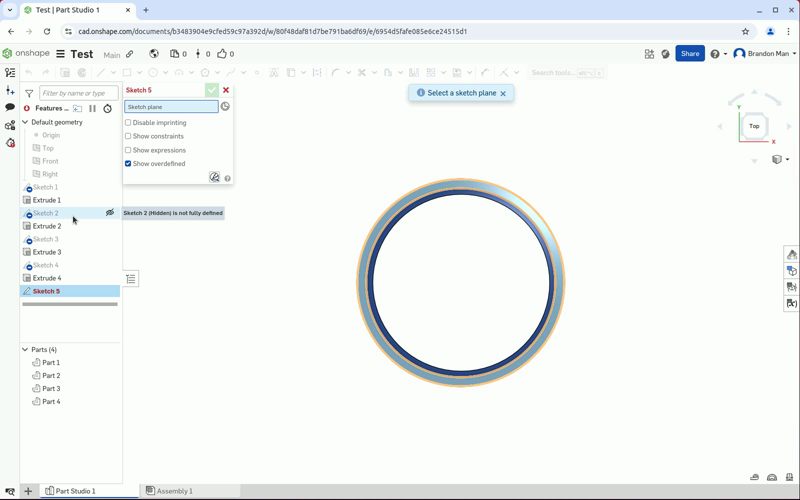
mouse_move(73, 150)
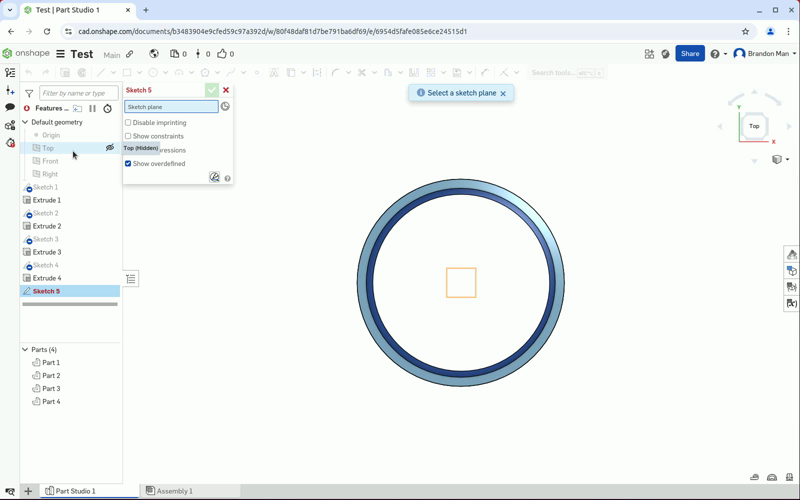
click(73, 150)
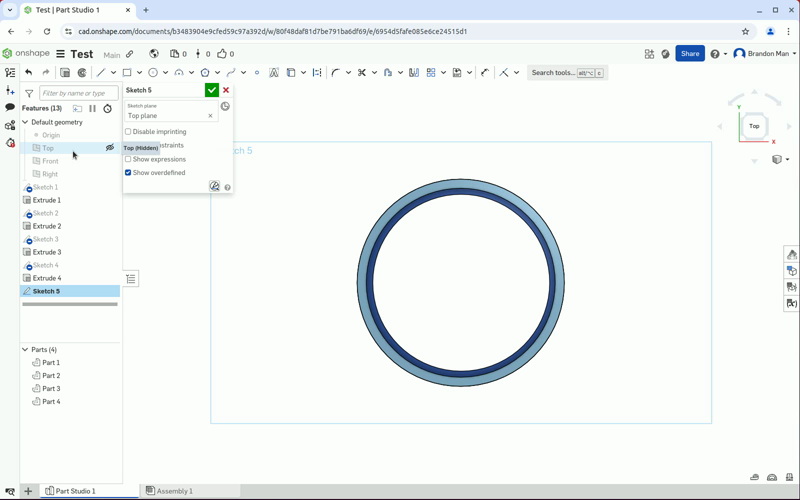
mouse_move(73, 352)
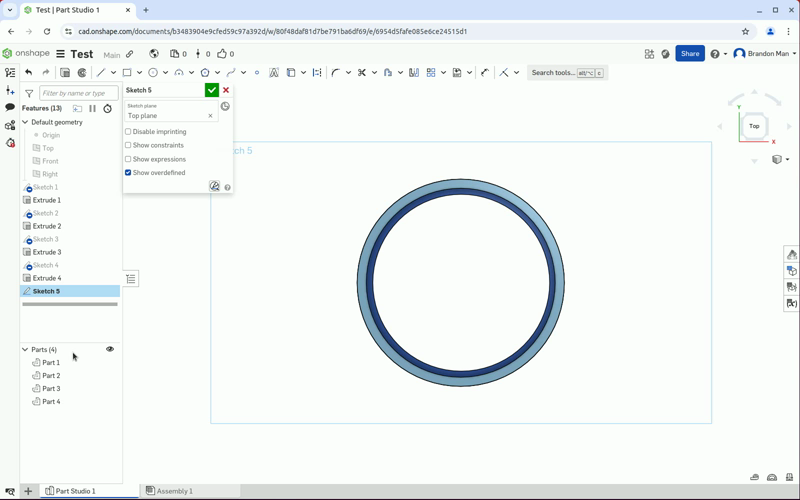
key(y)
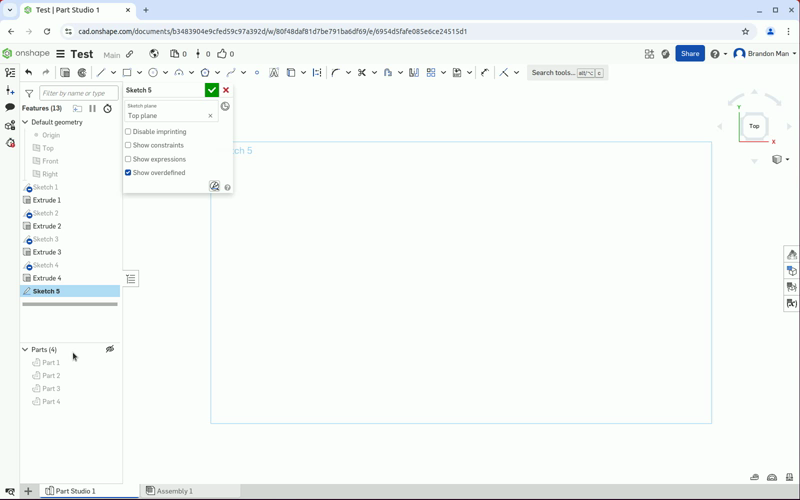
key(c)
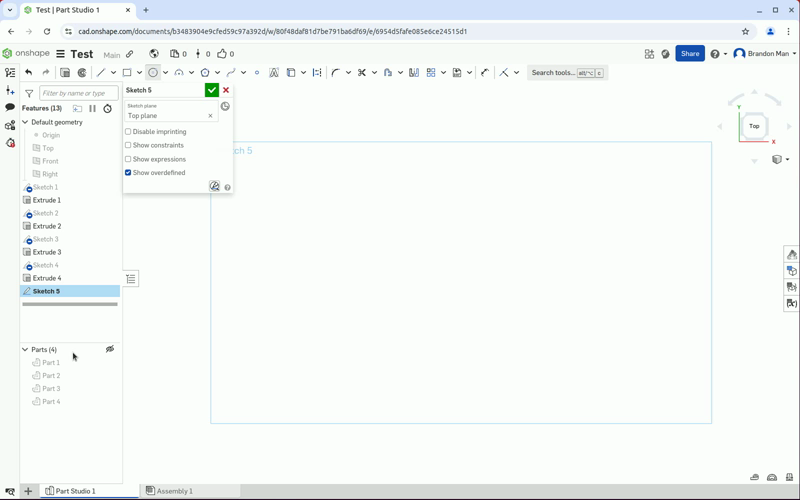
key_down(shift)
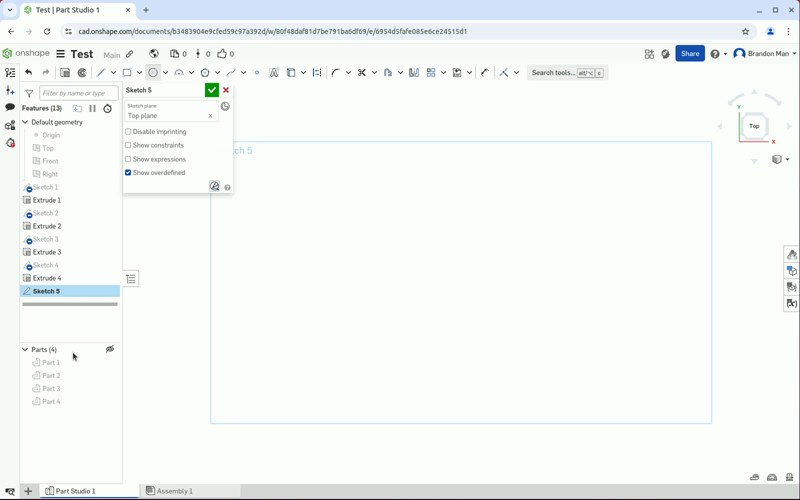
mouse_move(461, 282)
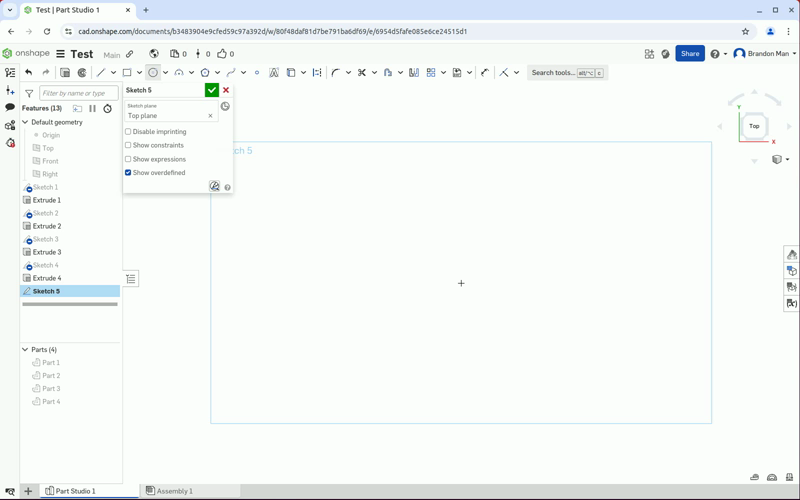
click(461, 282)
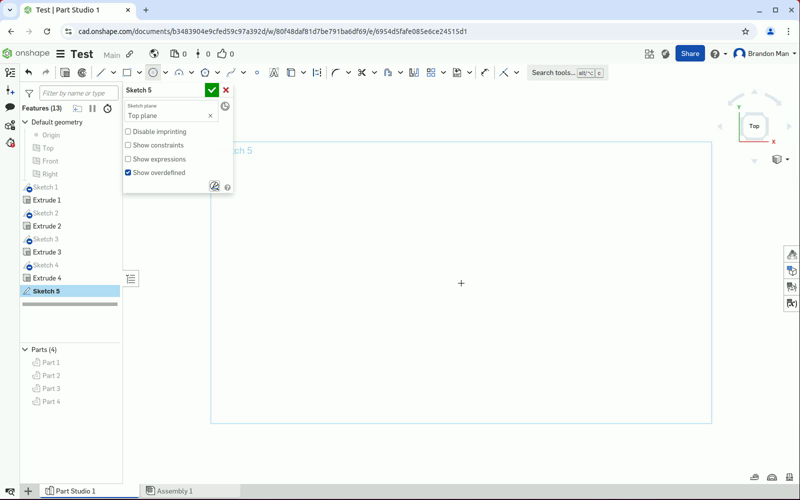
key_up(shift)
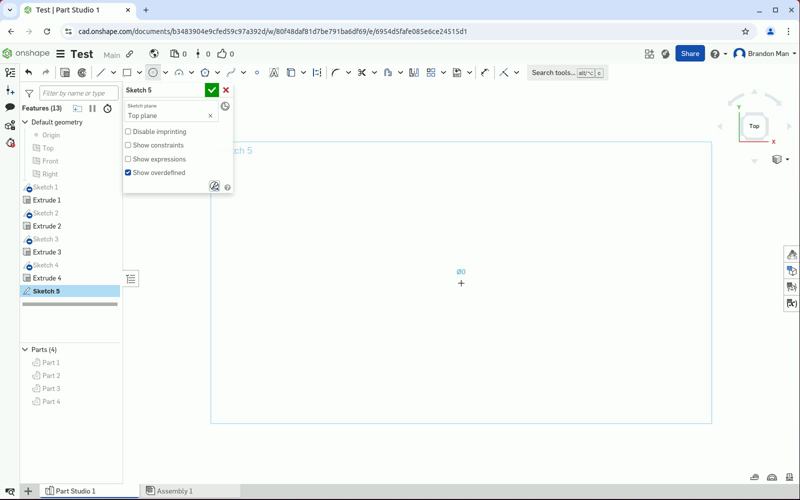
mouse_move(551, 282)
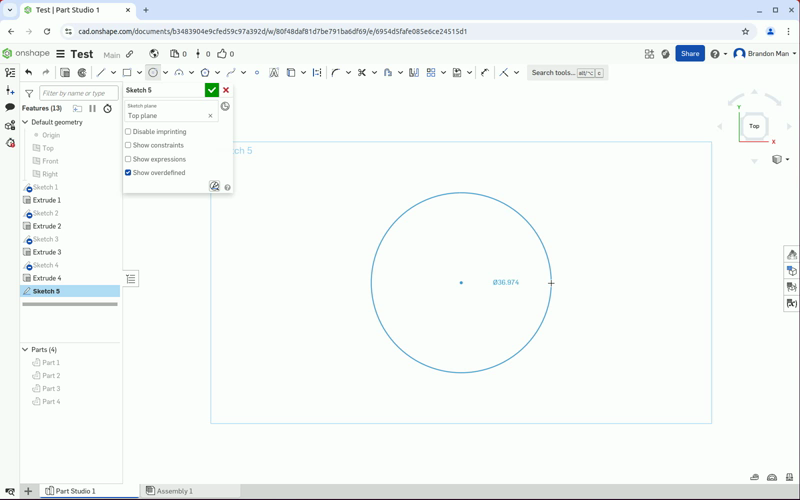
click(551, 282)
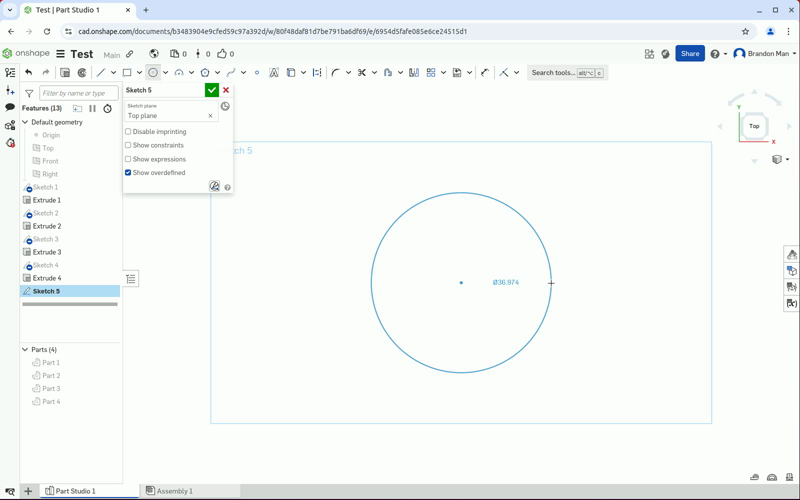
key(esc)
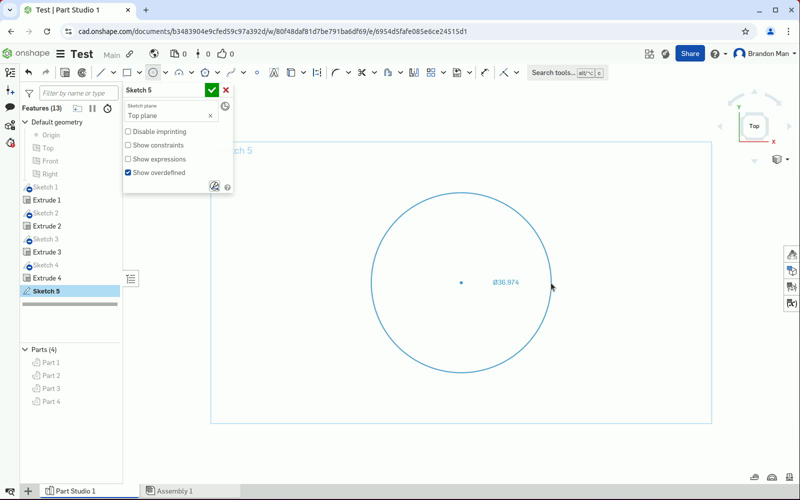
key(c)
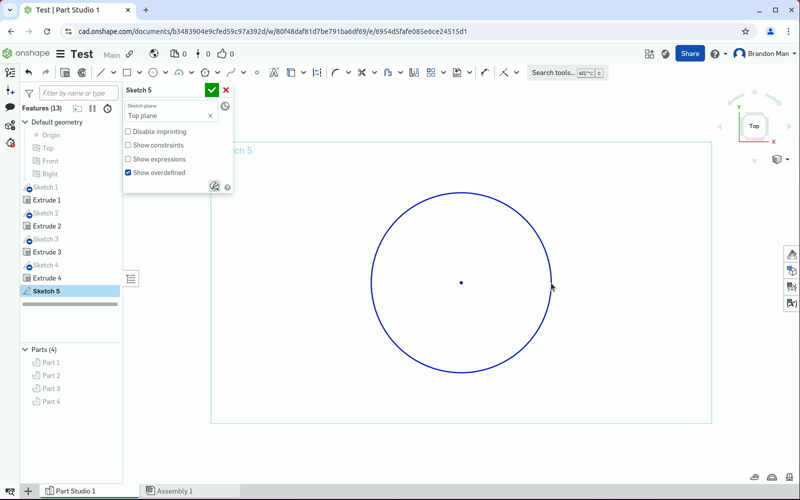
key_down(shift)
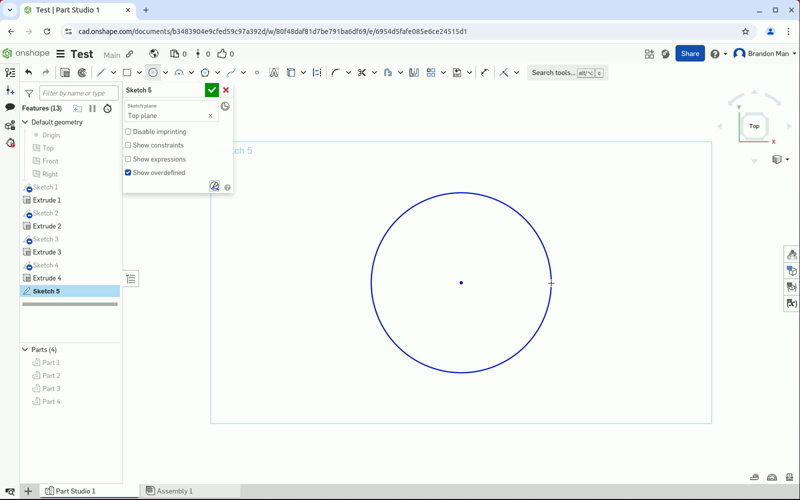
mouse_move(461, 282)
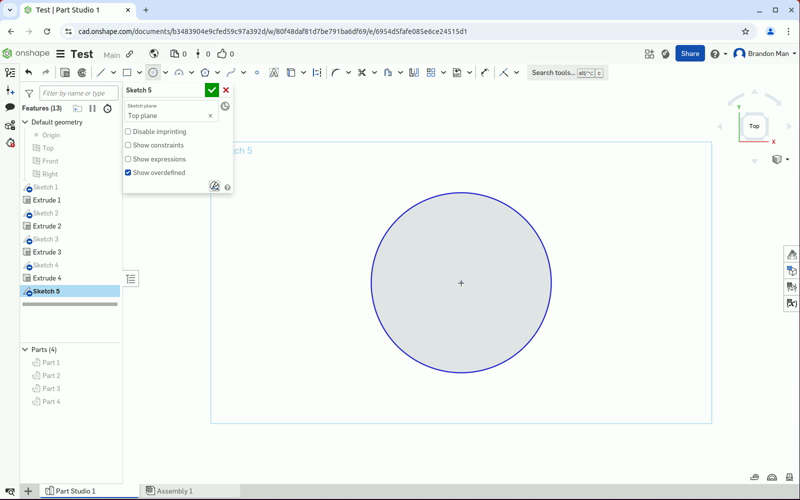
click(461, 282)
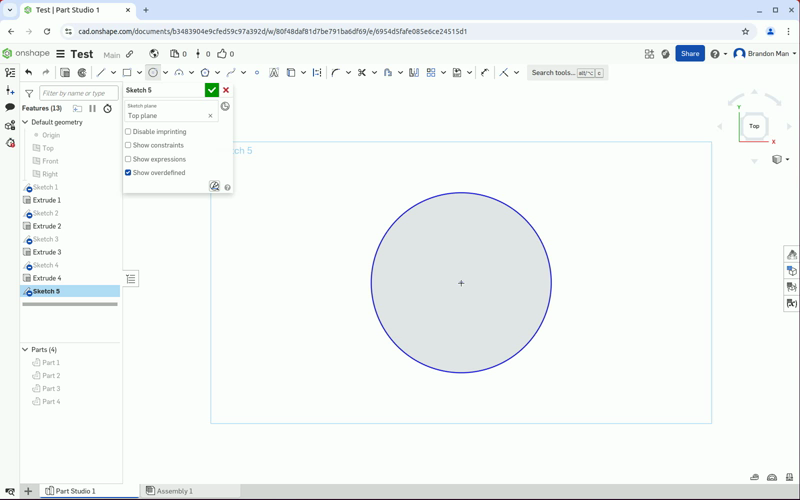
key_up(shift)
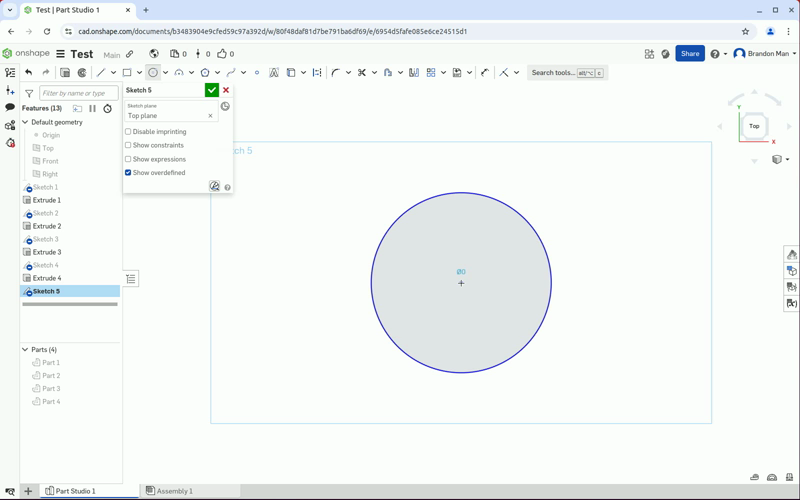
mouse_move(502, 282)
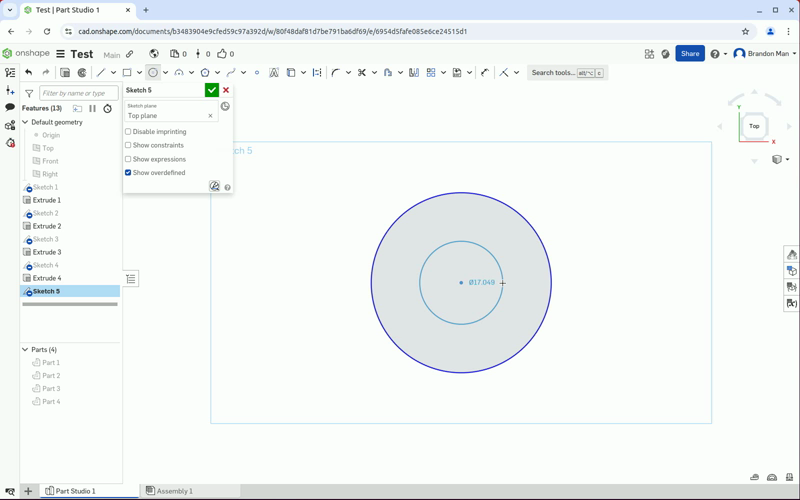
click(502, 282)
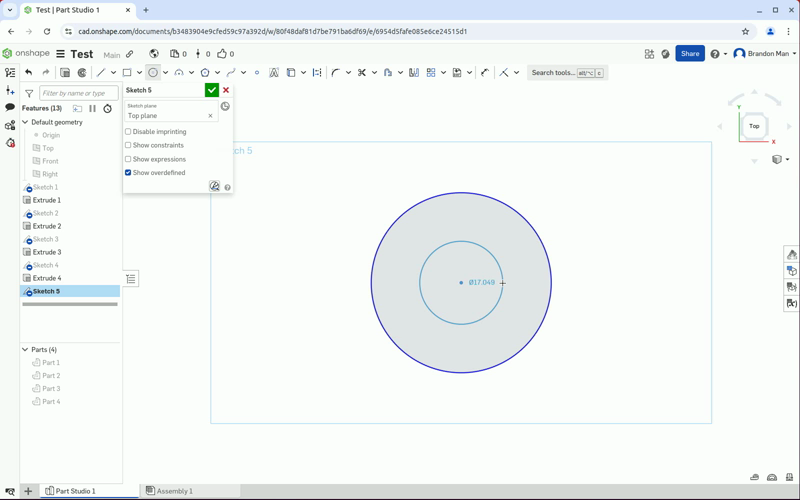
key(esc)
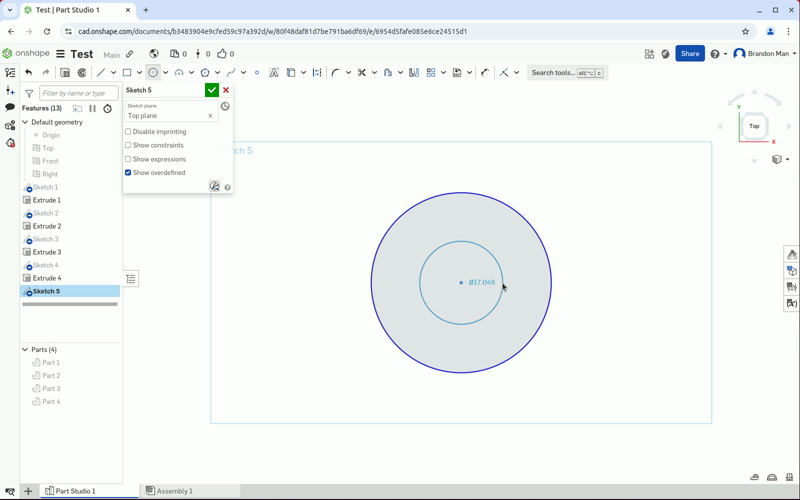
mouse_move(522, 276)
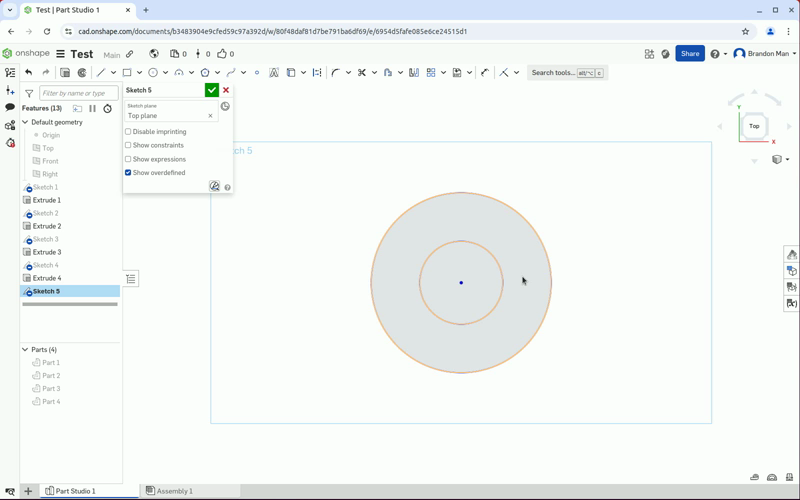
click(522, 276)
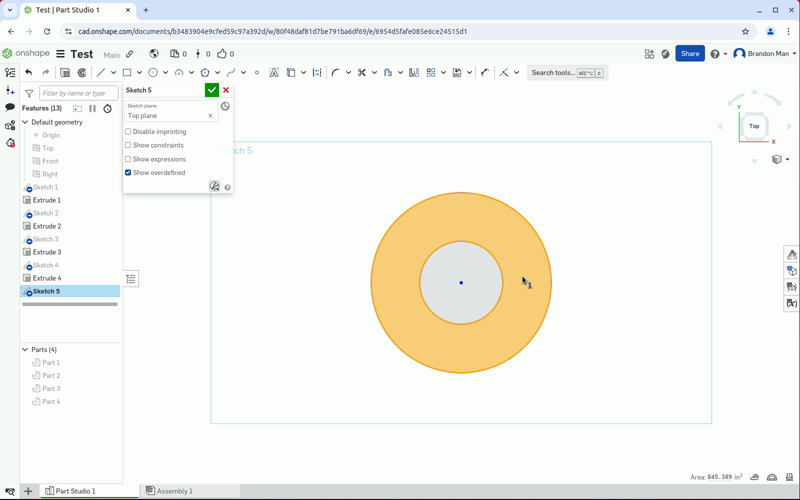
mouse_move(73, 352)
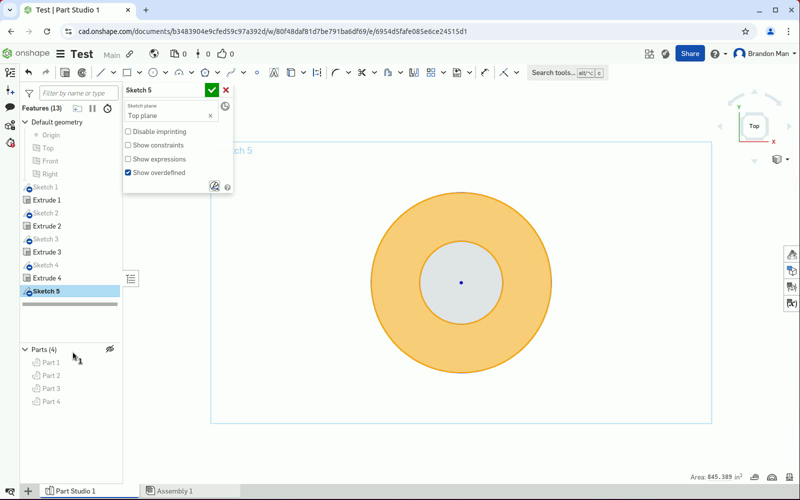
key(shift+y)
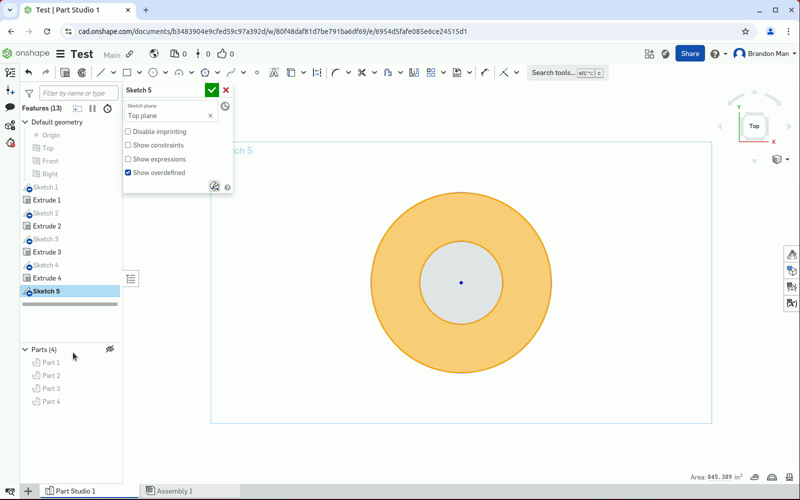
key(shift+e)
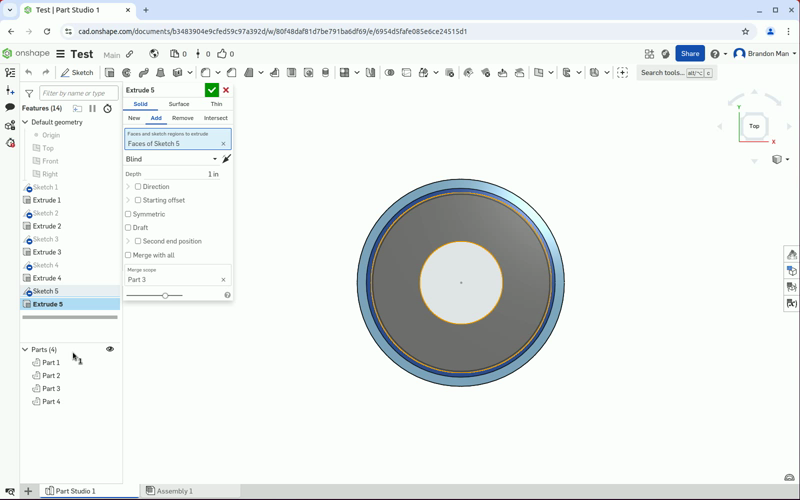
mouse_move(143, 106)
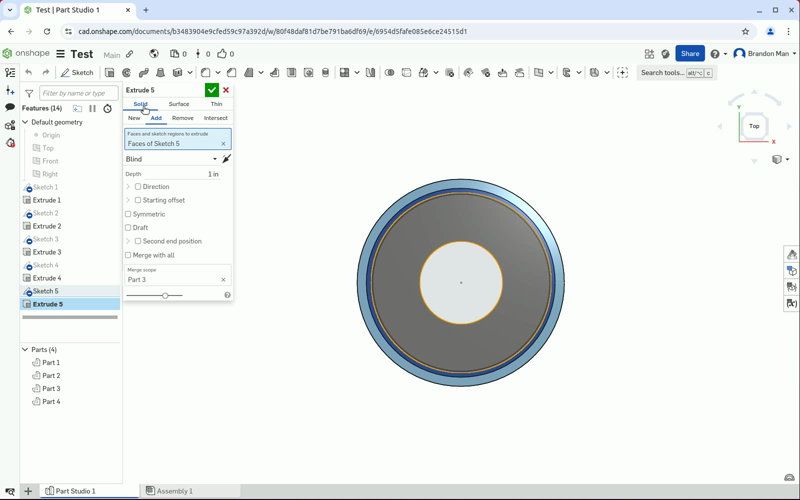
click(143, 106)
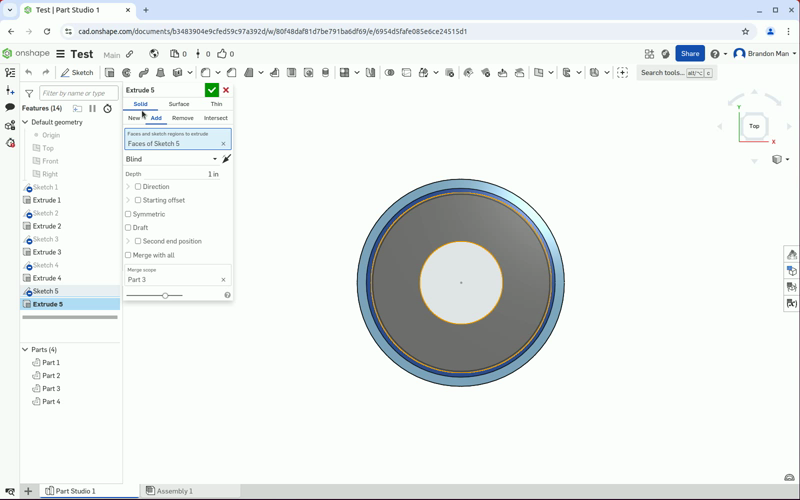
mouse_move(137, 120)
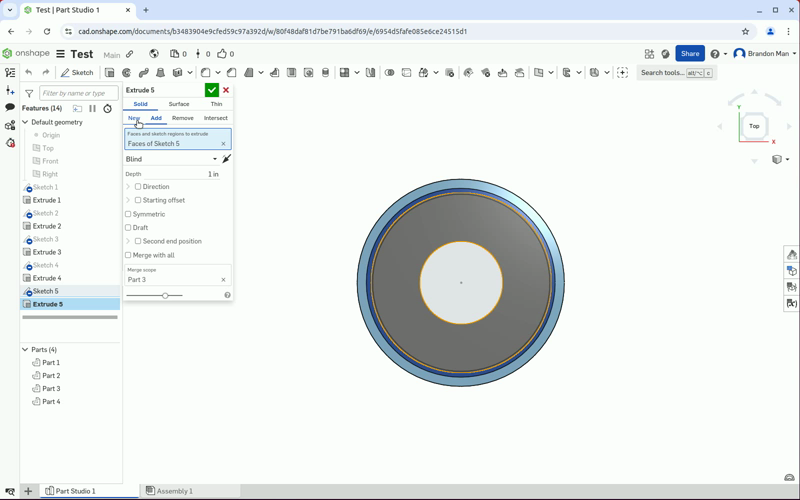
click(137, 120)
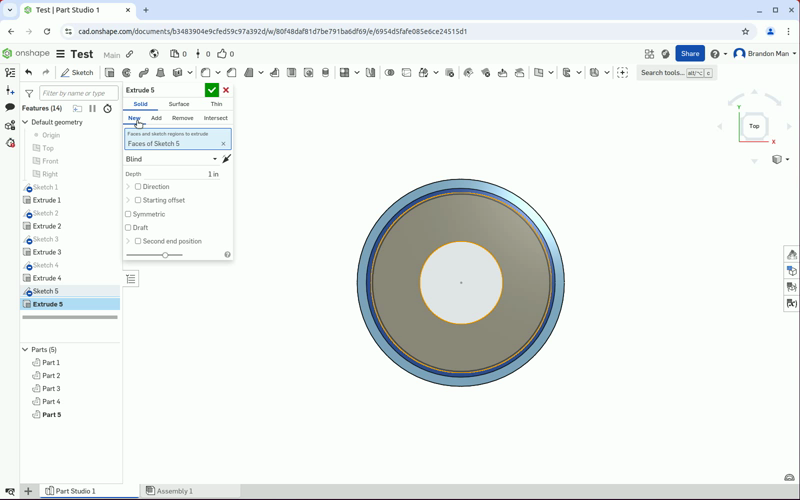
key(tab, 4)
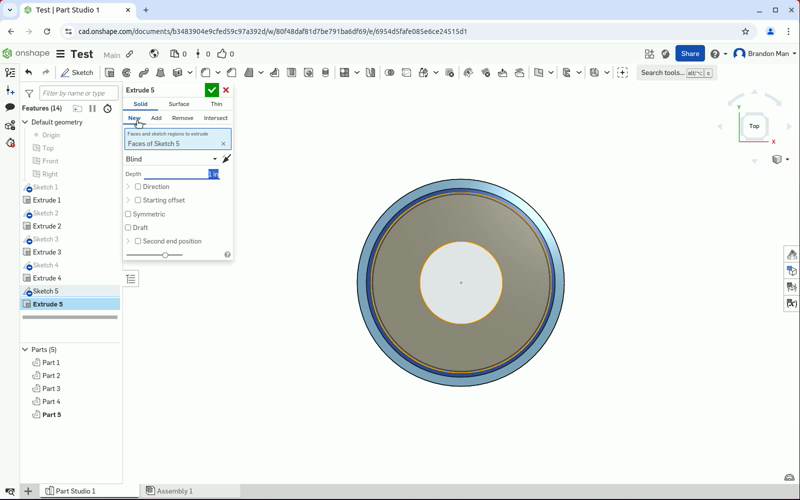
text(5.536)
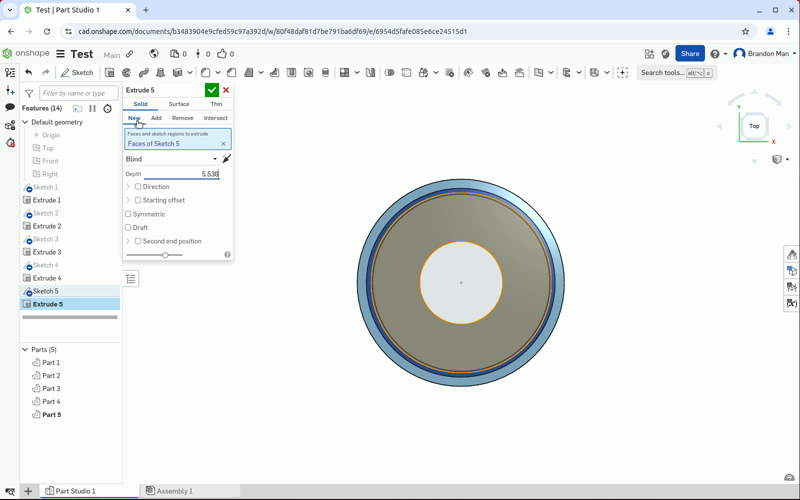
key(enter)
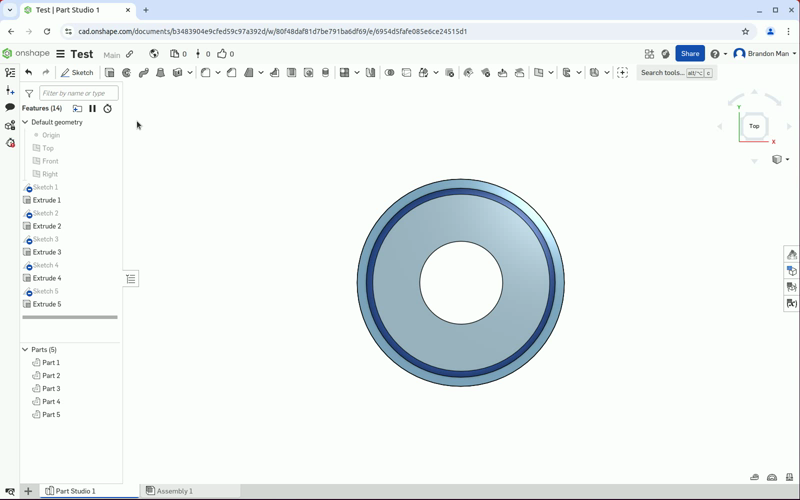
key(shift+h)
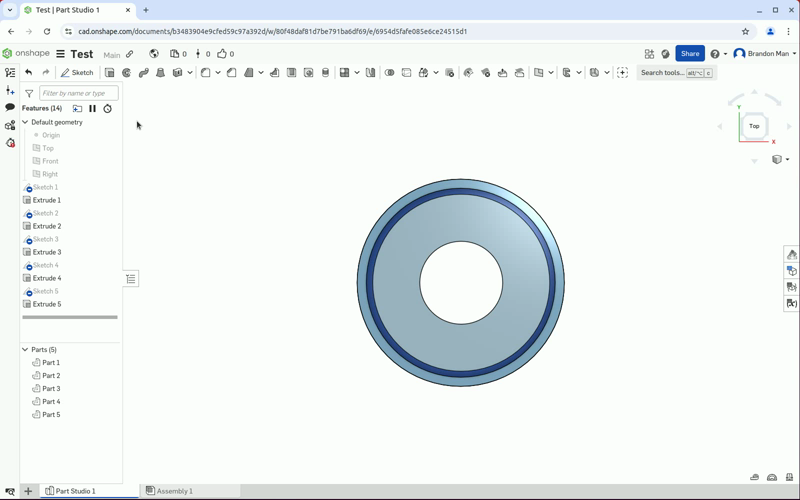
key(shift+h)
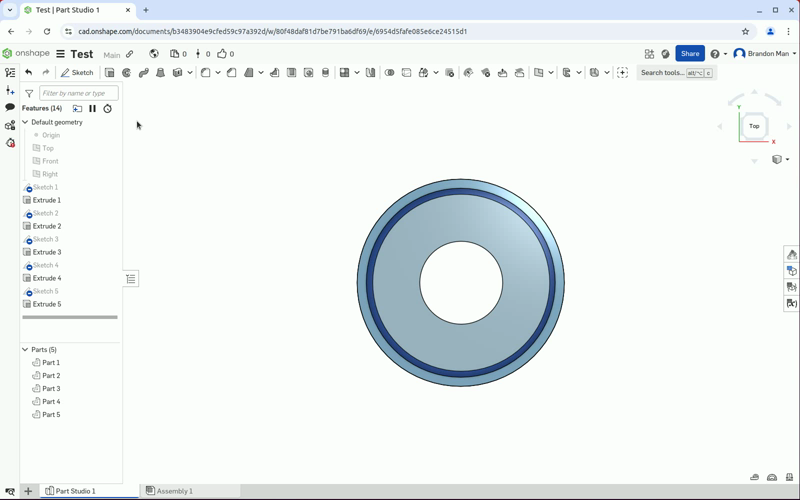
mouse_move(73, 189)
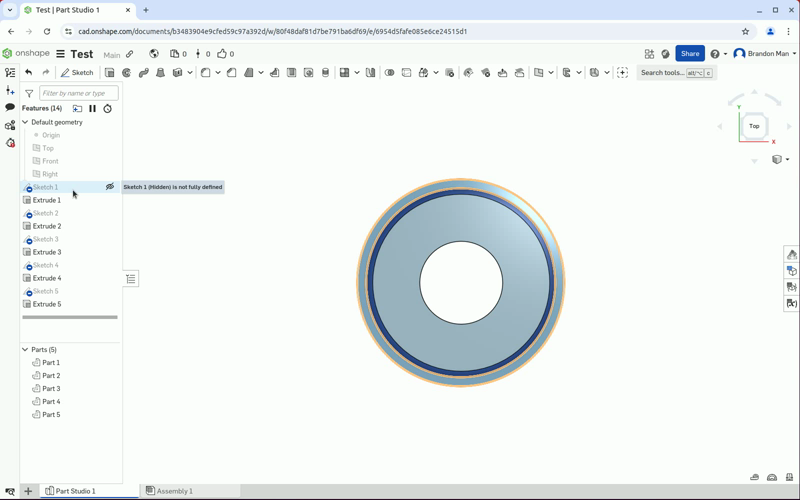
click(73, 189)
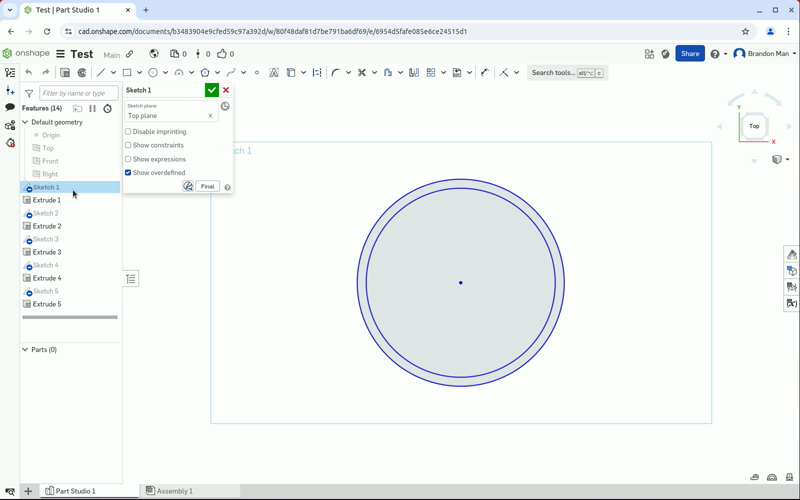
mouse_move(229, 92)
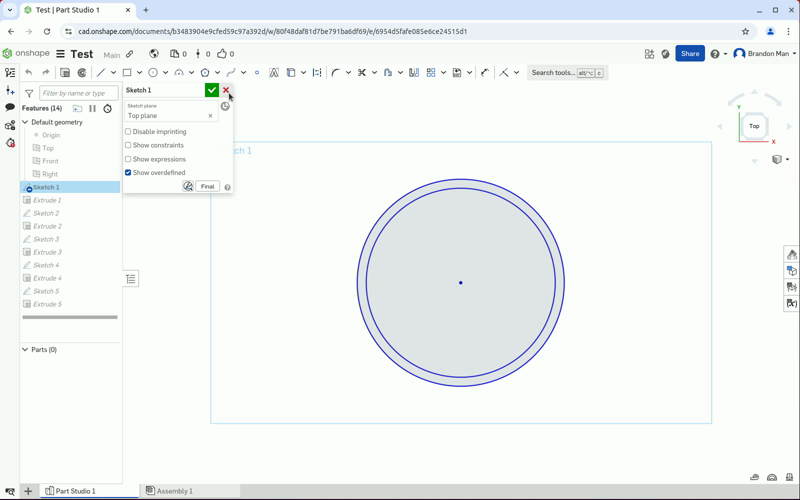
click(229, 92)
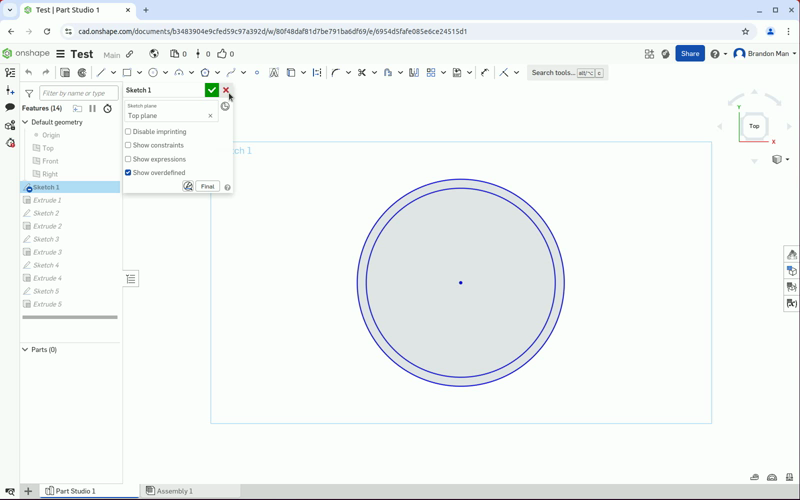
key(shift+s)
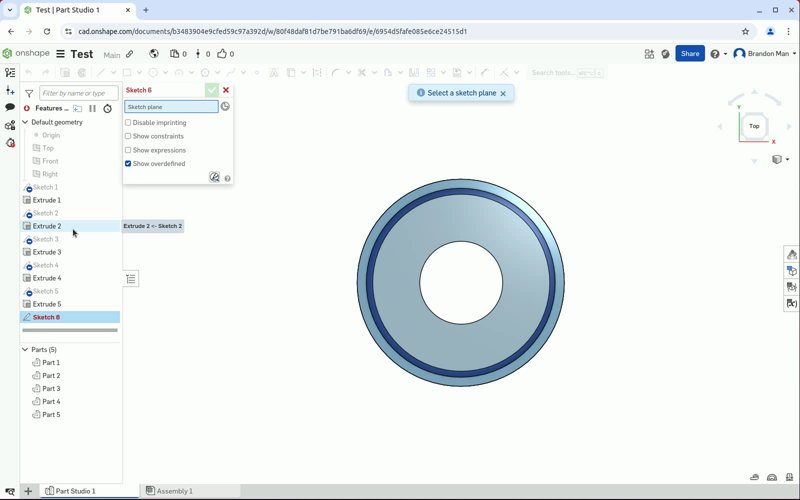
scroll(3)
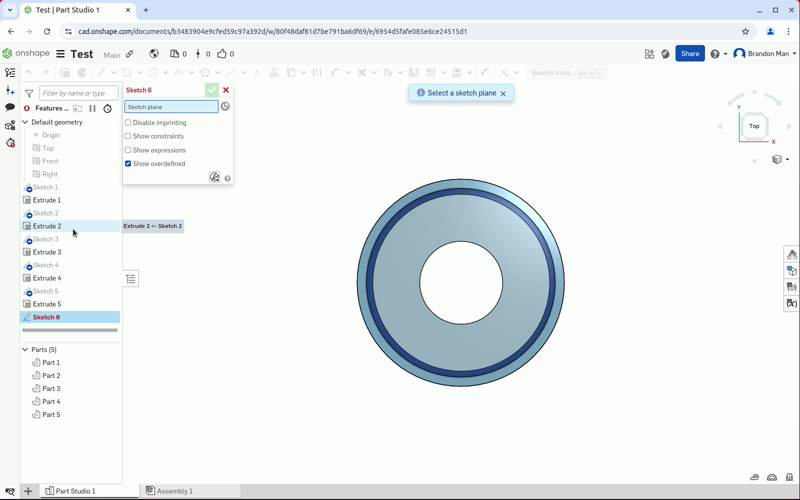
mouse_move(73, 150)
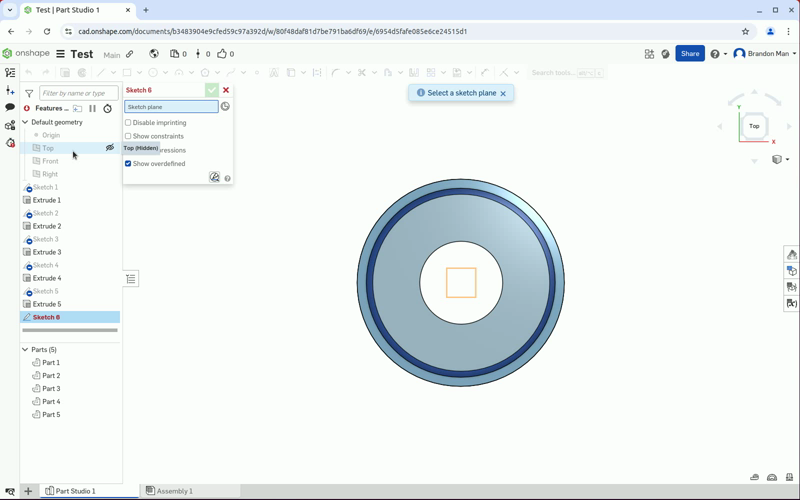
click(73, 150)
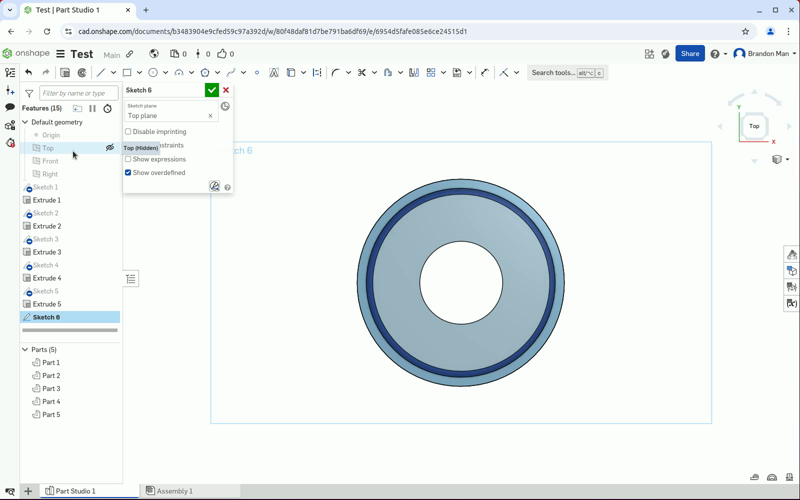
mouse_move(73, 352)
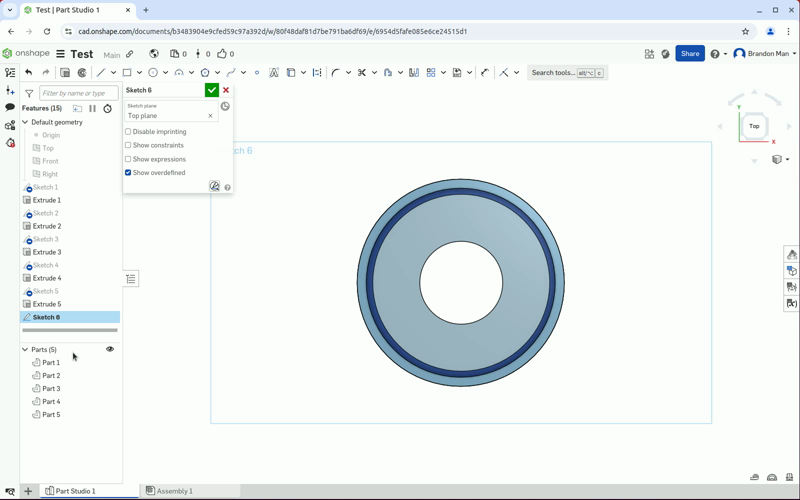
key(y)
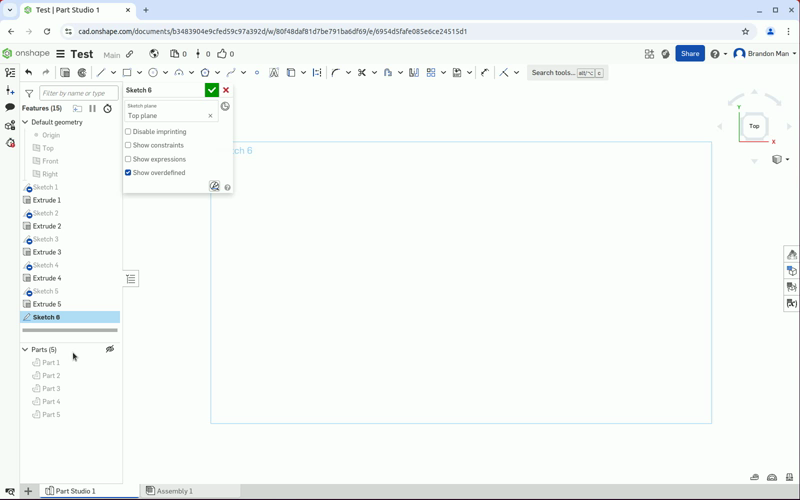
key(c)
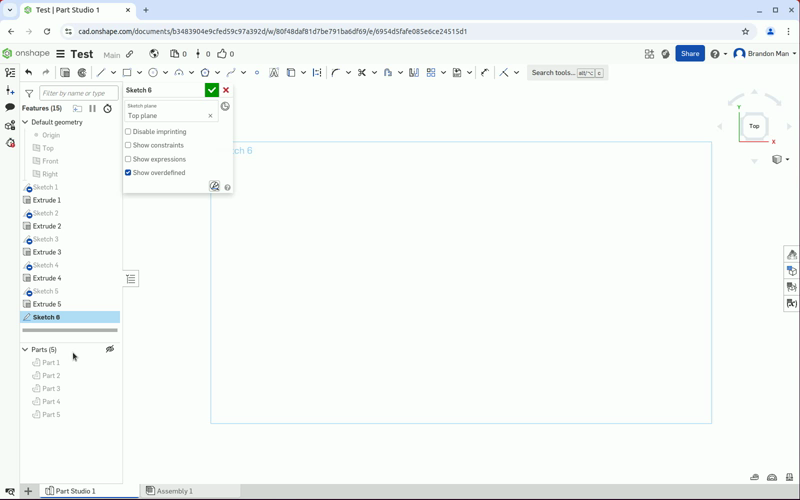
key_down(shift)
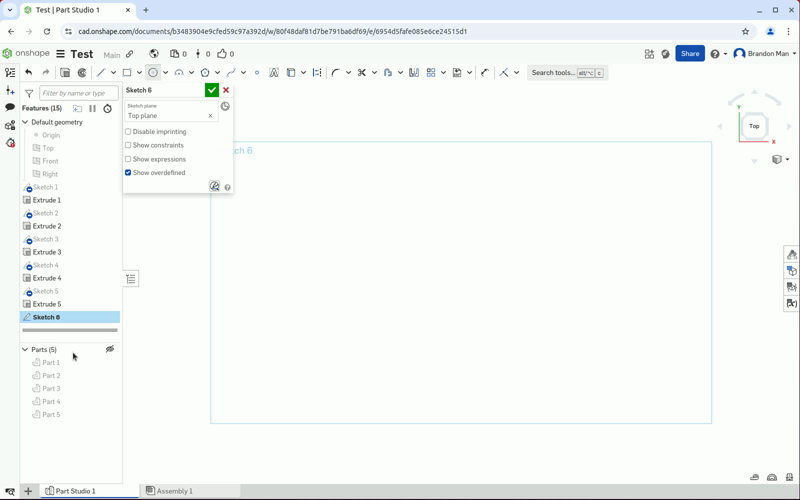
mouse_move(461, 282)
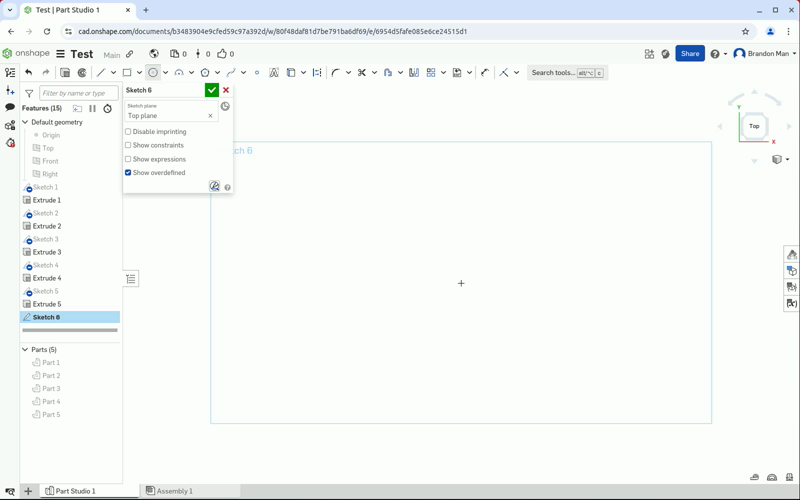
click(461, 282)
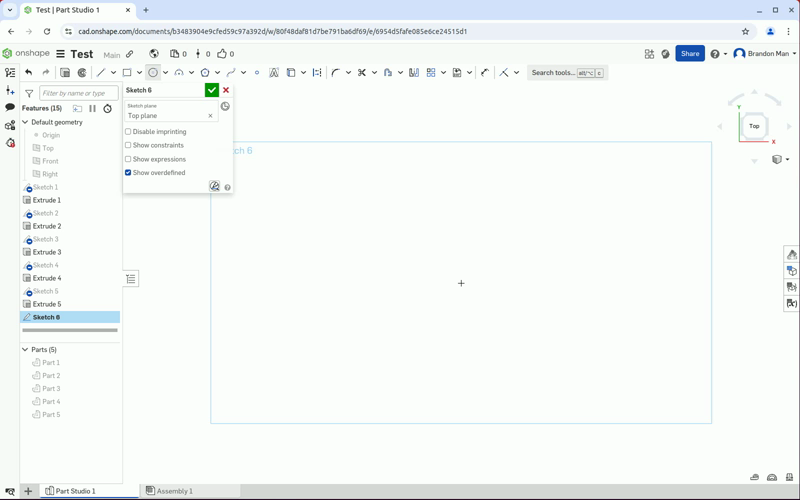
key_up(shift)
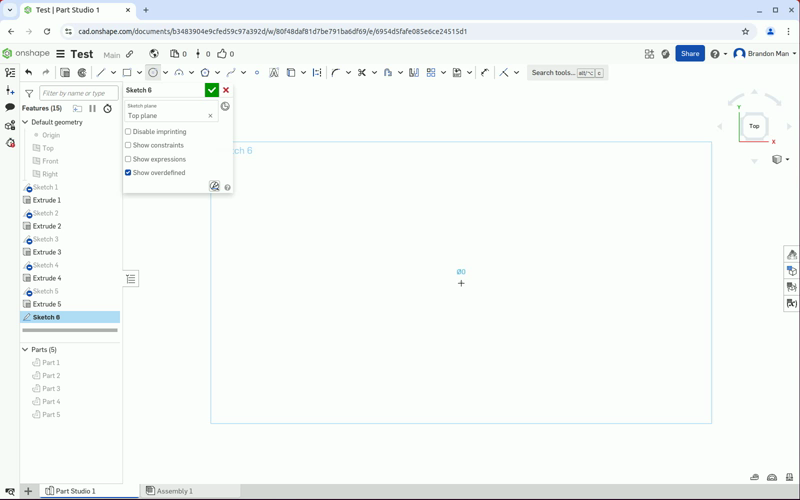
mouse_move(481, 282)
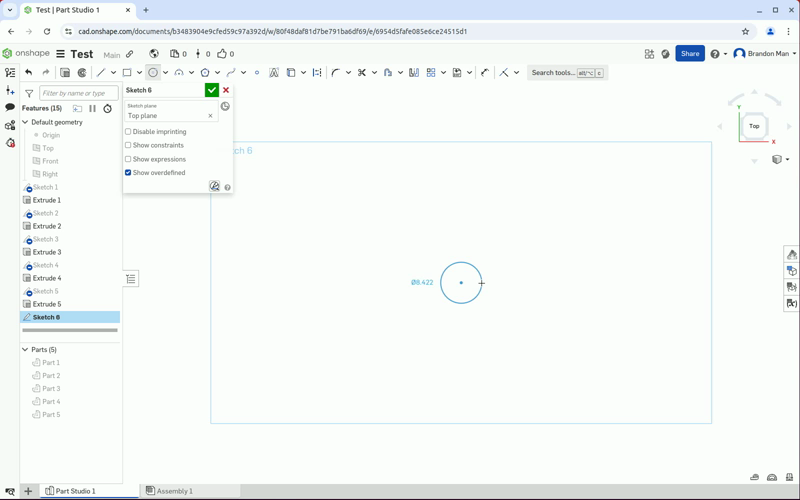
click(481, 282)
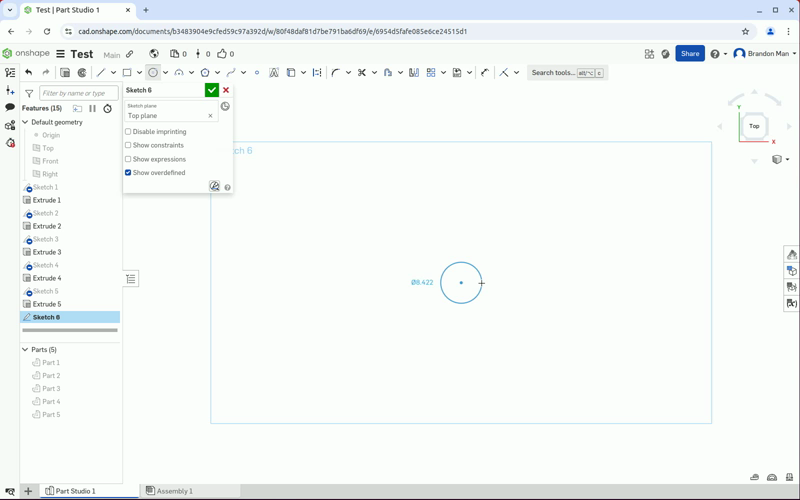
key(esc)
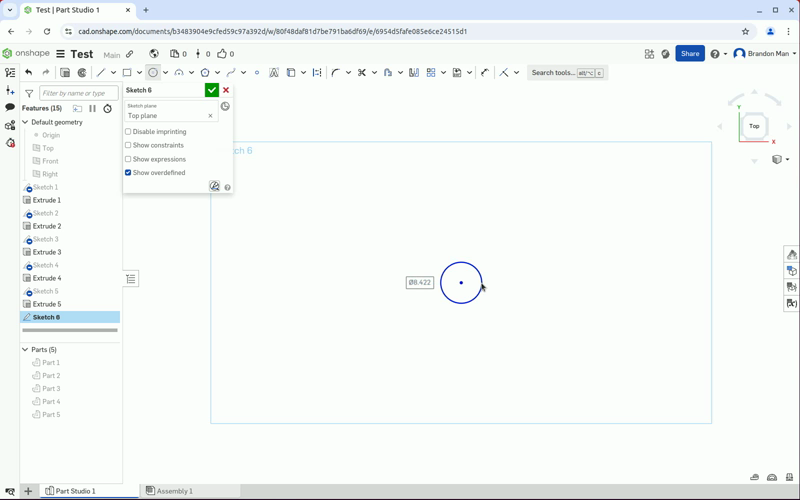
key(c)
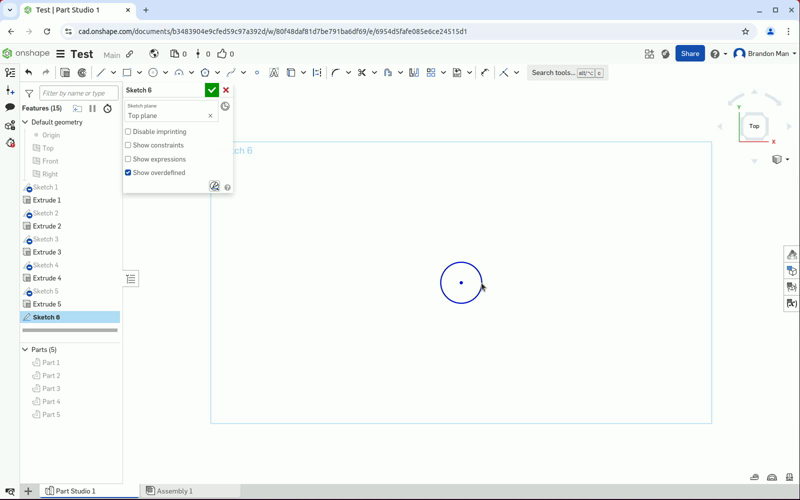
key_down(shift)
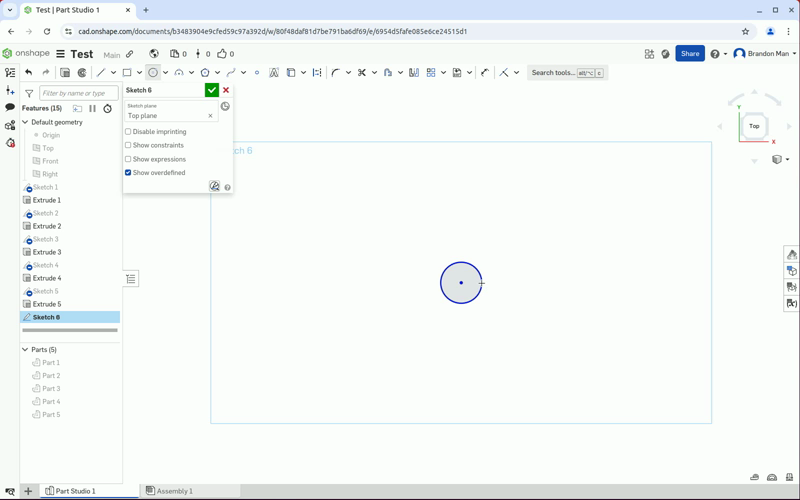
mouse_move(461, 282)
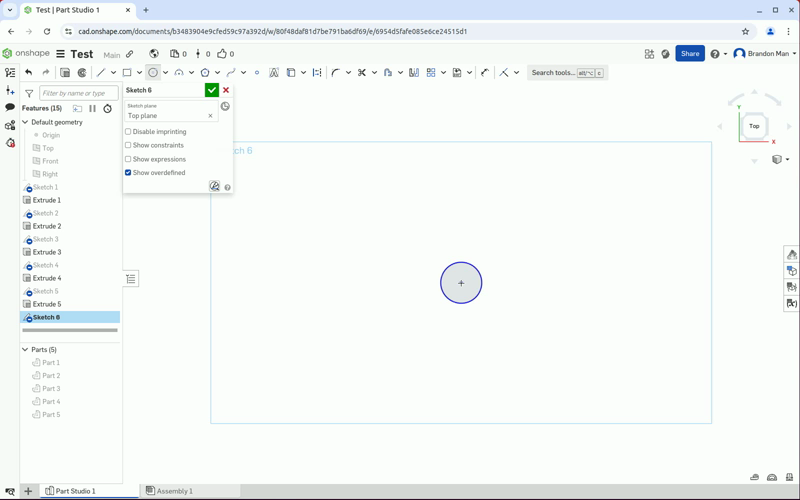
click(461, 282)
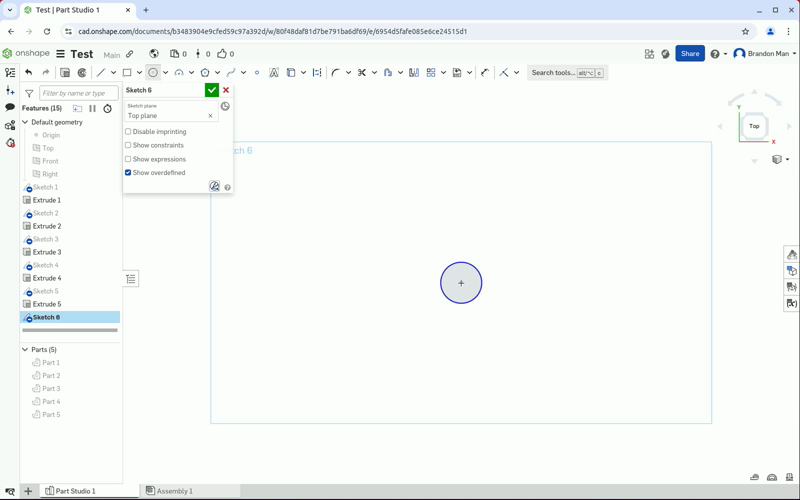
key_up(shift)
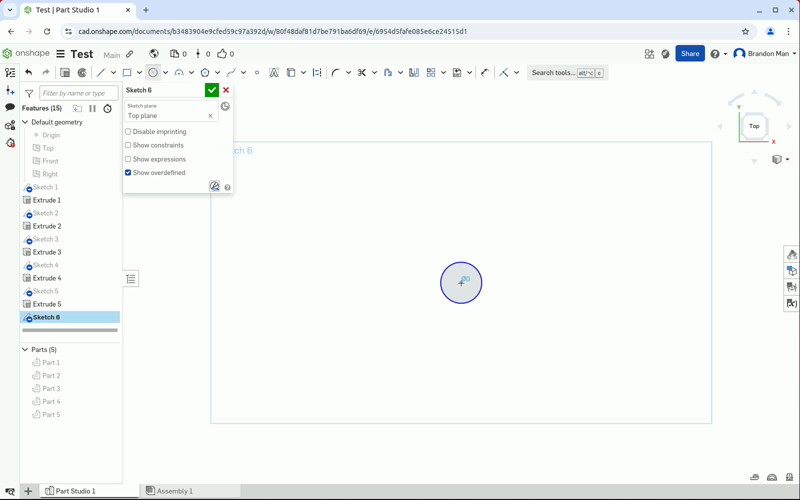
mouse_move(476, 282)
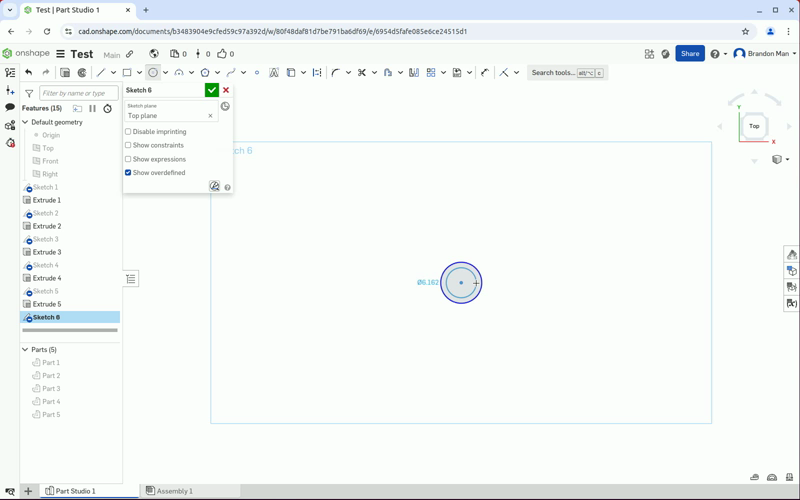
click(476, 282)
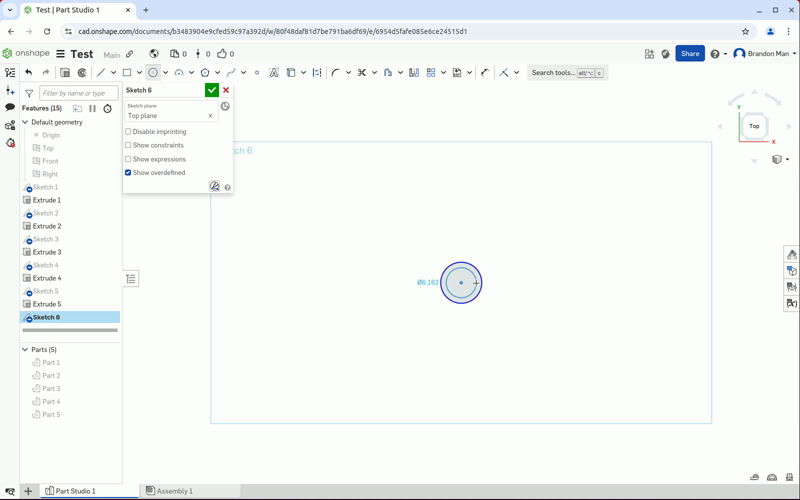
key(esc)
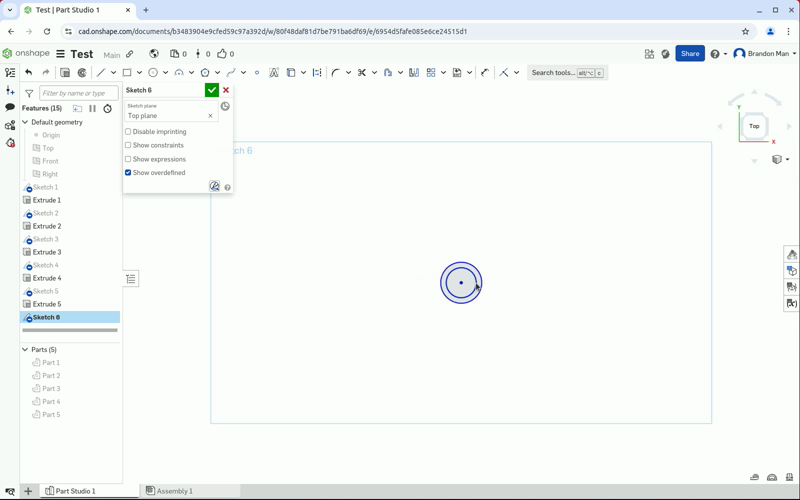
mouse_move(476, 294)
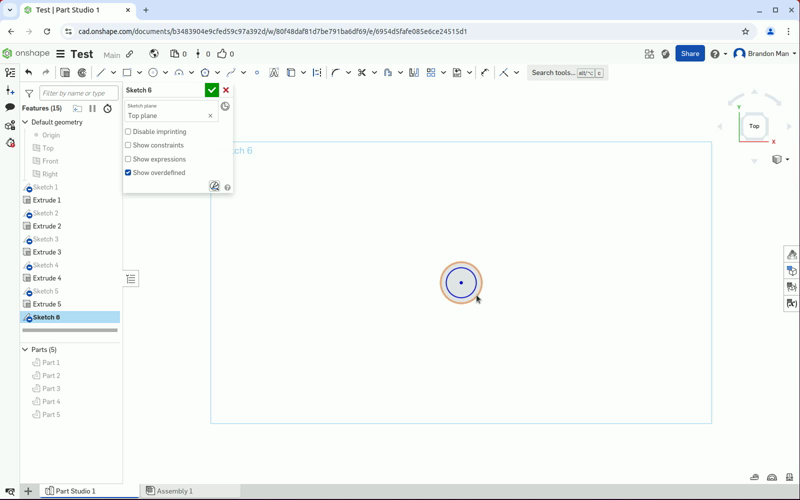
scroll(6)
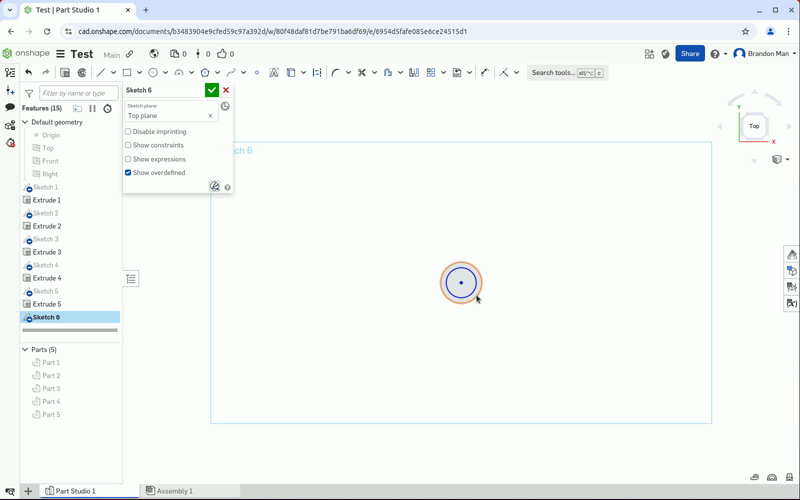
scroll(6)
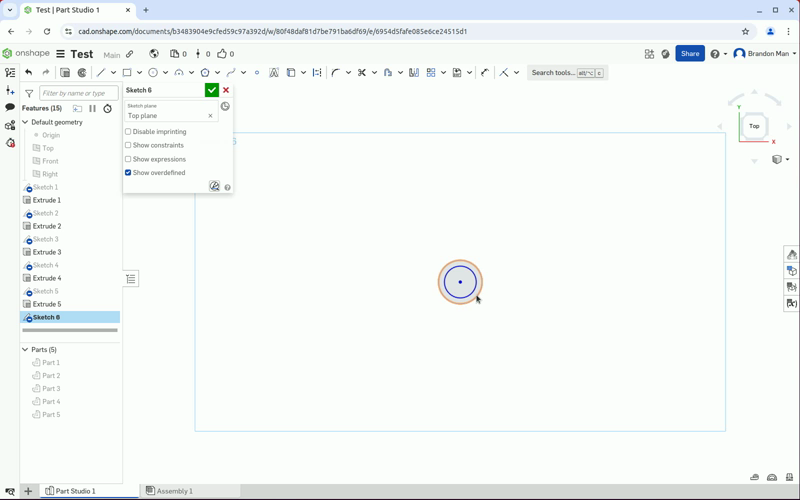
scroll(6)
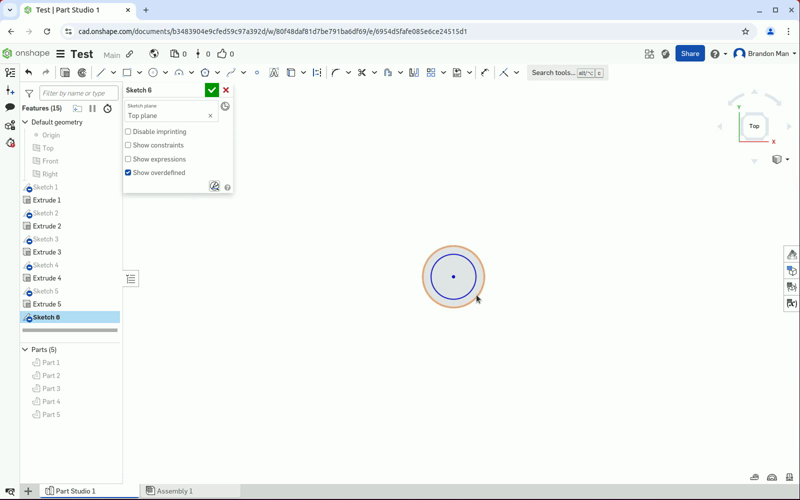
scroll(6)
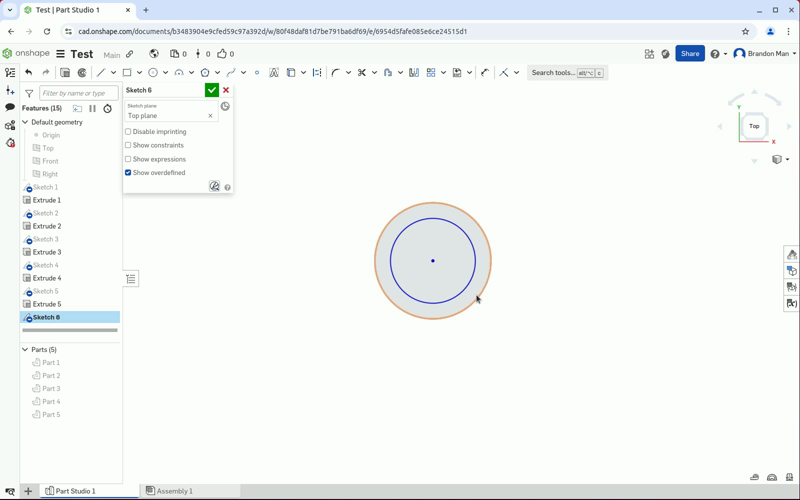
scroll(6)
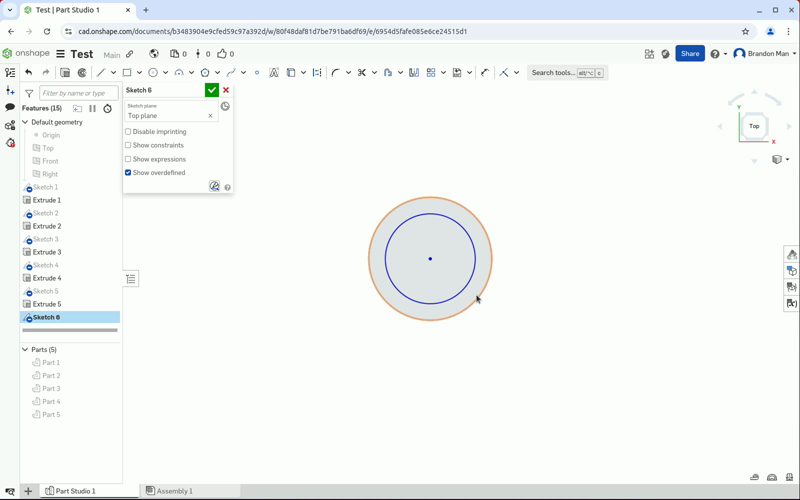
scroll(6)
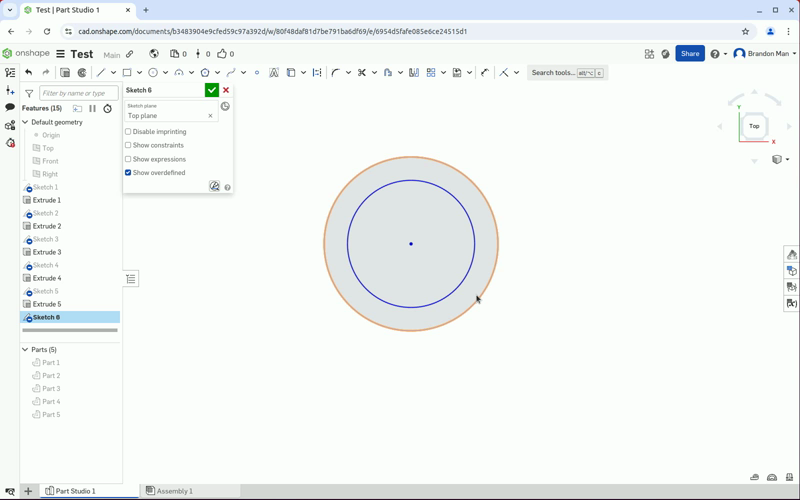
scroll(6)
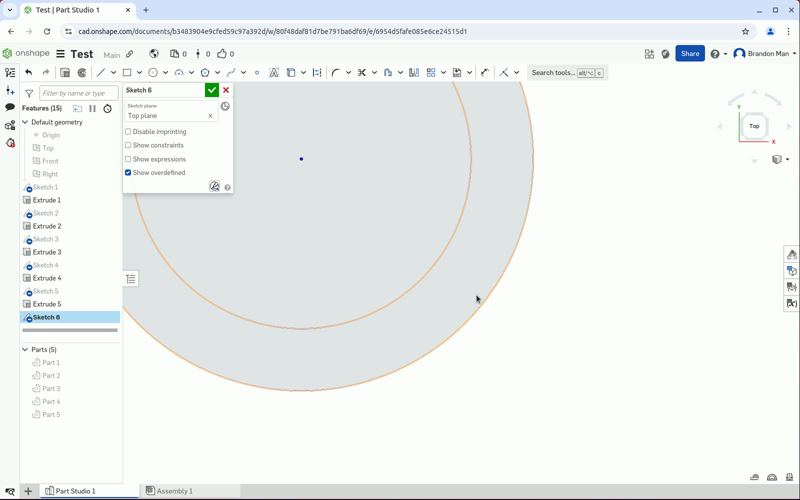
click(476, 294)
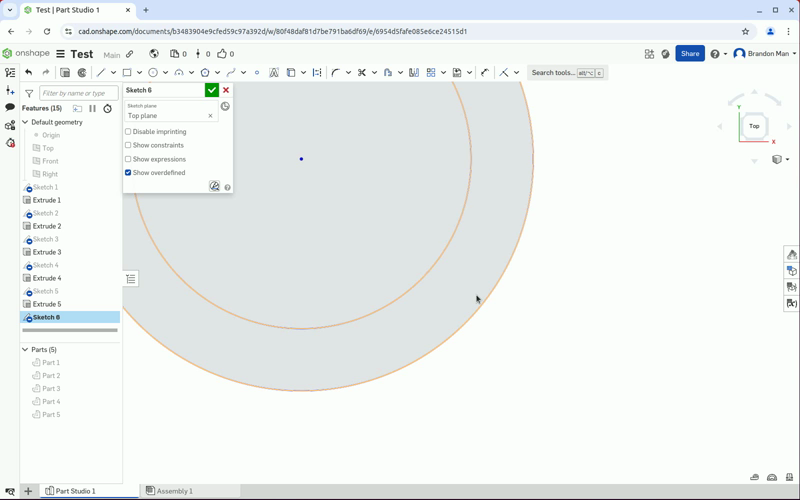
scroll(-6)
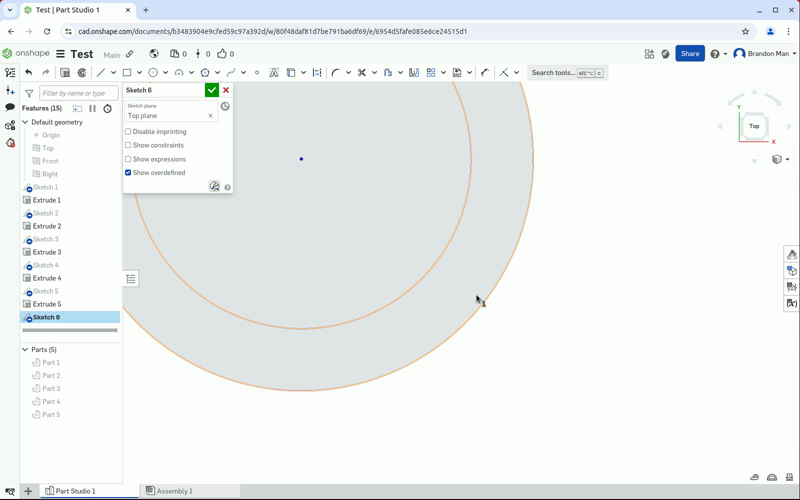
scroll(-6)
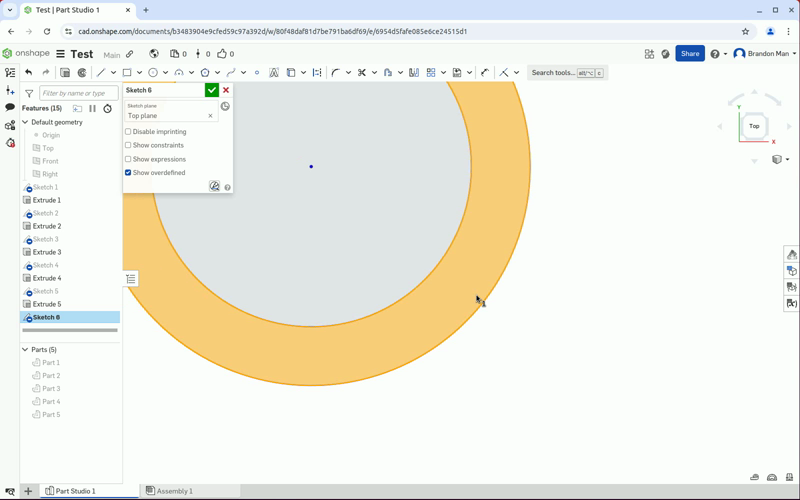
scroll(-6)
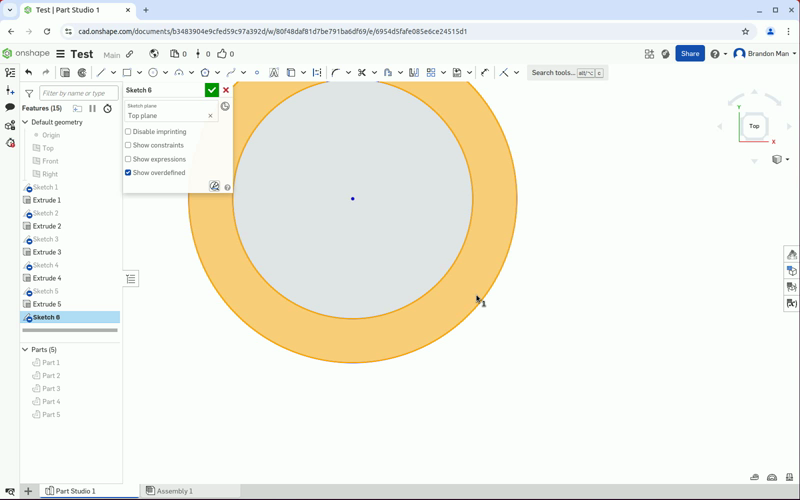
scroll(-6)
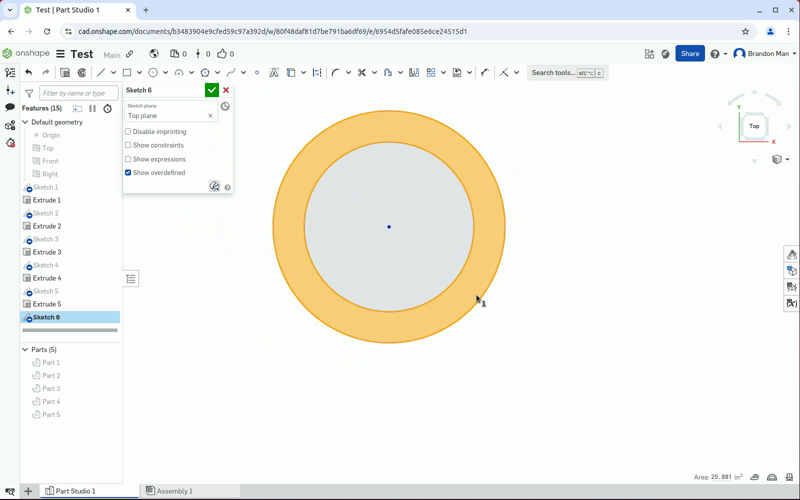
scroll(-6)
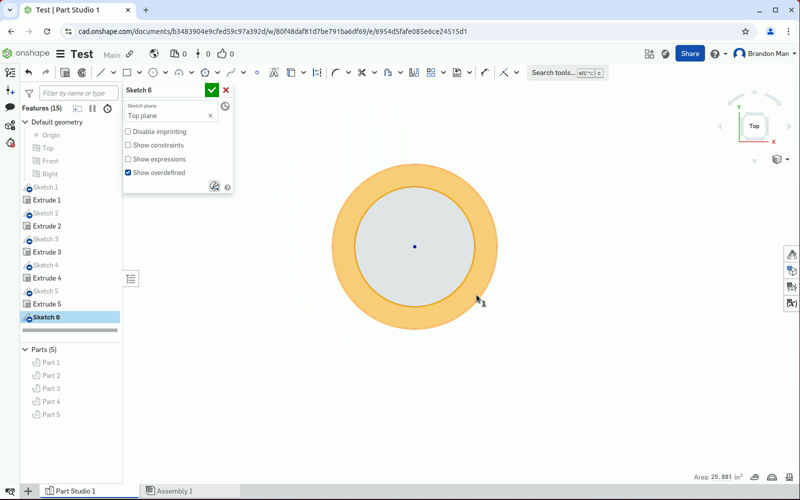
scroll(-6)
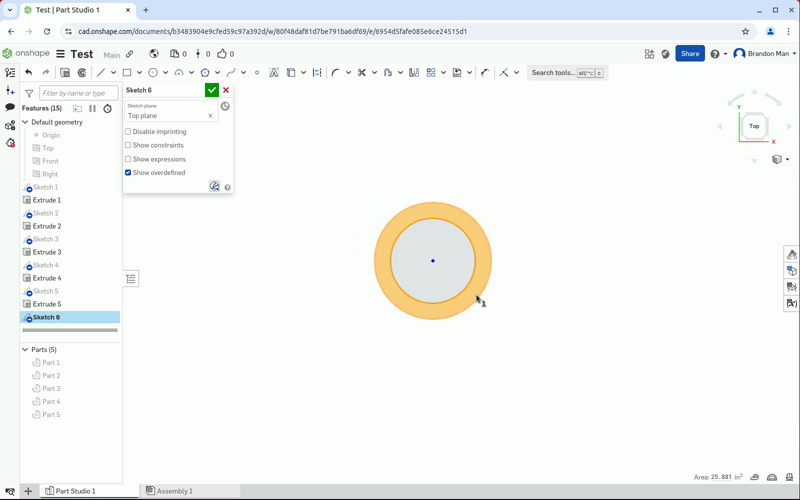
scroll(-6)
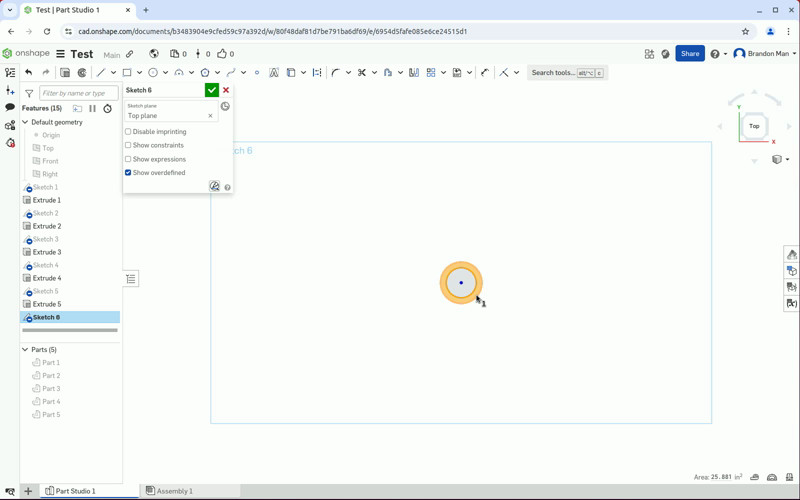
mouse_move(73, 352)
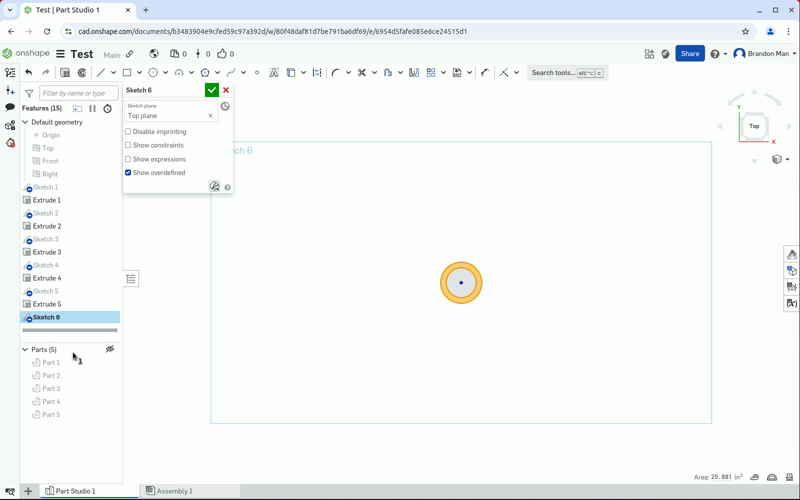
key(shift+y)
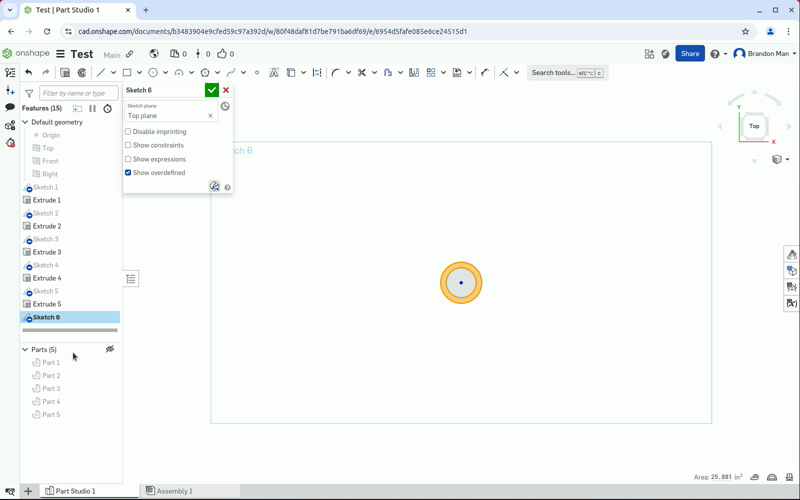
key(shift+e)
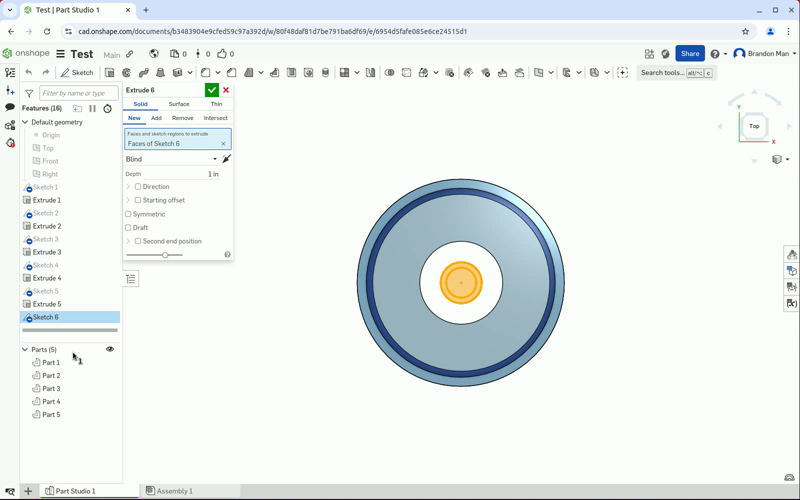
mouse_move(143, 106)
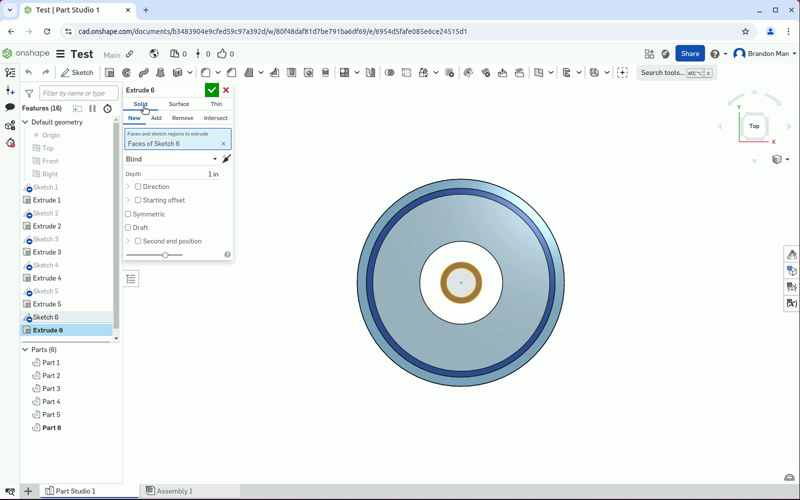
click(143, 106)
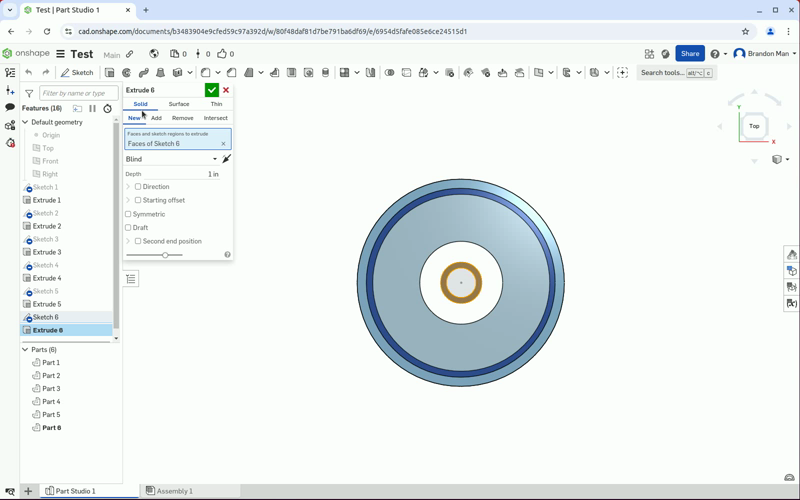
mouse_move(137, 120)
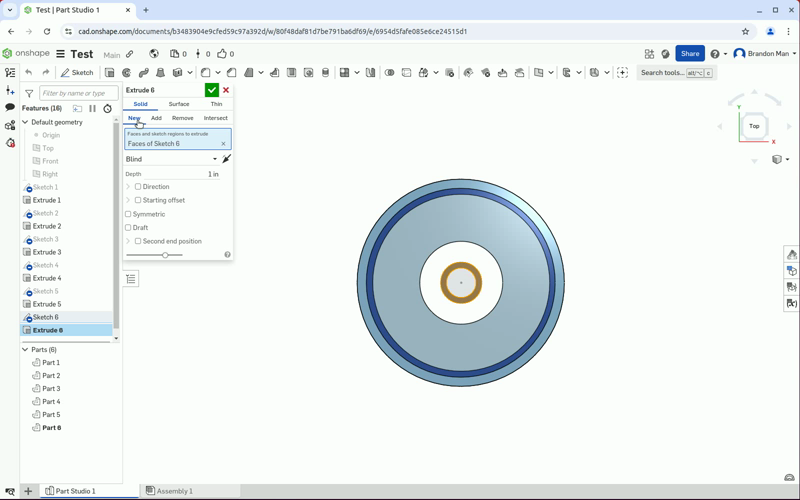
click(137, 120)
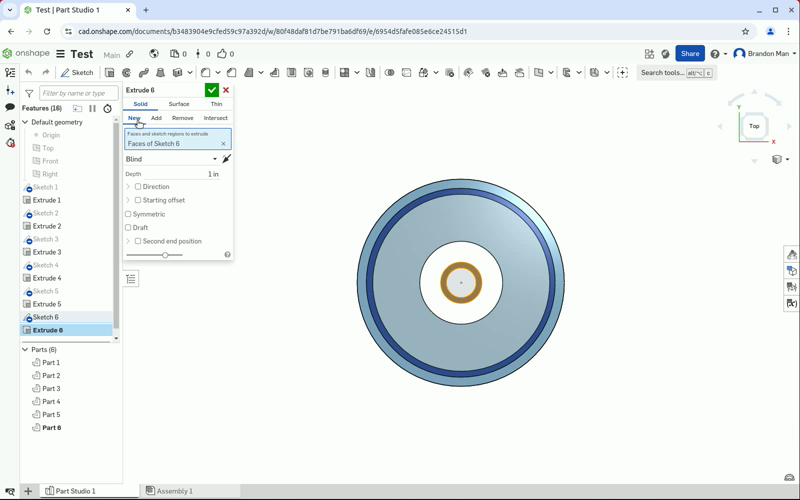
key(tab, 4)
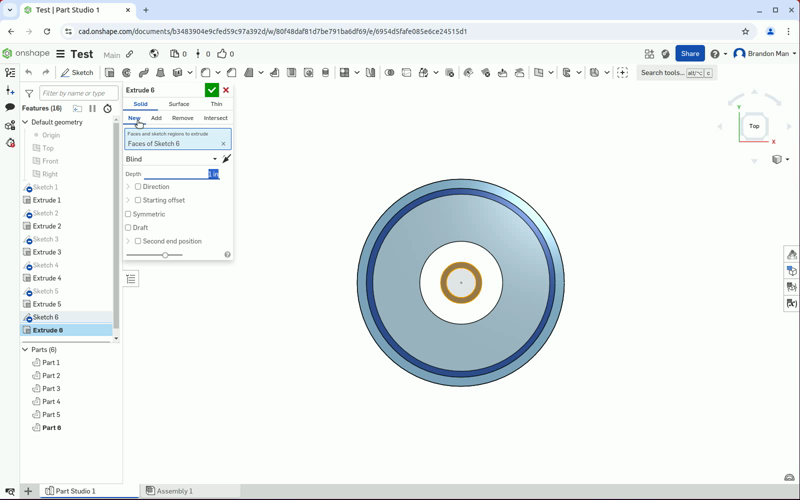
text(5.536)
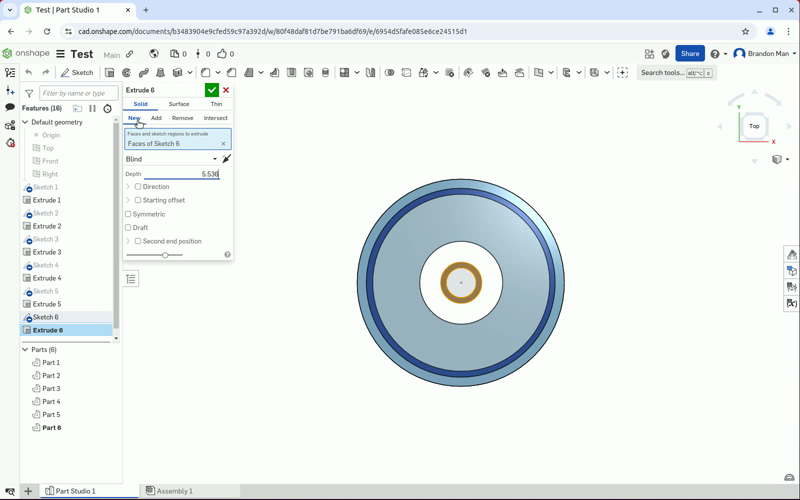
key(enter)
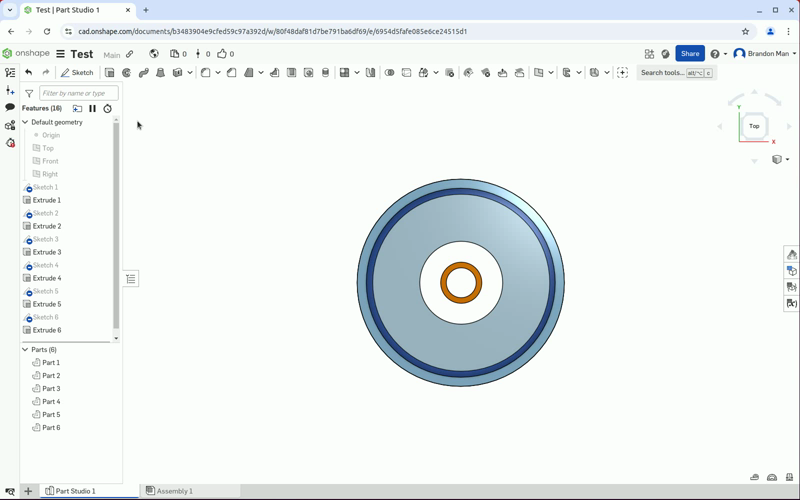
key(shift+h)
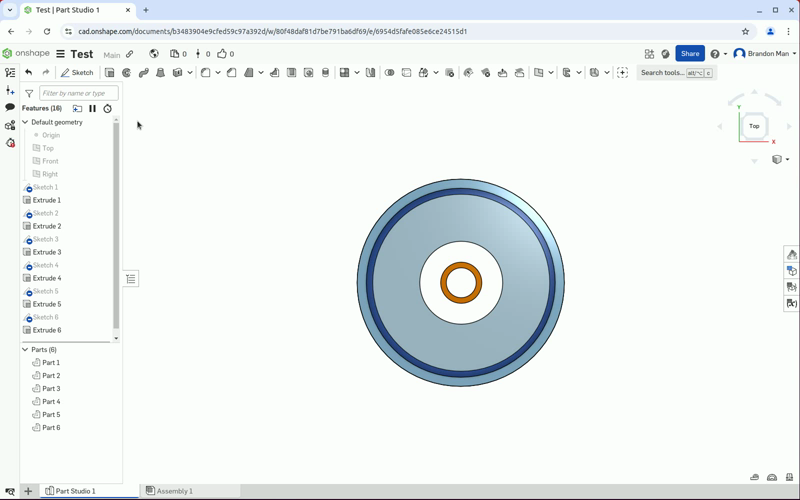
key(shift+h)
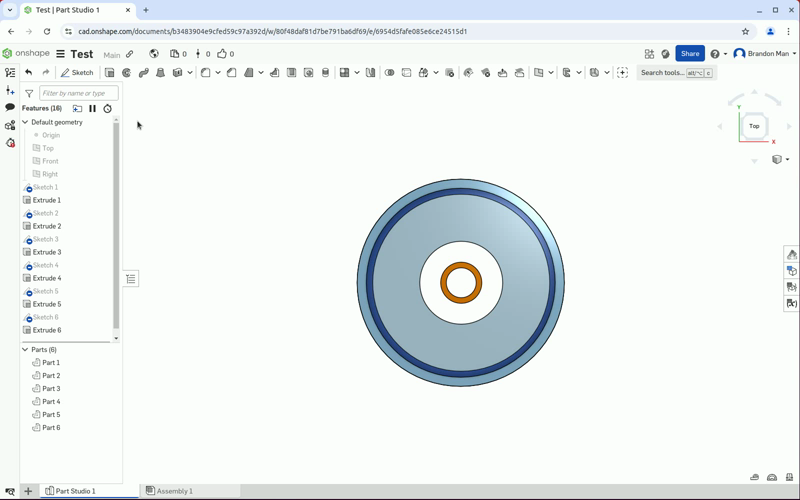
mouse_move(69, 189)
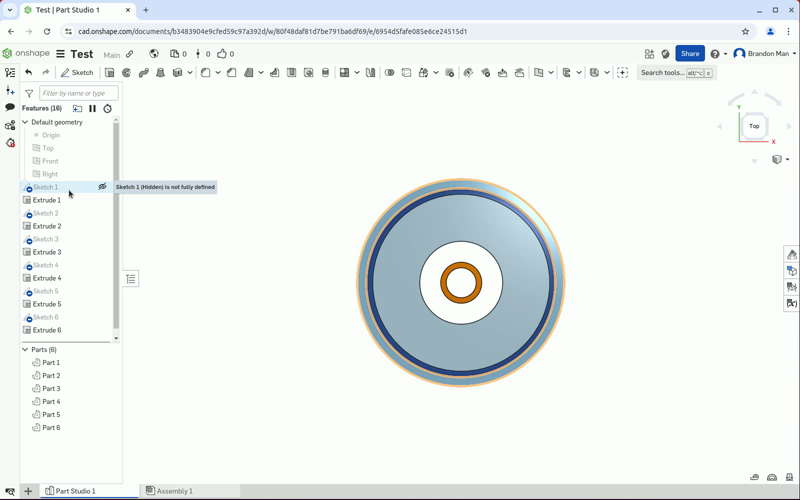
click(69, 189)
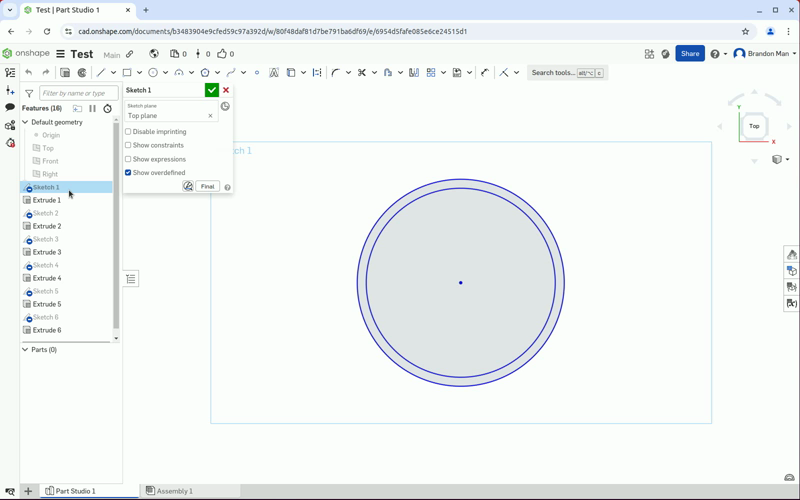
mouse_move(229, 92)
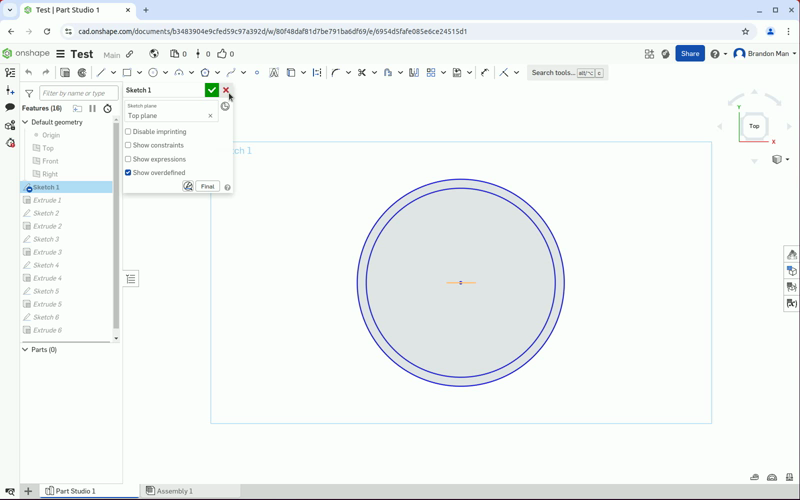
click(229, 92)
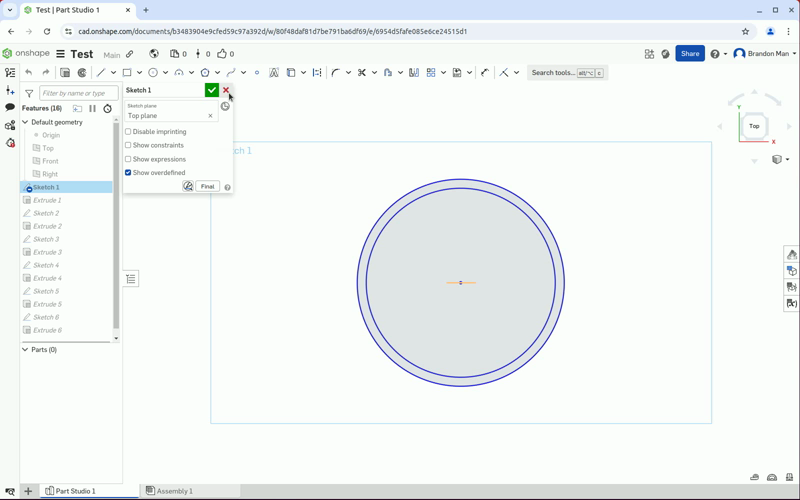
key(shift+s)
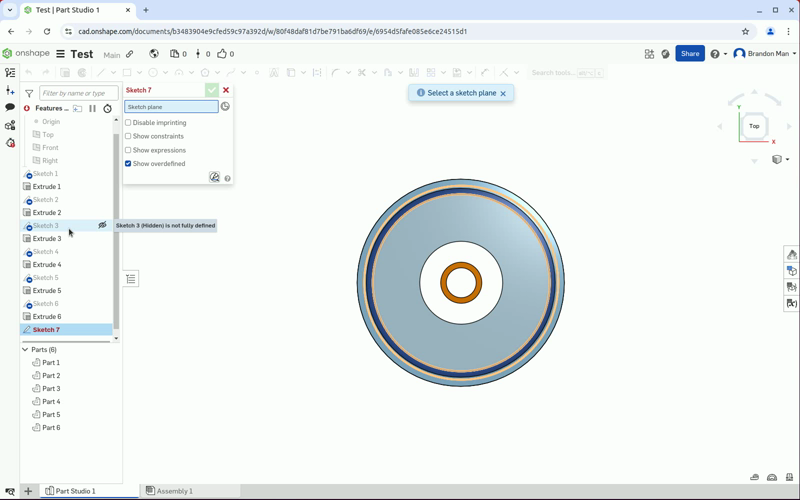
scroll(3)
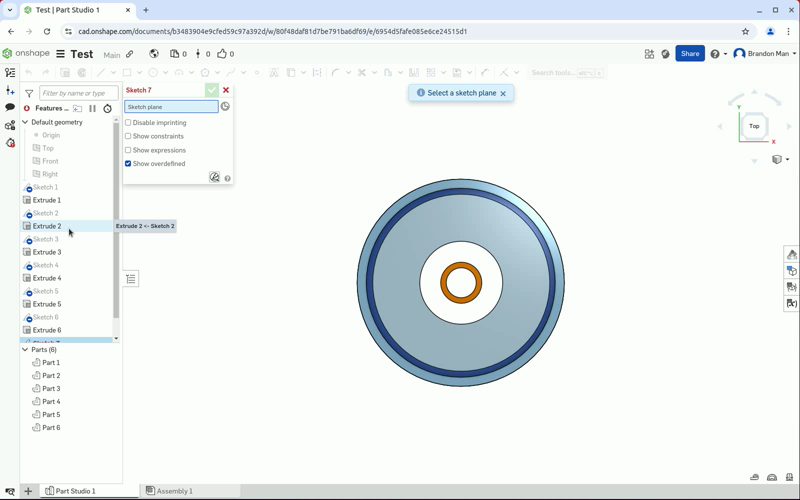
mouse_move(69, 150)
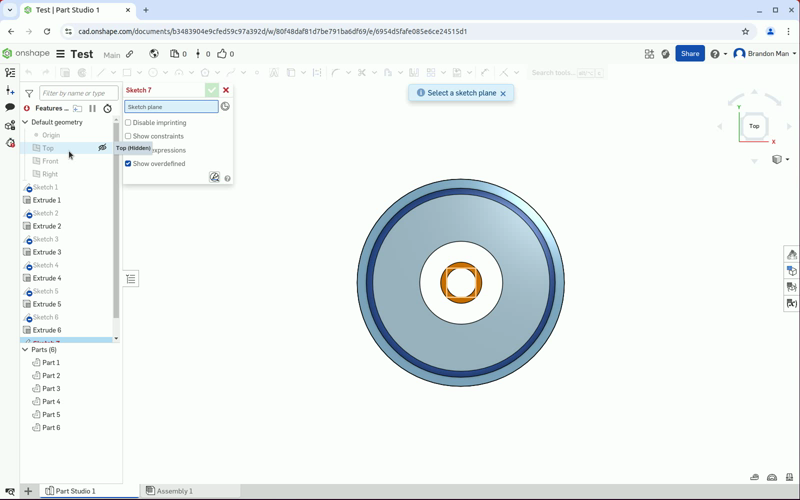
click(69, 150)
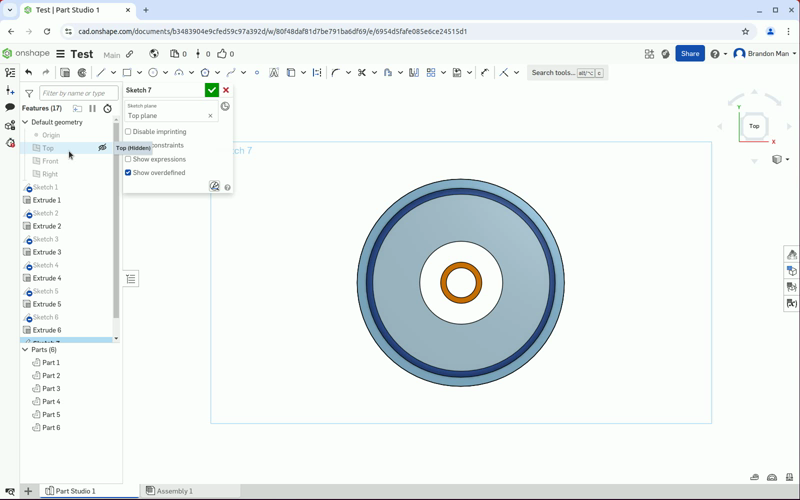
mouse_move(73, 352)
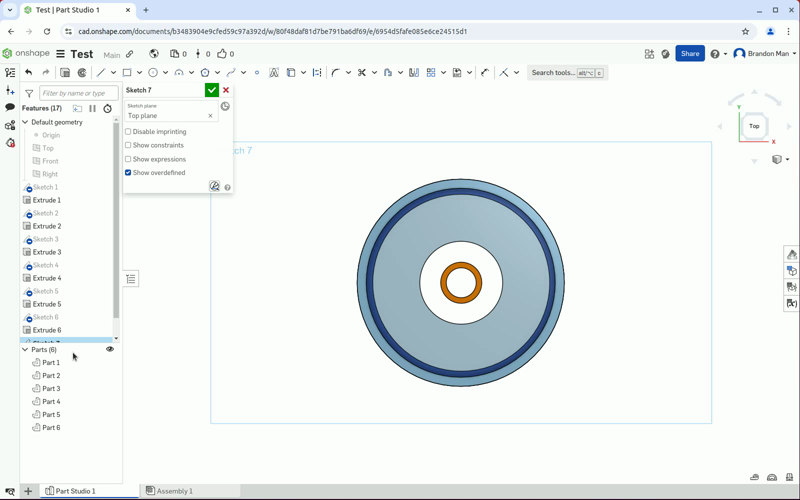
key(y)
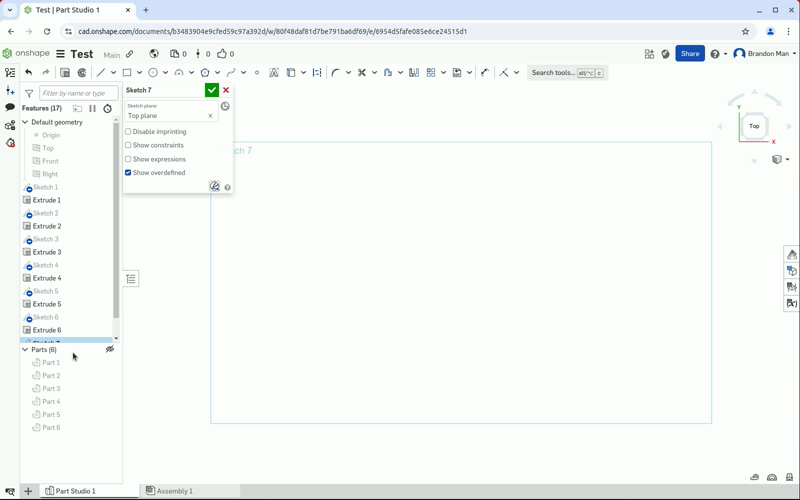
key(c)
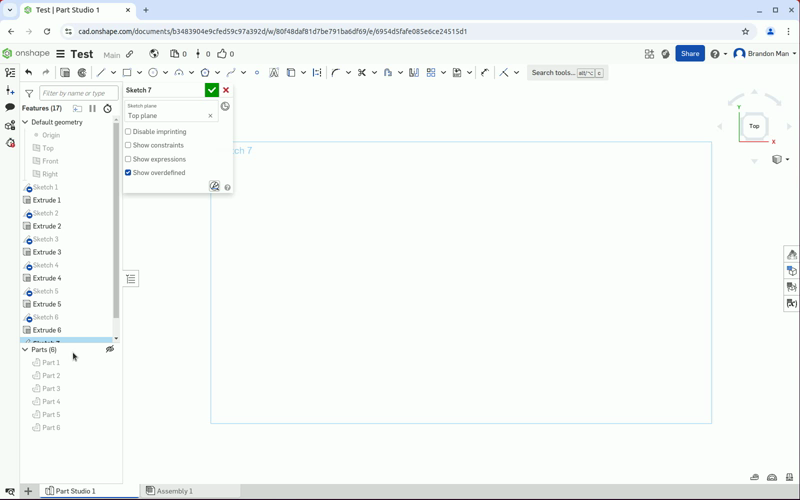
key_down(shift)
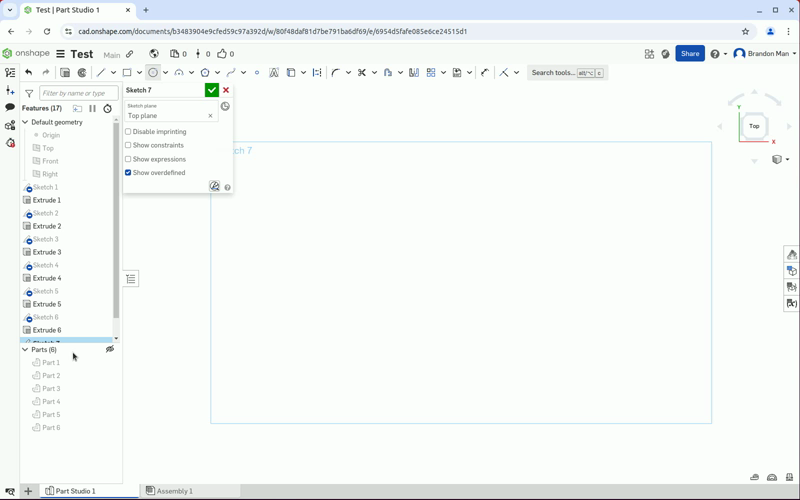
mouse_move(461, 282)
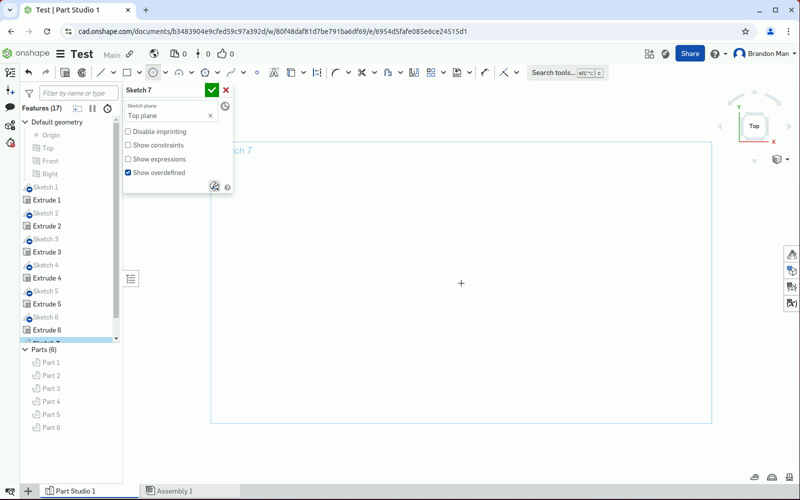
click(461, 282)
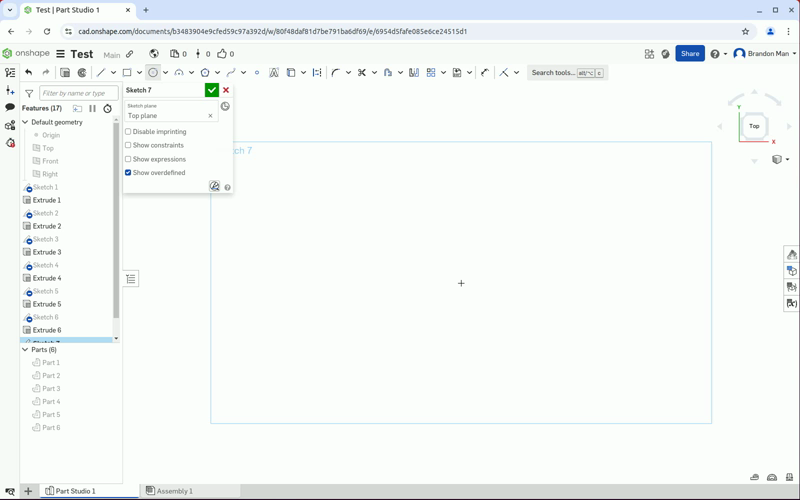
key_up(shift)
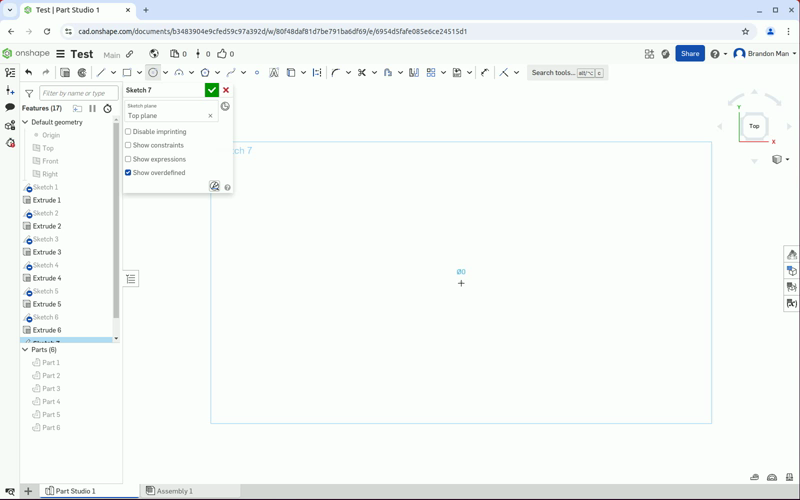
mouse_move(503, 282)
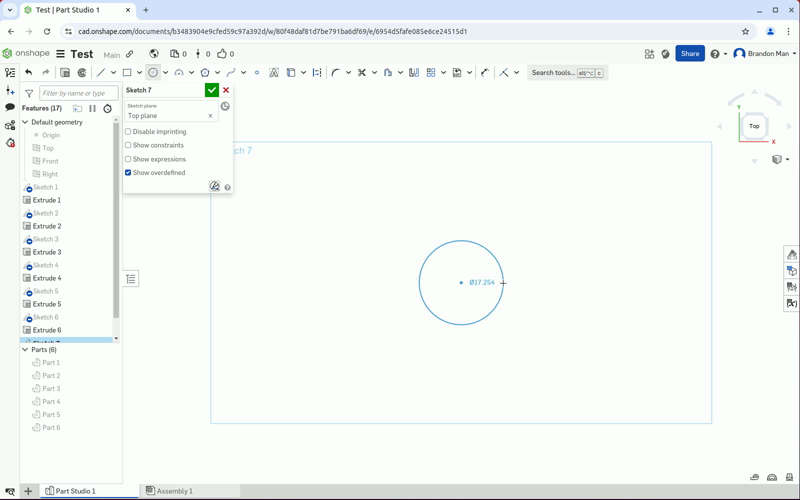
click(503, 282)
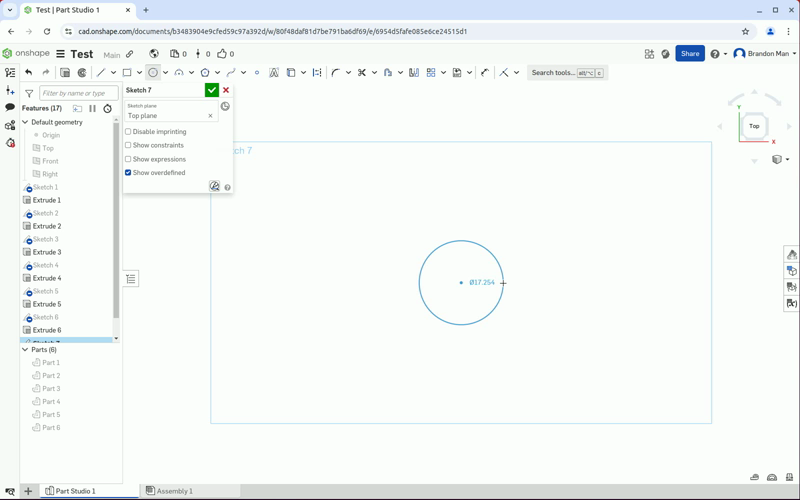
key(esc)
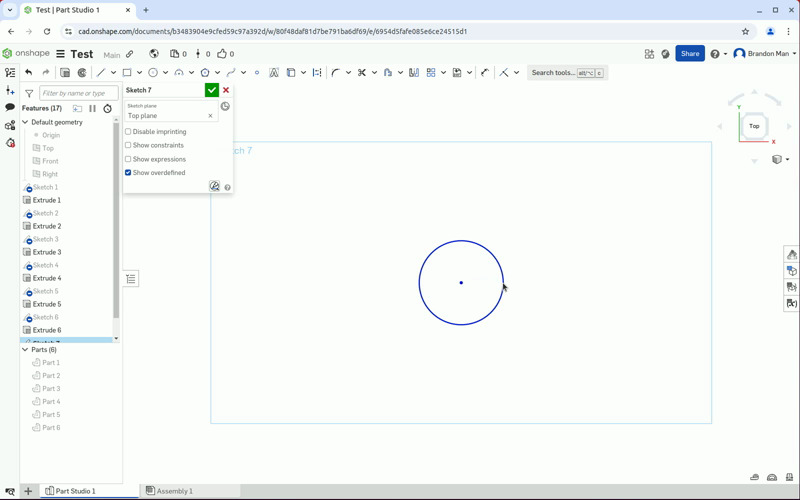
key(c)
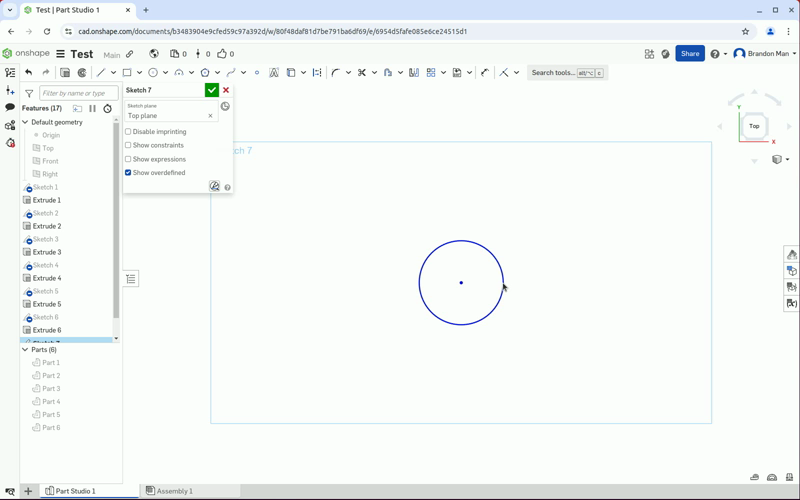
key_down(shift)
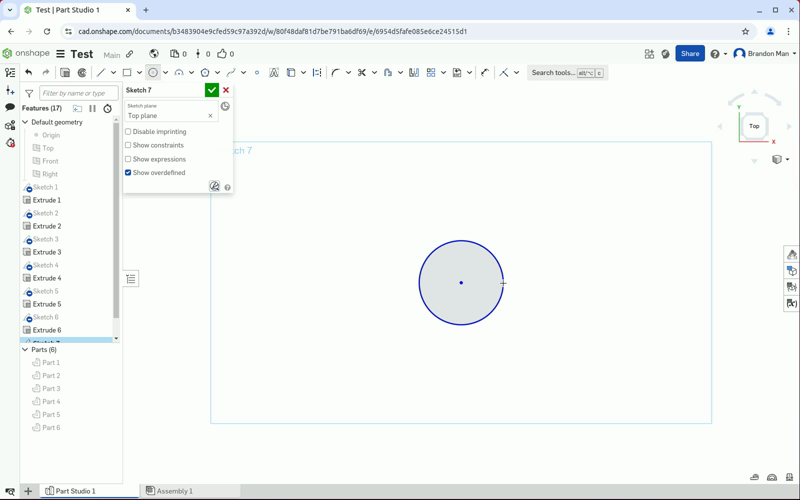
mouse_move(461, 282)
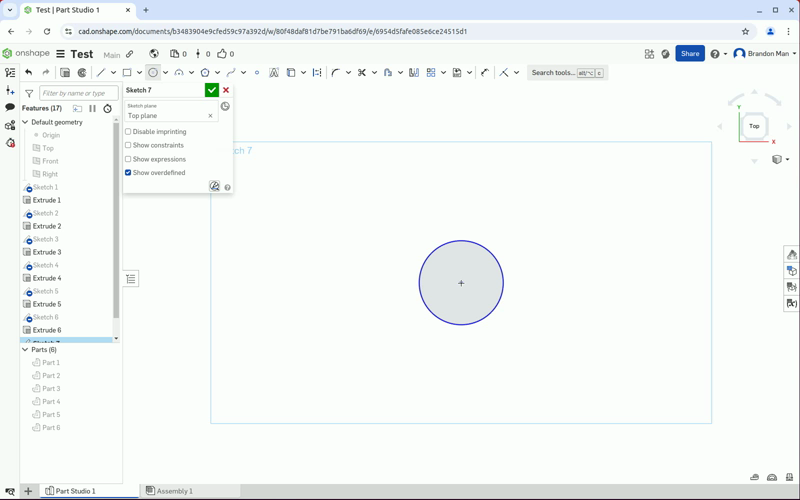
click(461, 282)
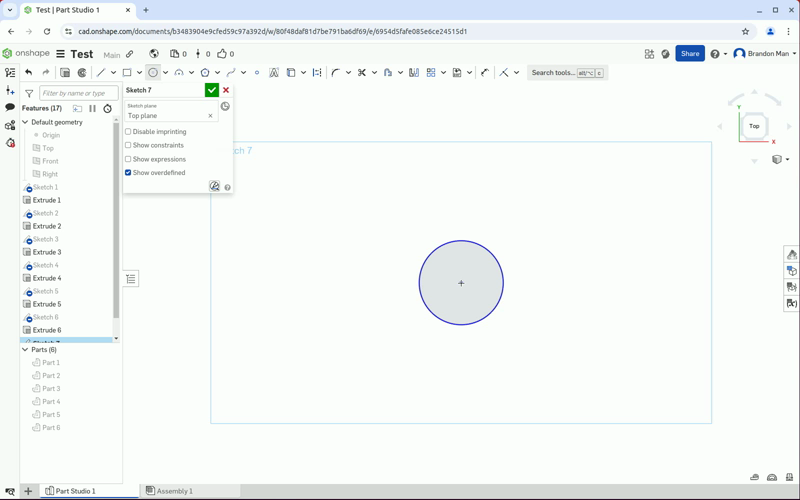
key_up(shift)
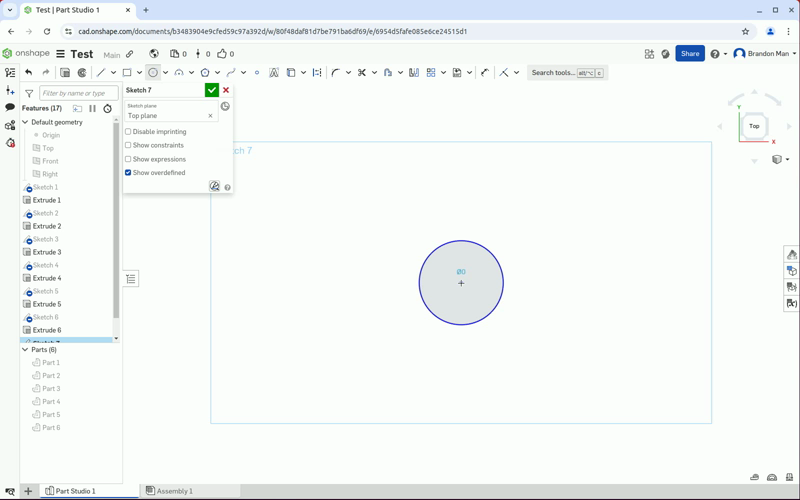
mouse_move(481, 282)
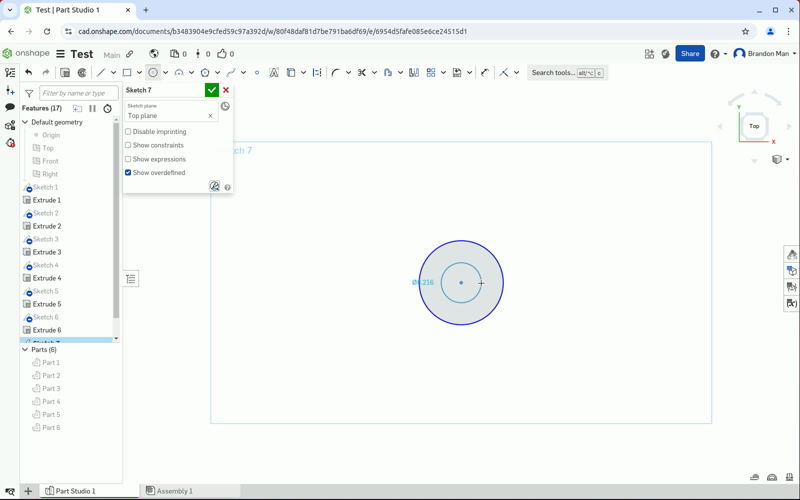
click(481, 282)
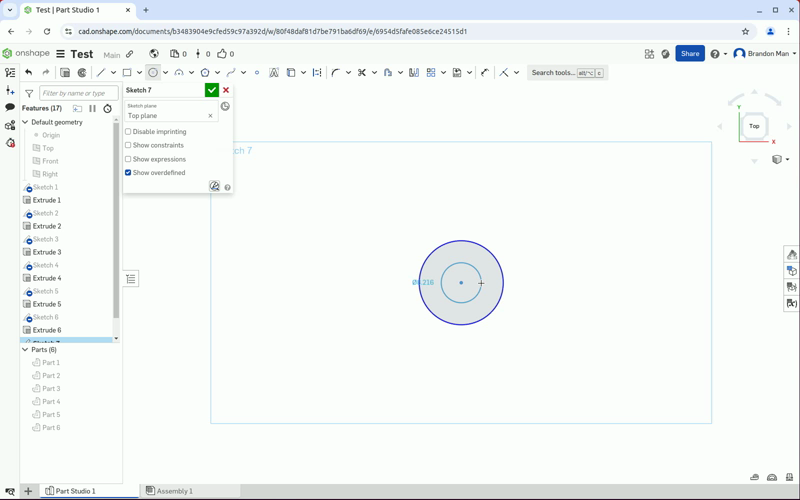
key(esc)
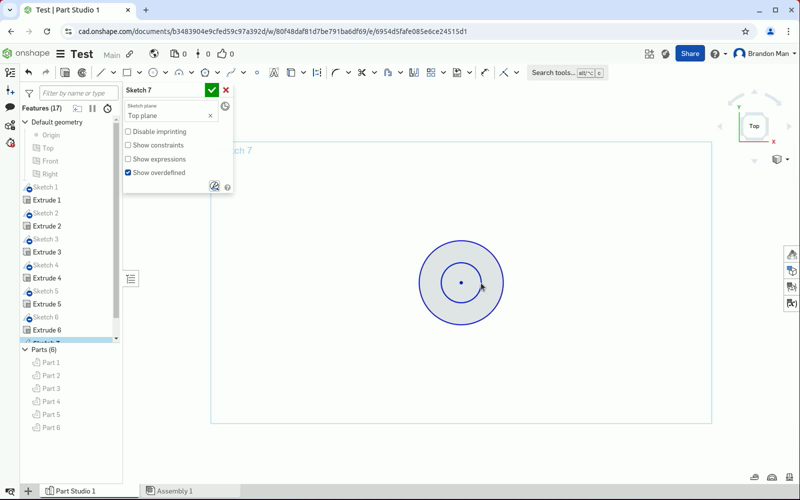
mouse_move(468, 253)
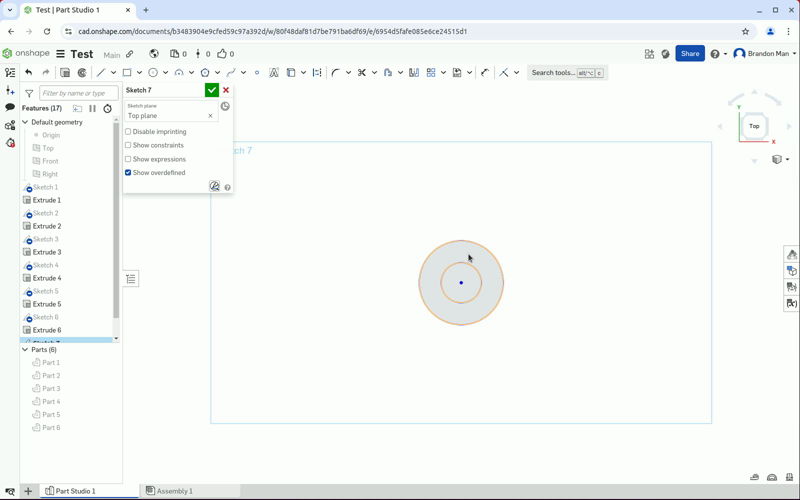
click(468, 253)
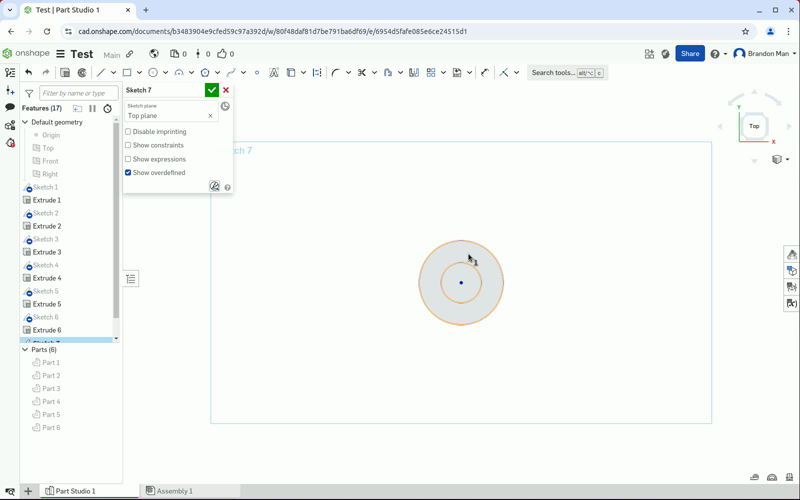
mouse_move(73, 352)
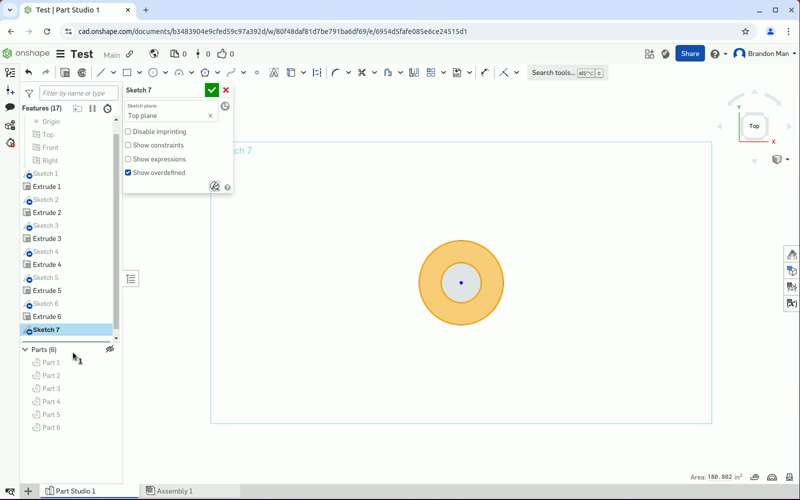
key(shift+y)
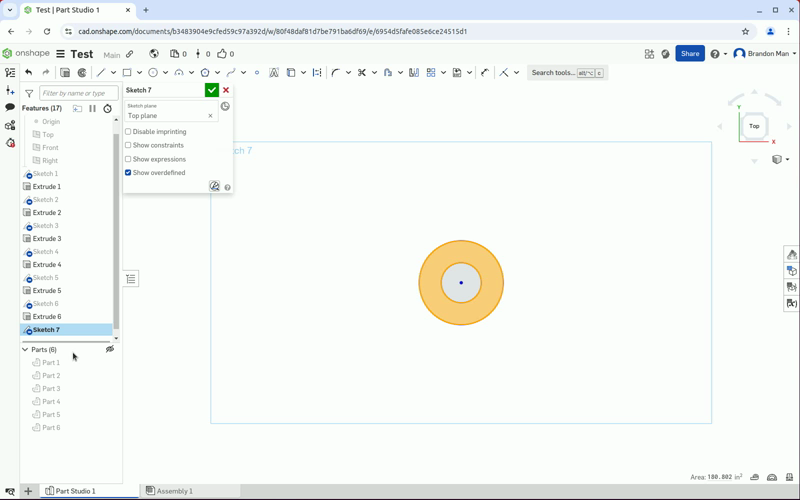
key(shift+e)
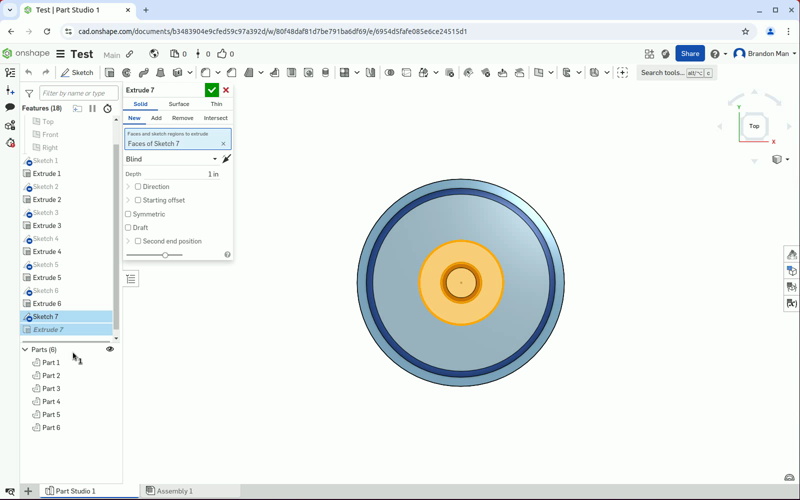
mouse_move(143, 106)
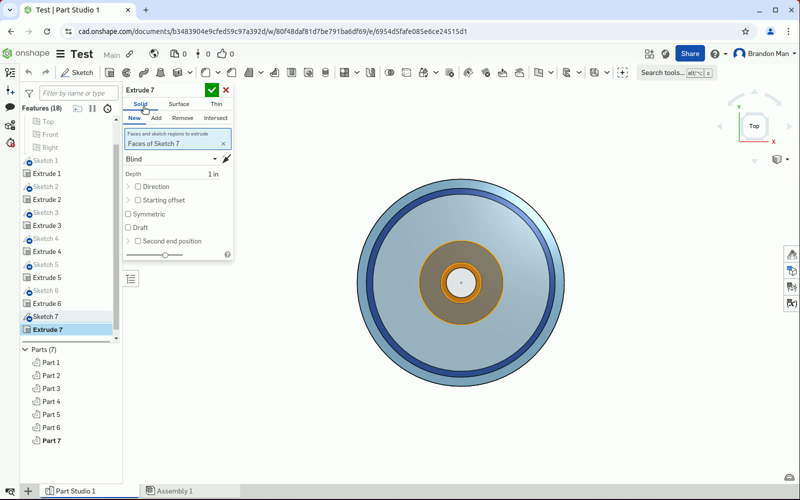
click(143, 106)
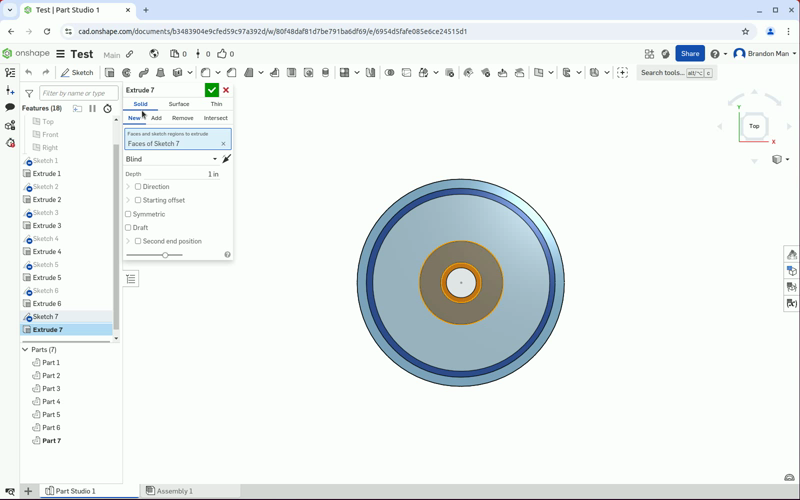
mouse_move(137, 120)
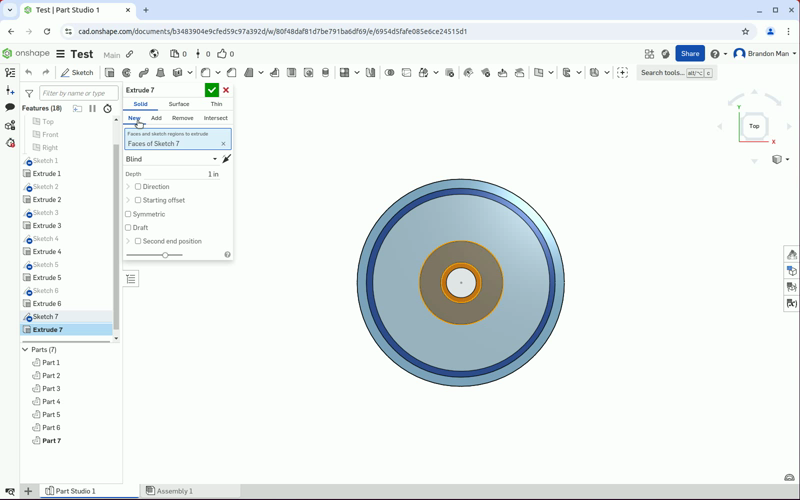
click(137, 120)
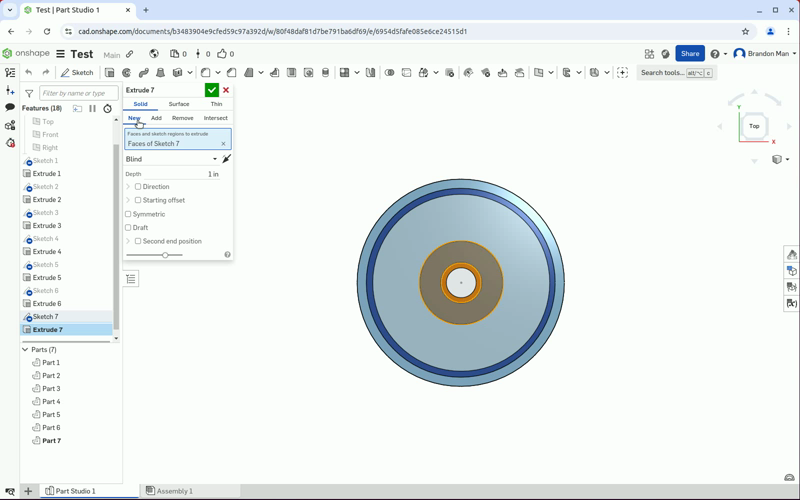
key(tab, 4)
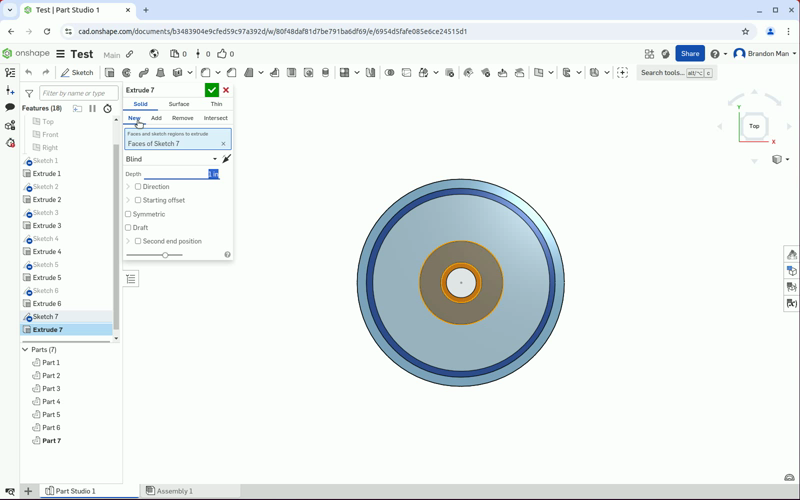
text(0.722)
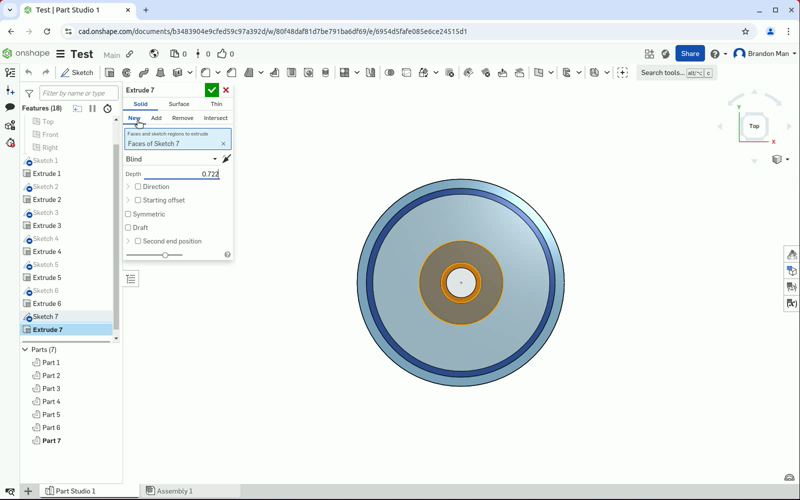
key(enter)
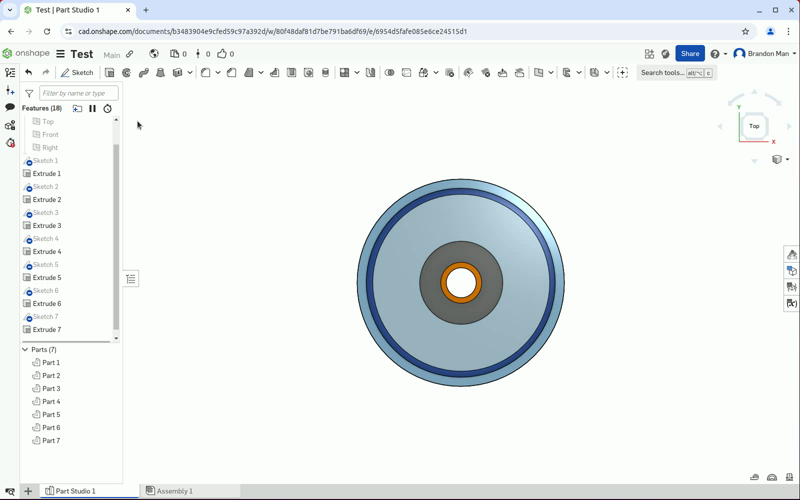
key(shift+h)
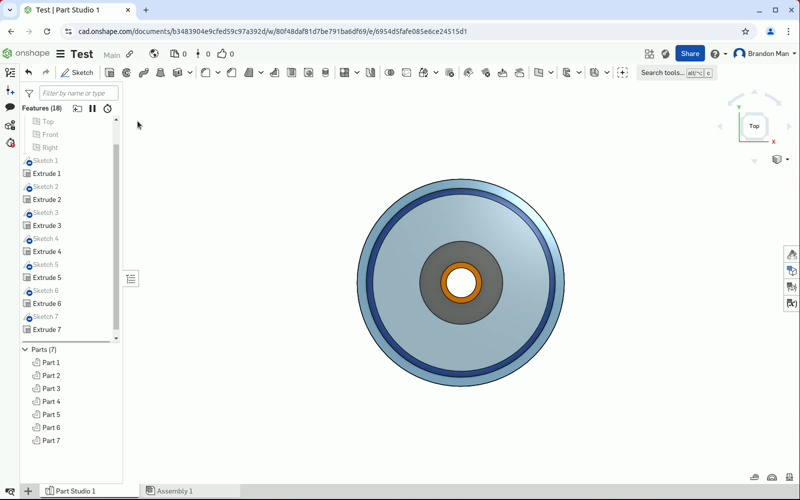
key(shift+h)
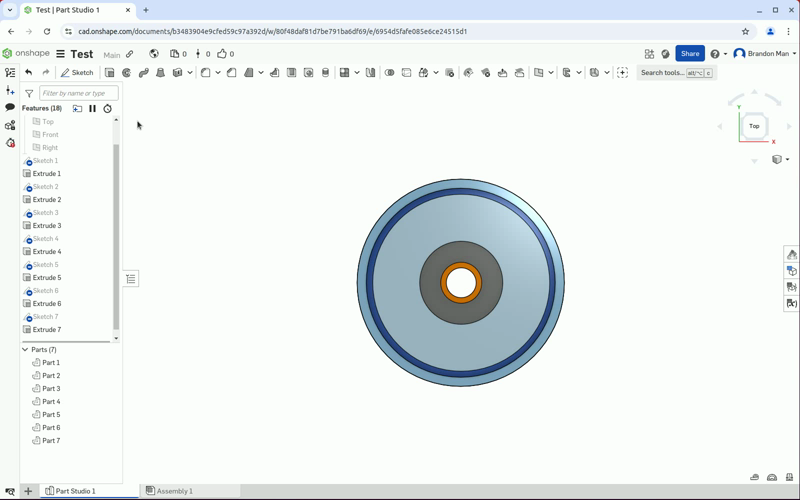
mouse_move(69, 163)
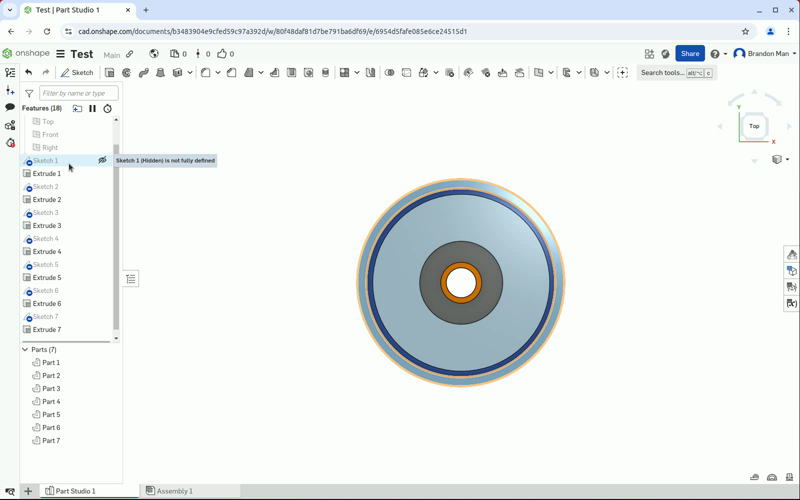
click(69, 163)
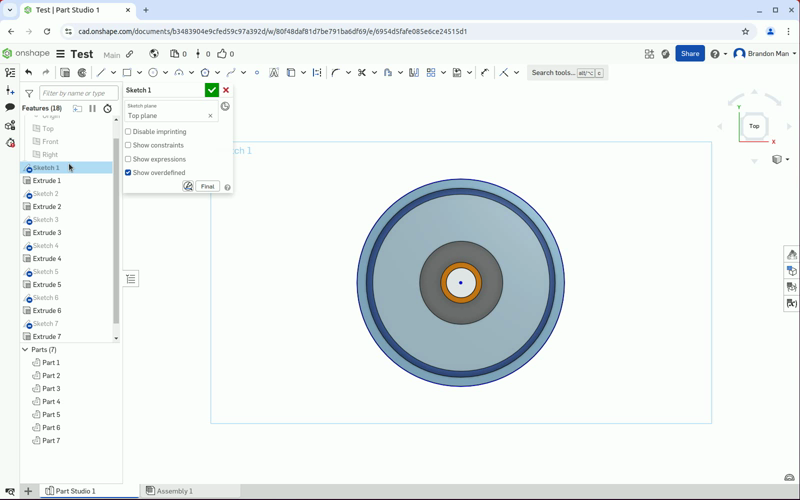
mouse_move(229, 92)
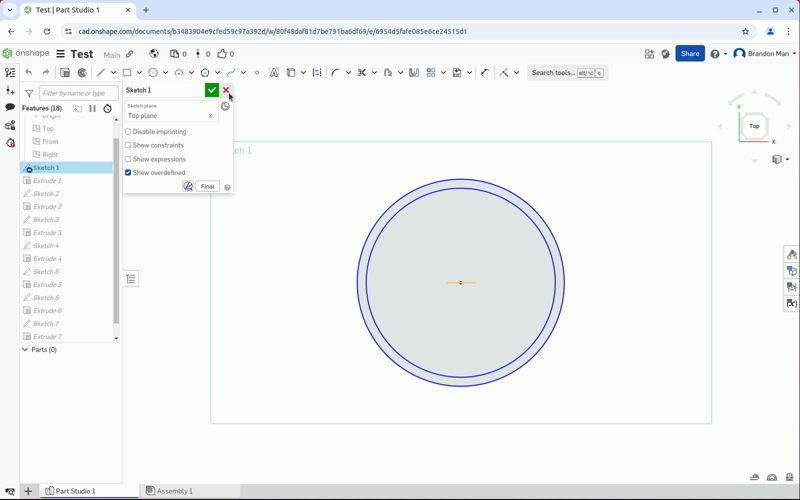
click(229, 92)
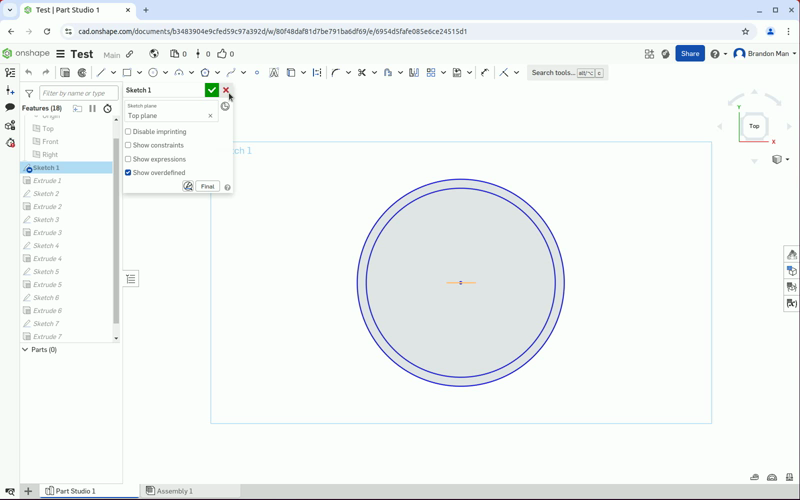
key(shift+s)
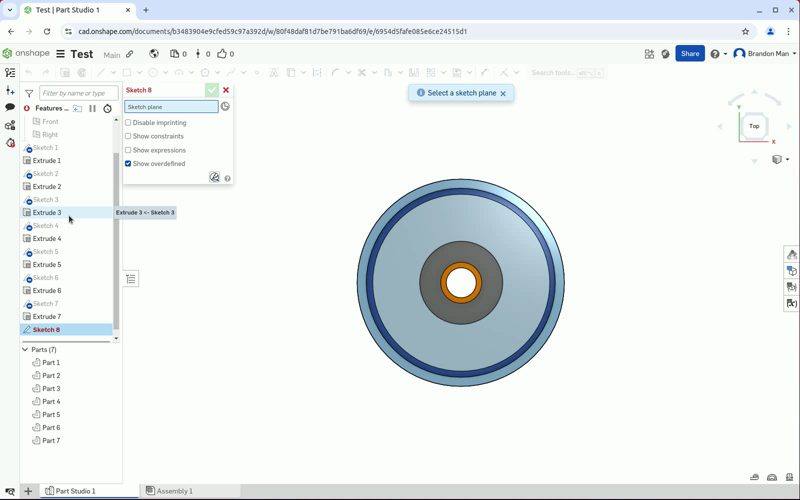
scroll(3)
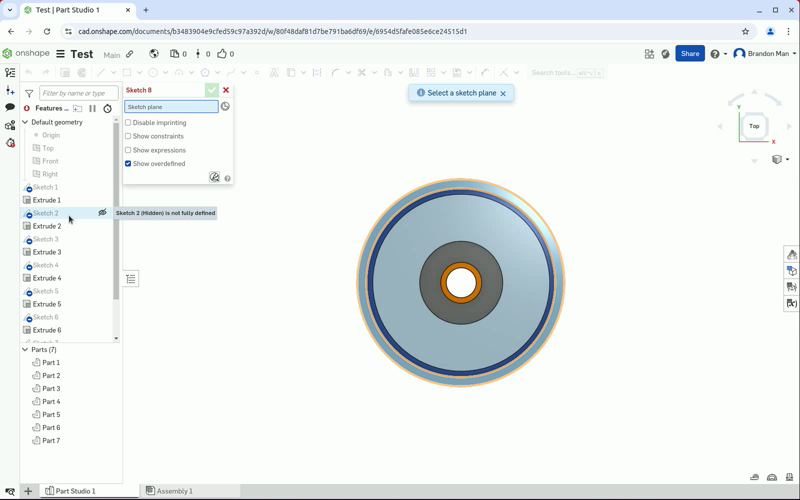
mouse_move(69, 150)
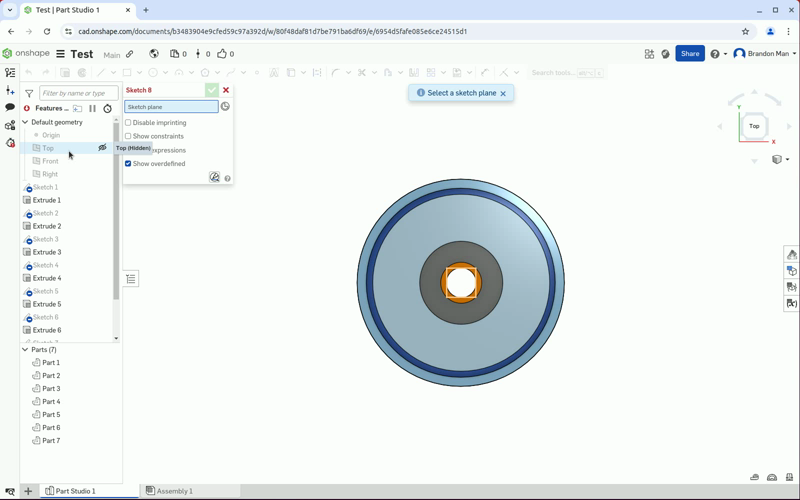
click(69, 150)
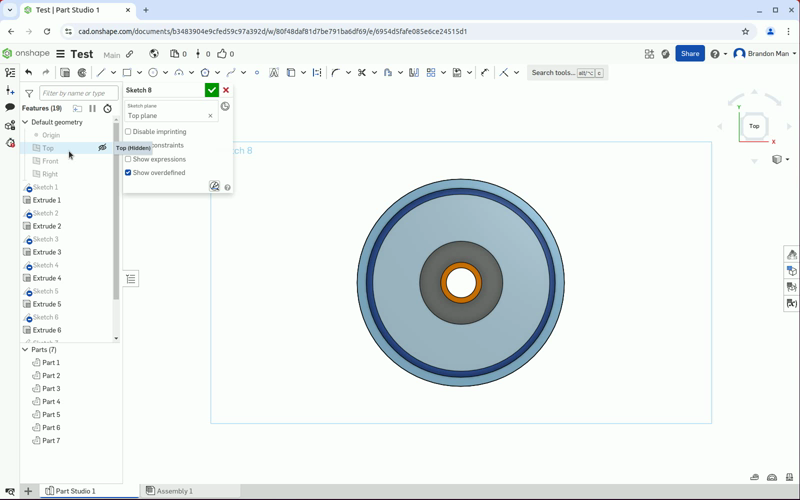
mouse_move(73, 352)
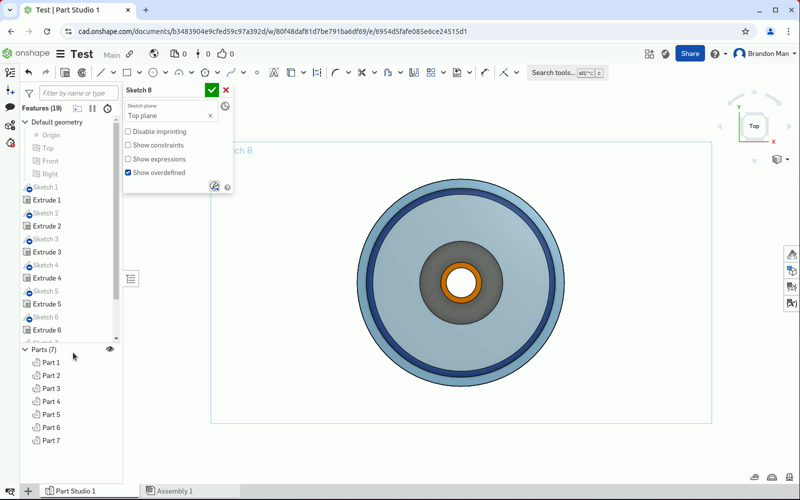
key(y)
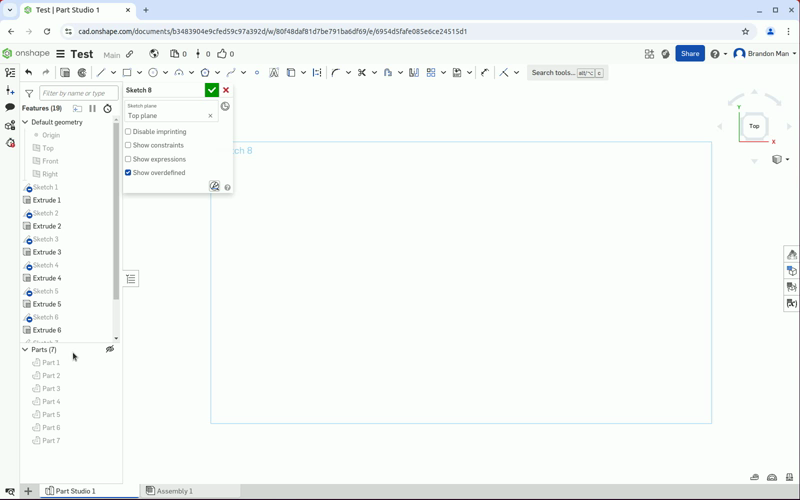
key(c)
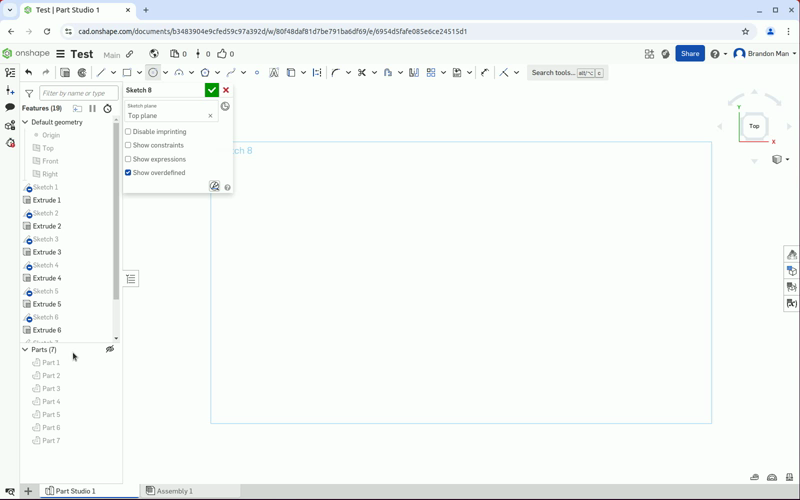
key_down(shift)
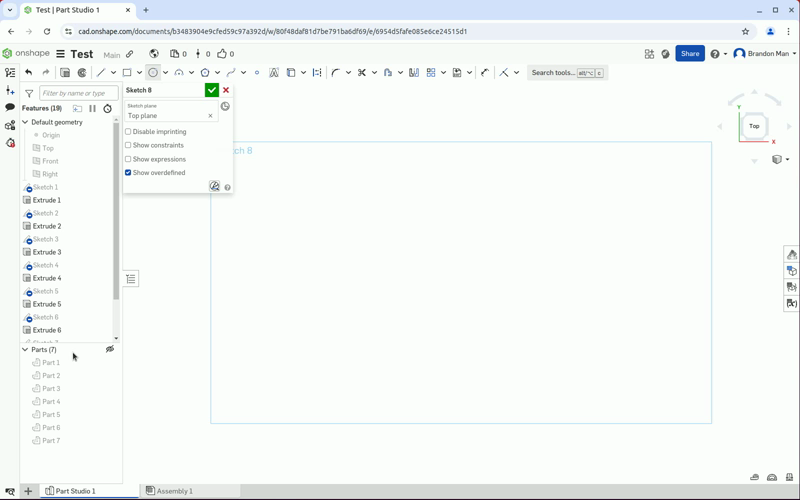
mouse_move(461, 282)
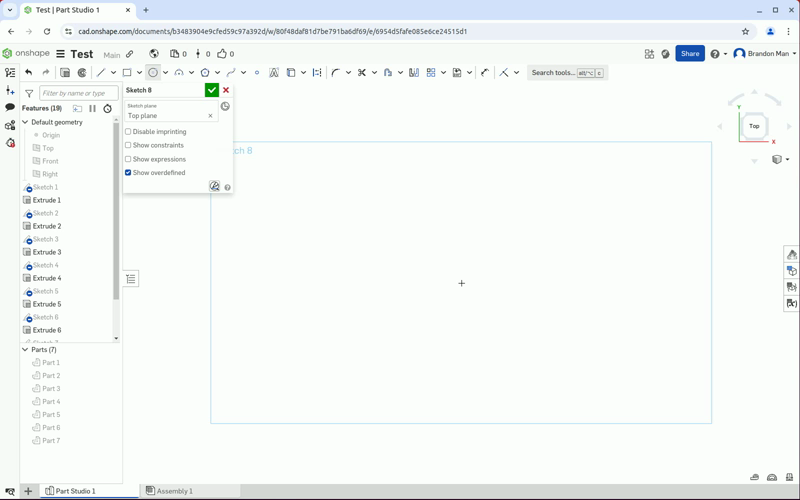
click(461, 282)
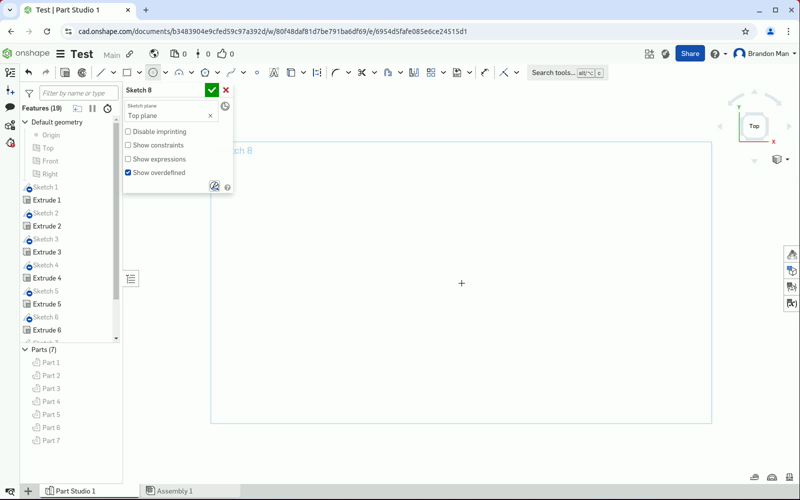
key_up(shift)
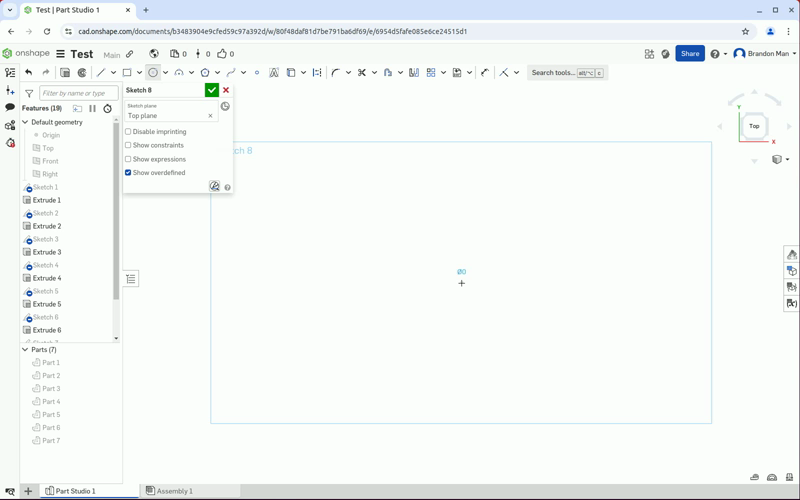
mouse_move(477, 282)
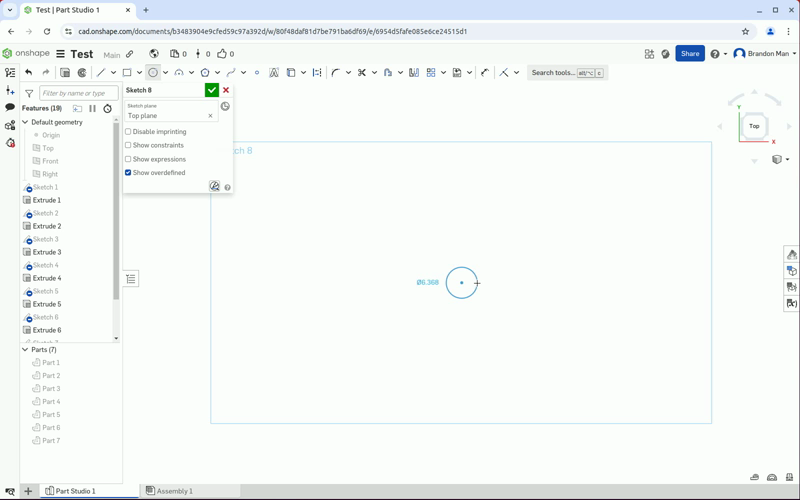
click(477, 282)
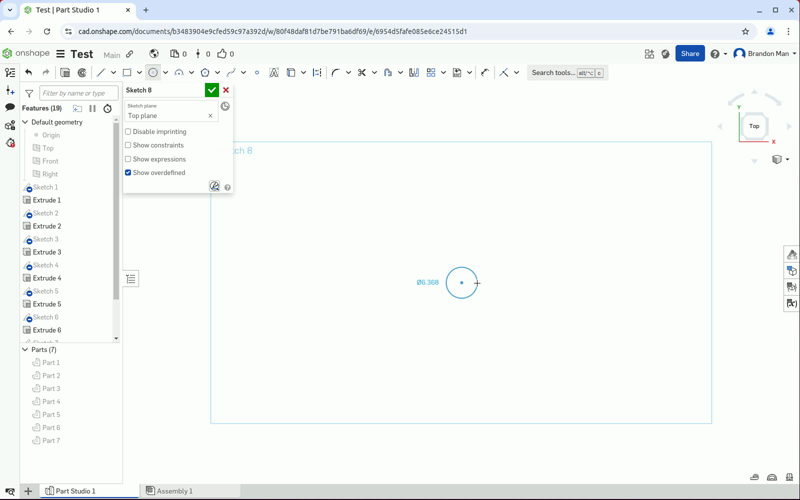
key(esc)
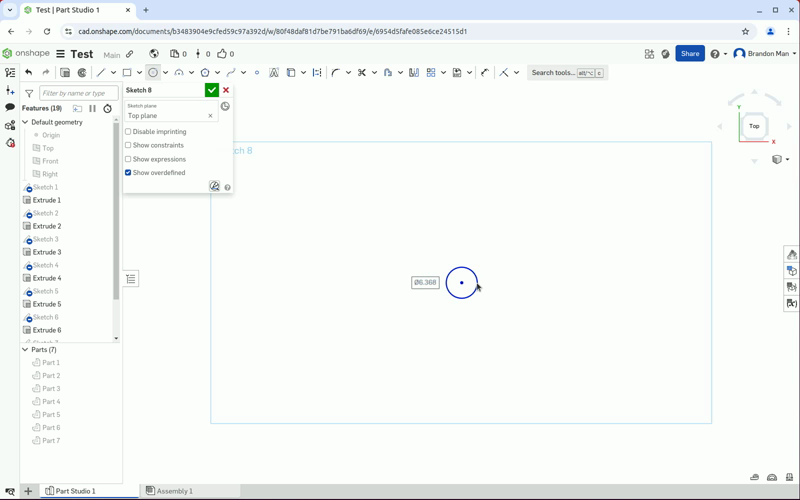
mouse_move(464, 289)
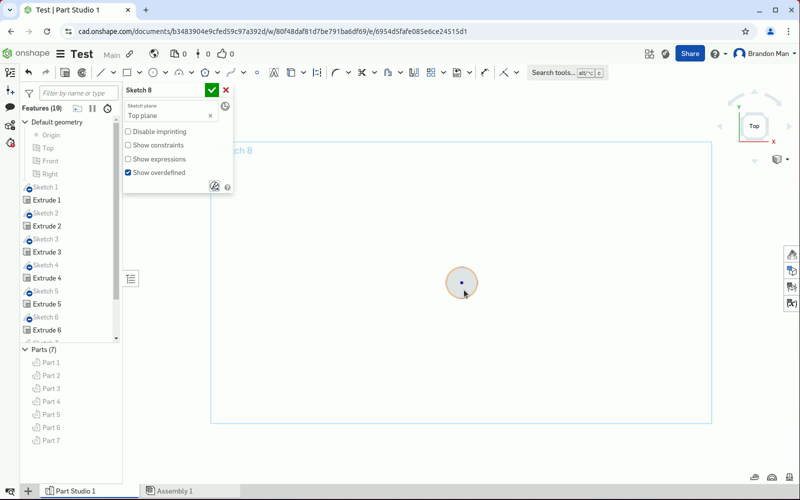
scroll(6)
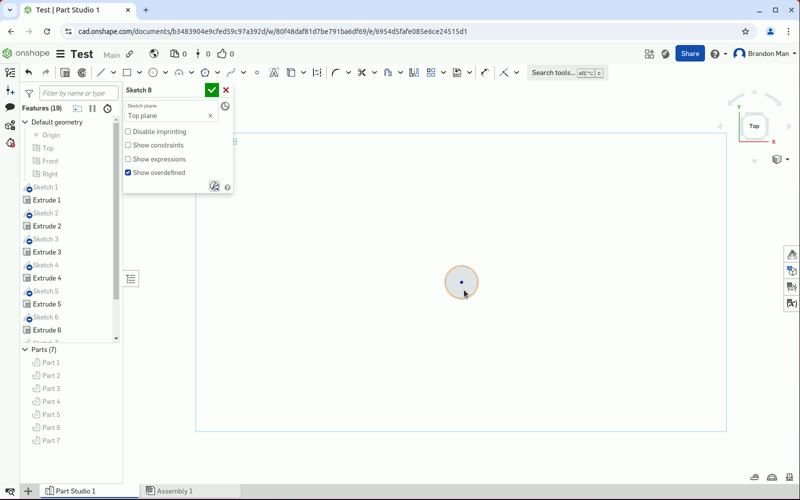
scroll(6)
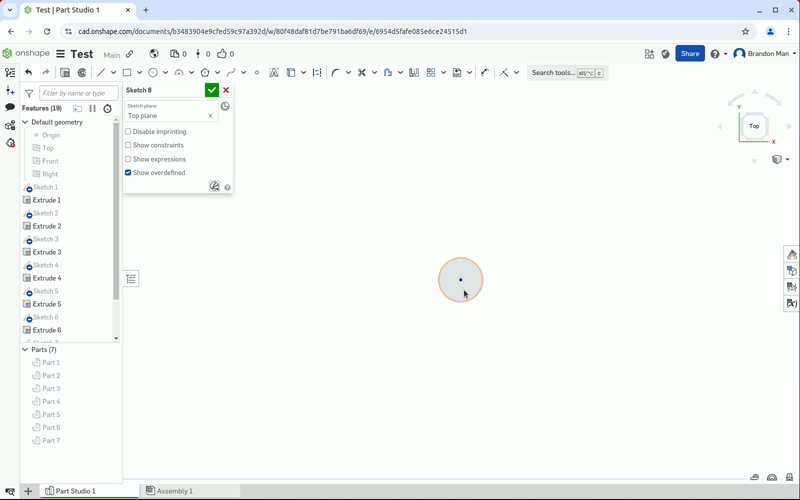
scroll(6)
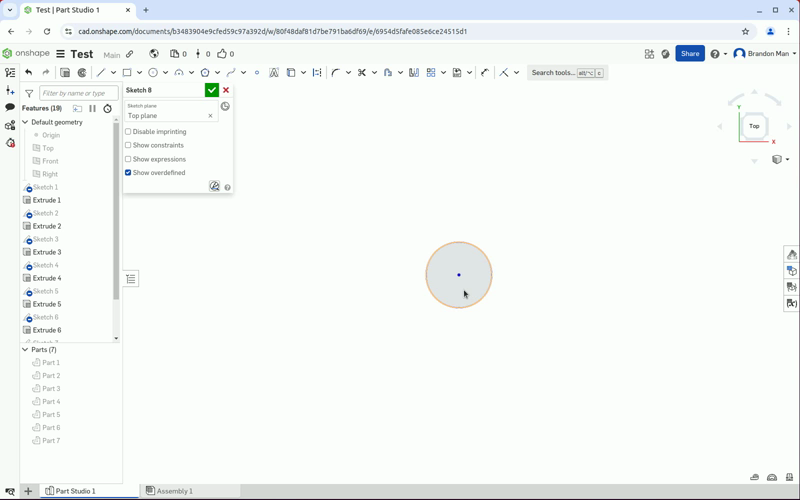
scroll(6)
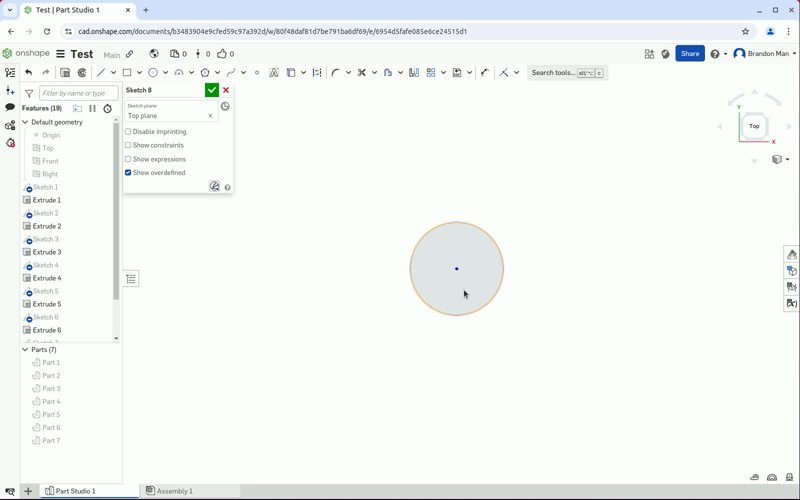
scroll(6)
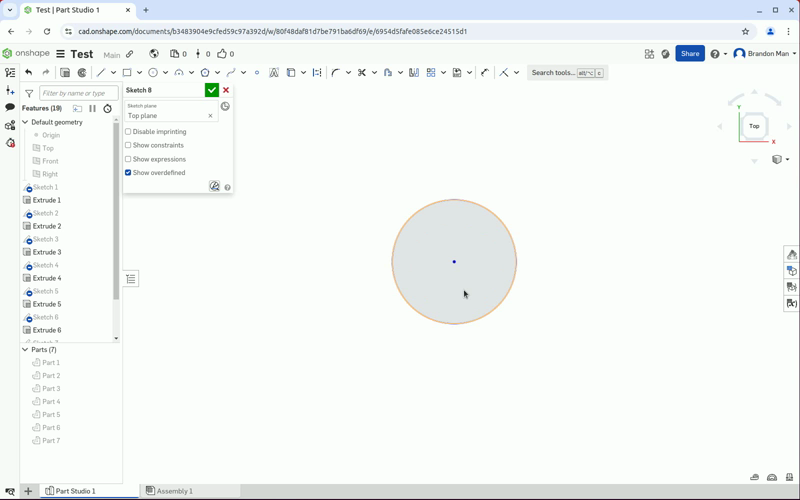
scroll(6)
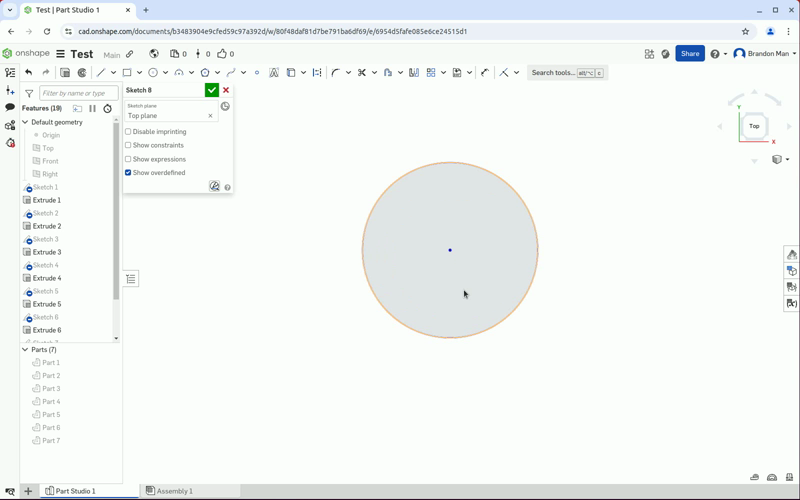
scroll(6)
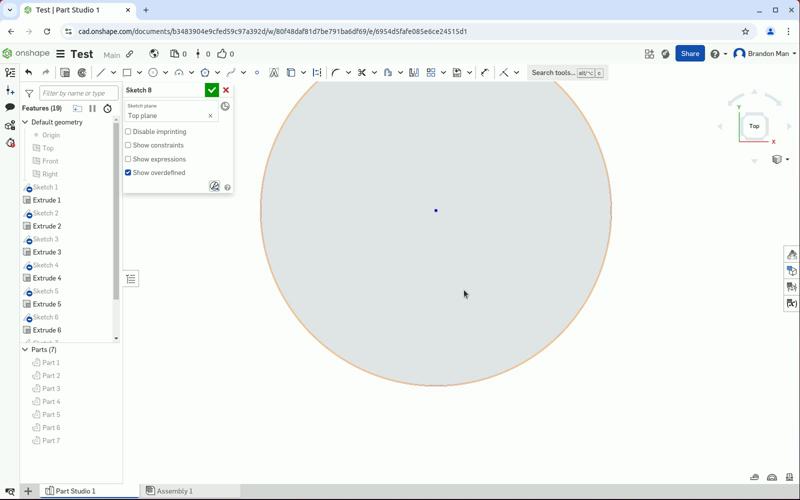
click(464, 289)
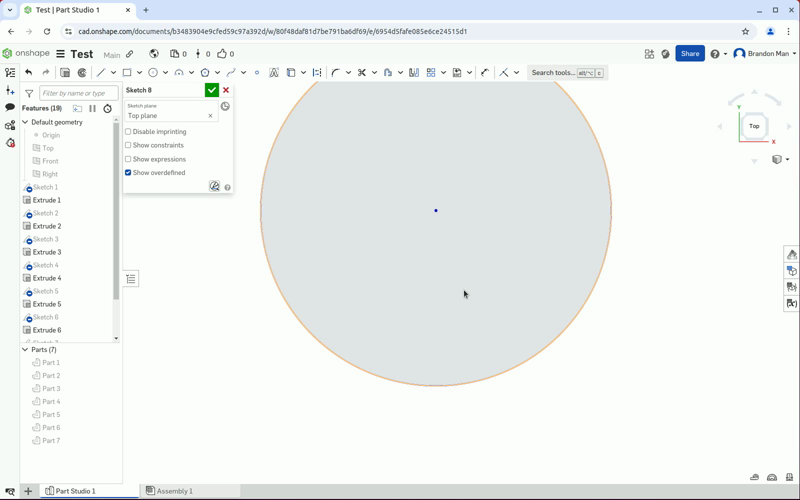
scroll(-6)
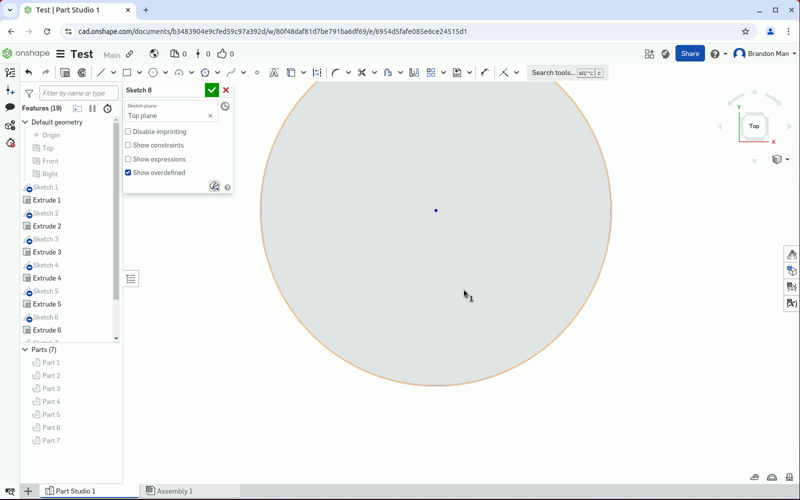
scroll(-6)
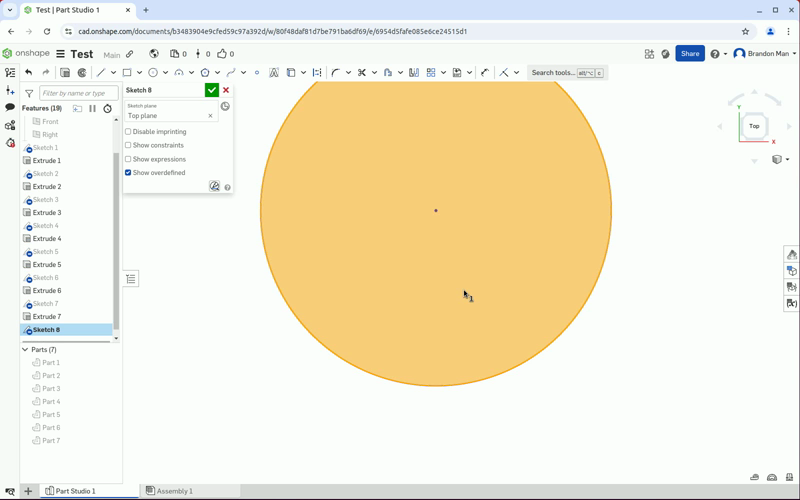
scroll(-6)
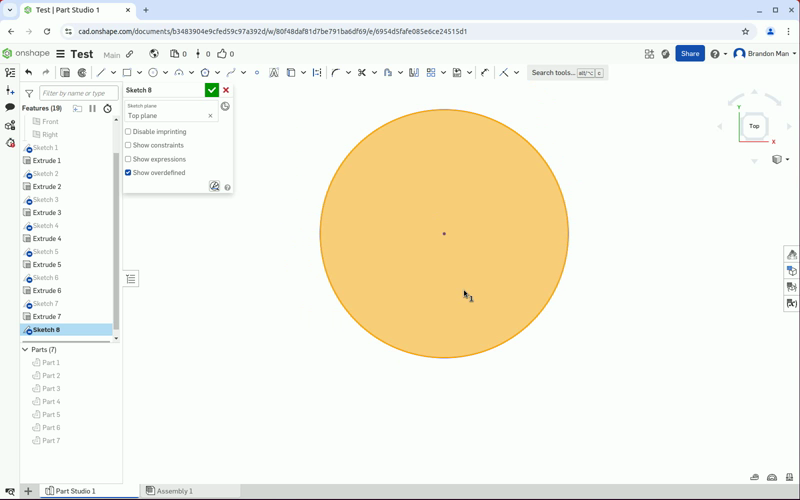
scroll(-6)
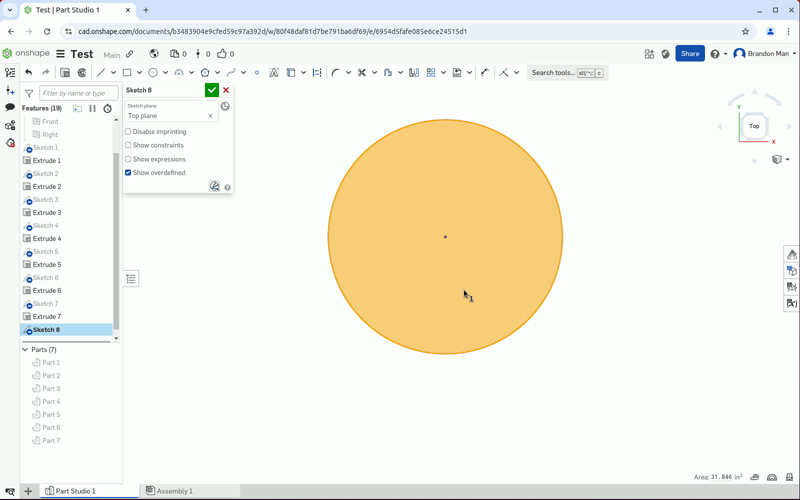
scroll(-6)
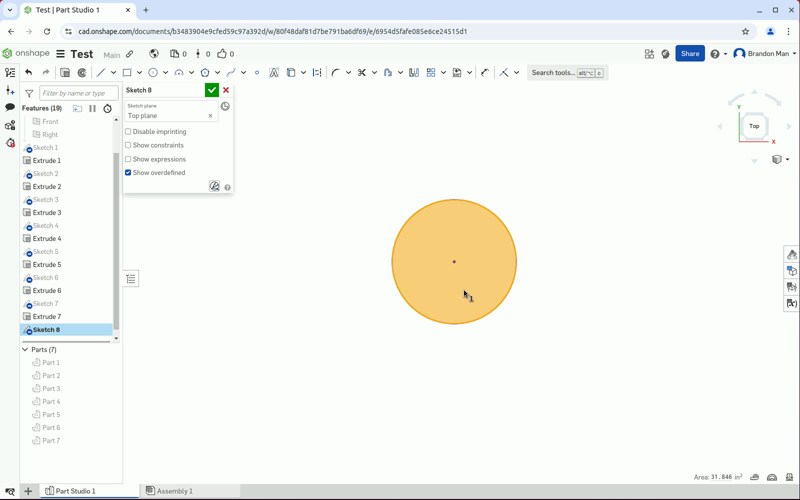
scroll(-6)
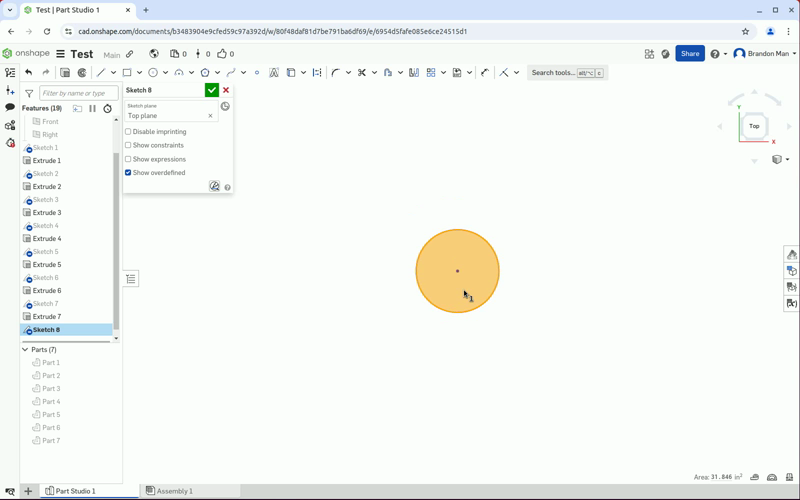
scroll(-6)
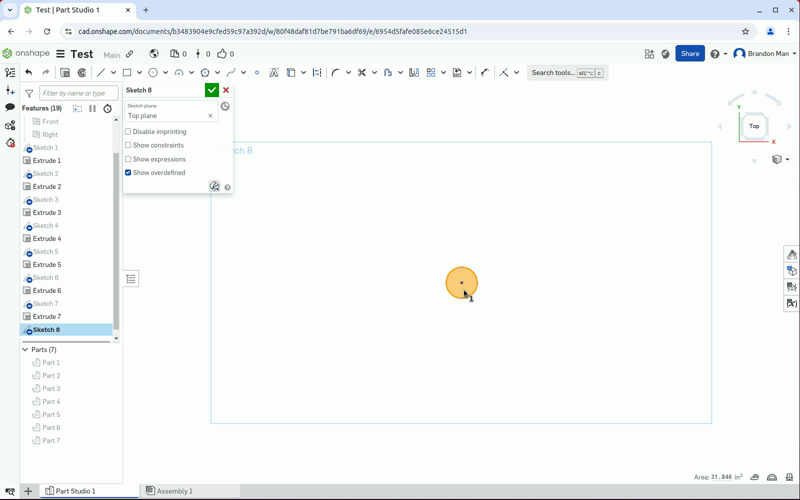
mouse_move(73, 352)
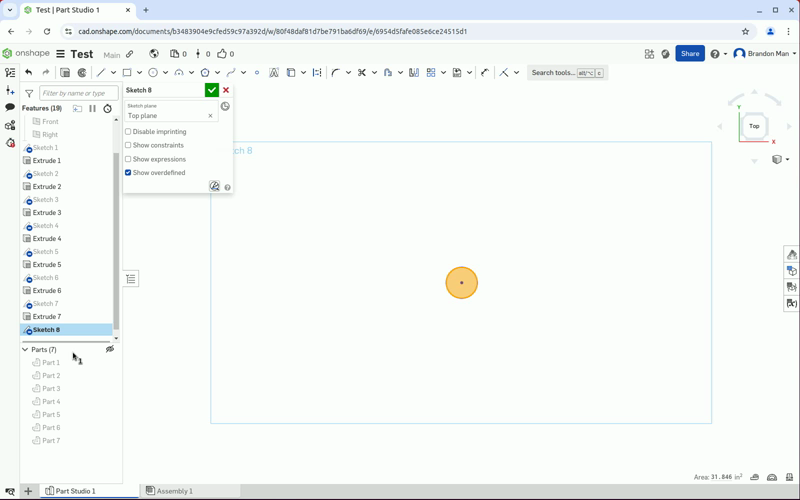
key(shift+y)
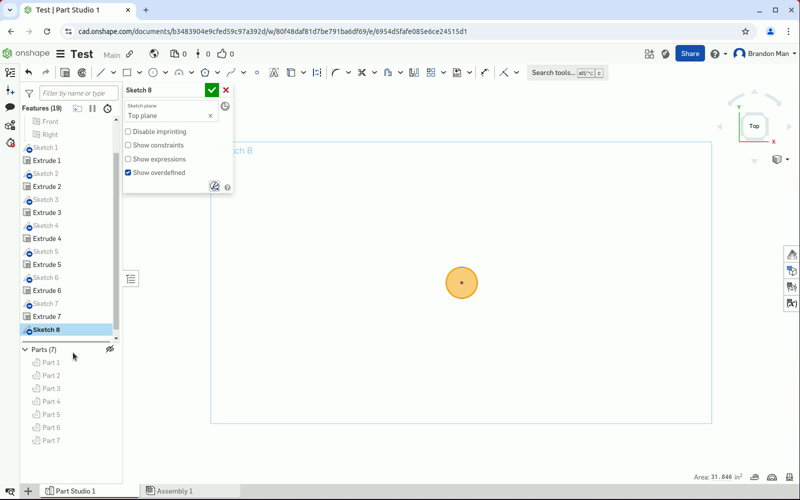
key(shift+e)
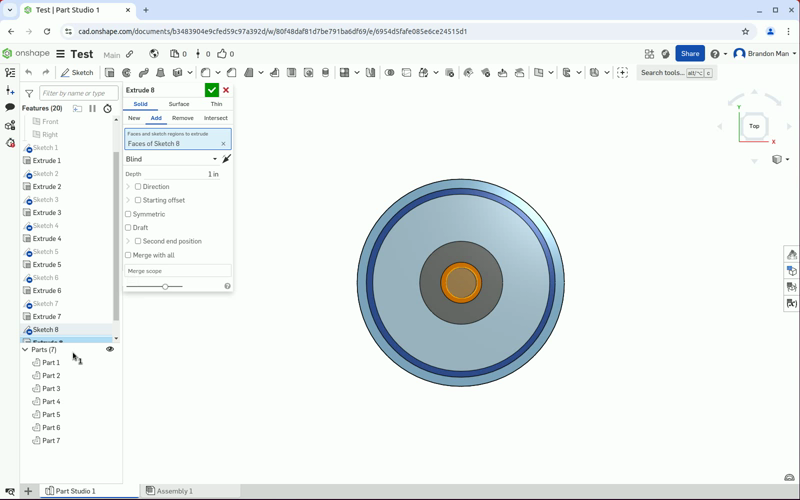
mouse_move(143, 106)
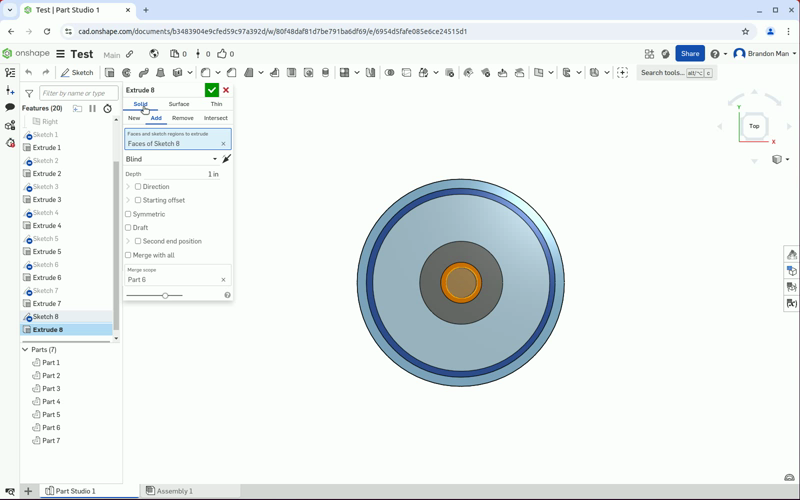
click(143, 106)
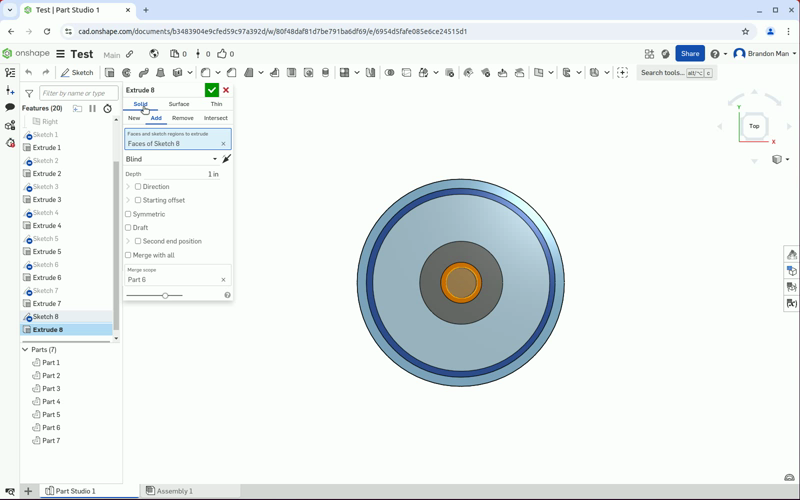
mouse_move(137, 120)
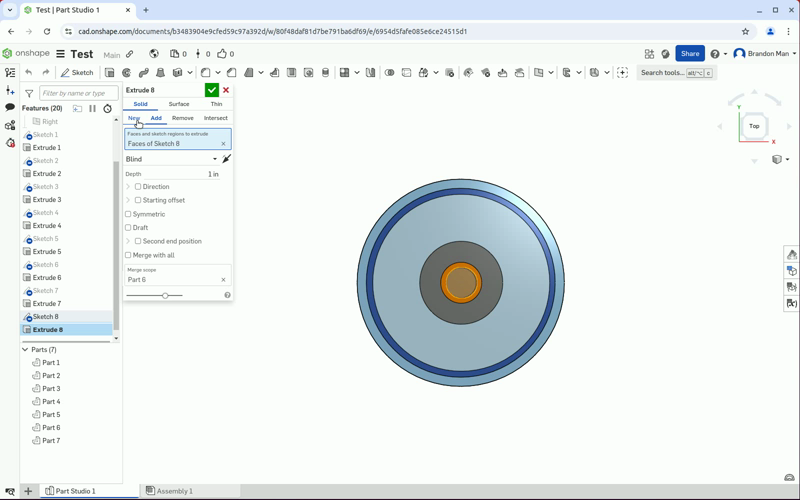
click(137, 120)
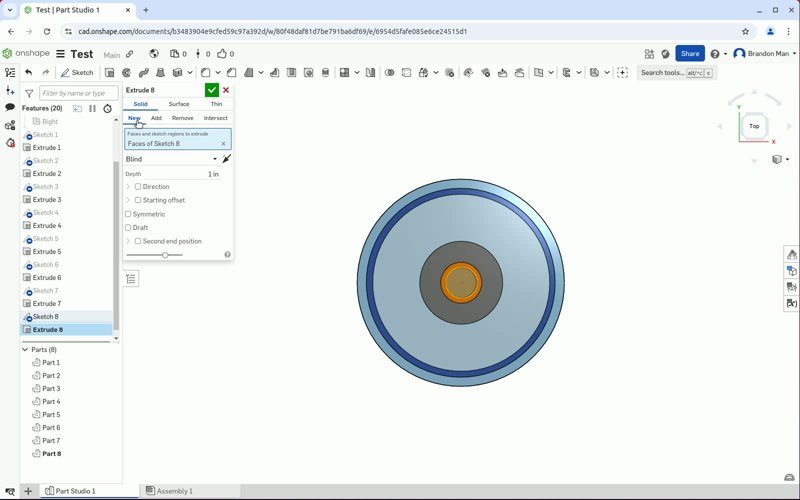
key(tab, 4)
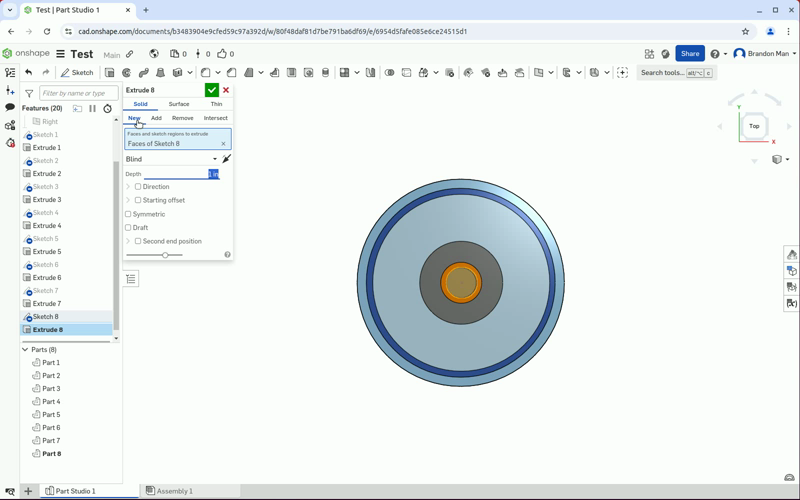
text(0.722)
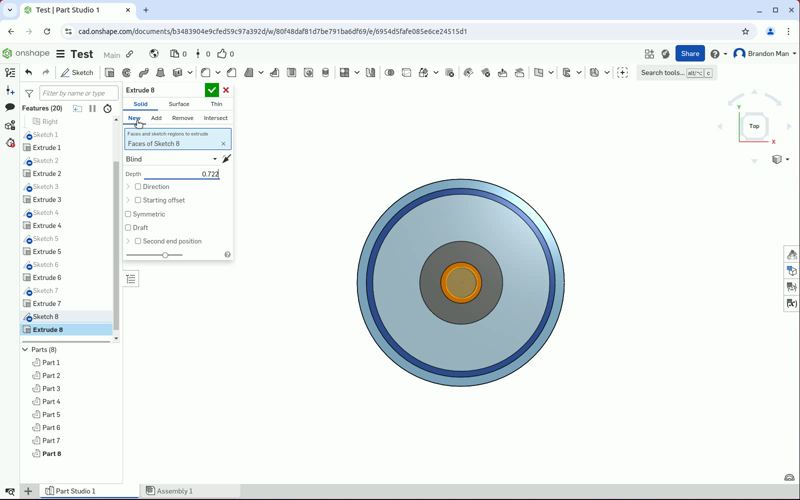
key(enter)
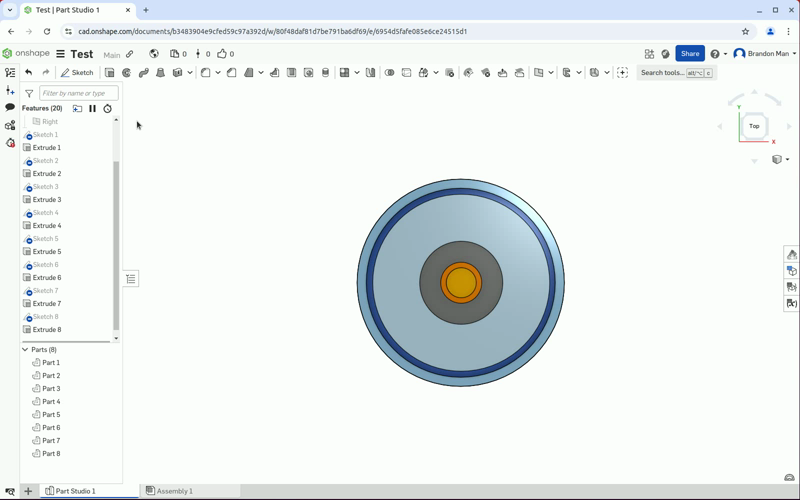
key(shift+h)
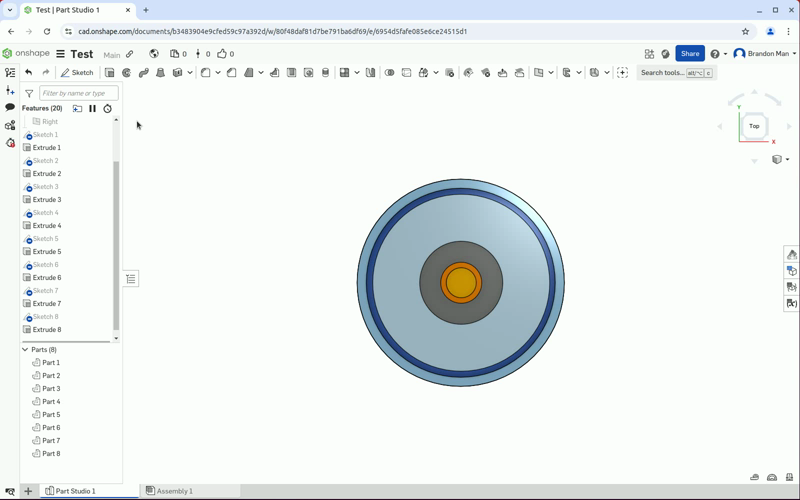
key(shift+h)
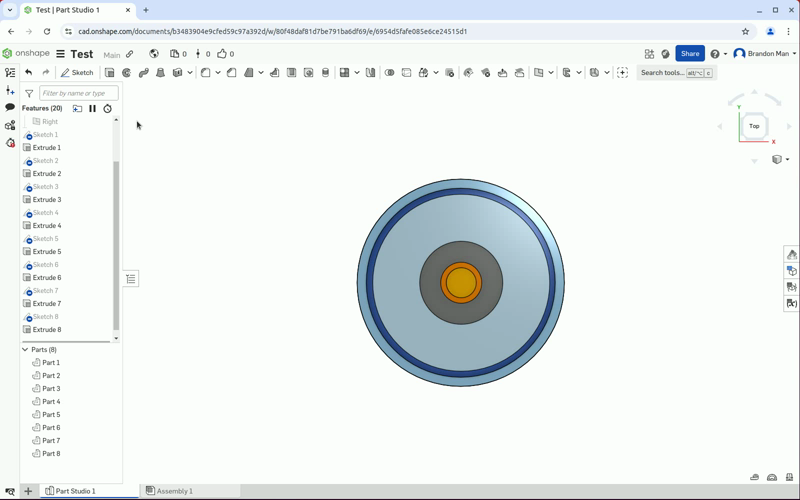
key(shift+7)
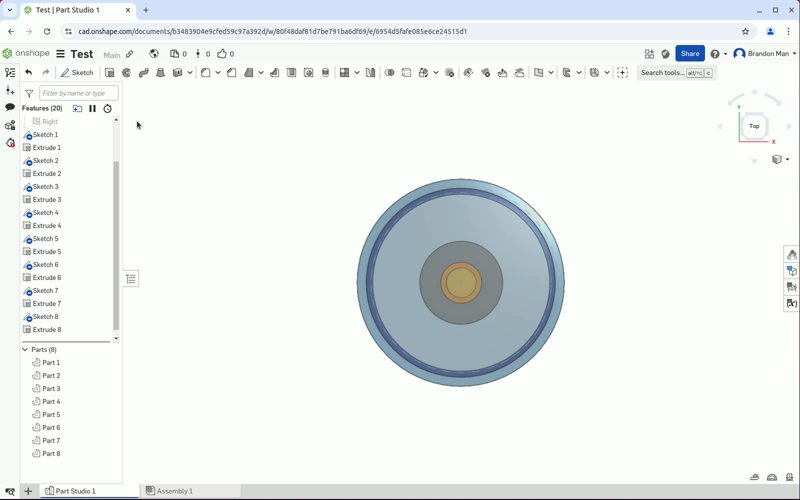
key(up, 3)
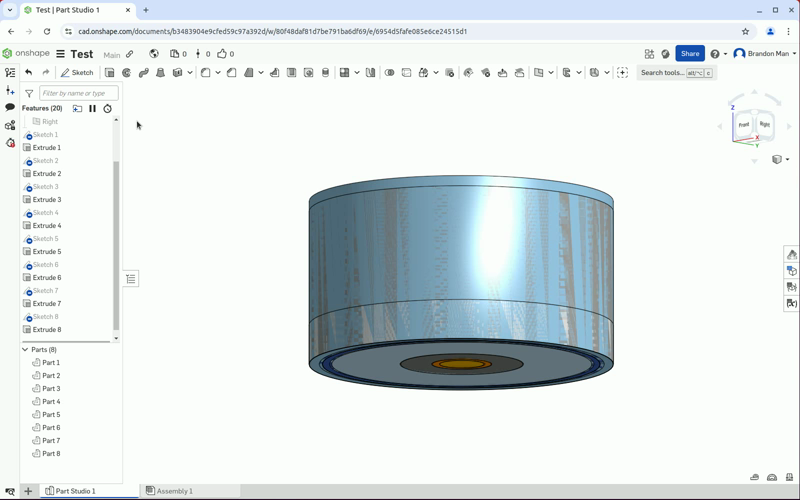
key(left, 3)
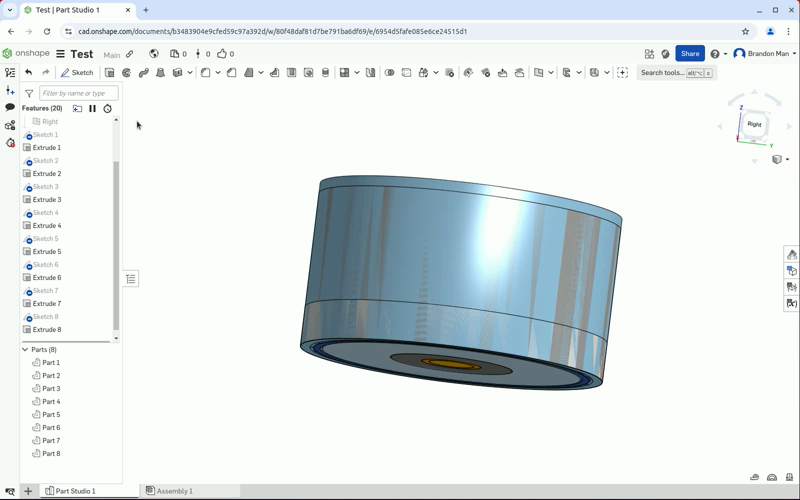
key(right, 3)
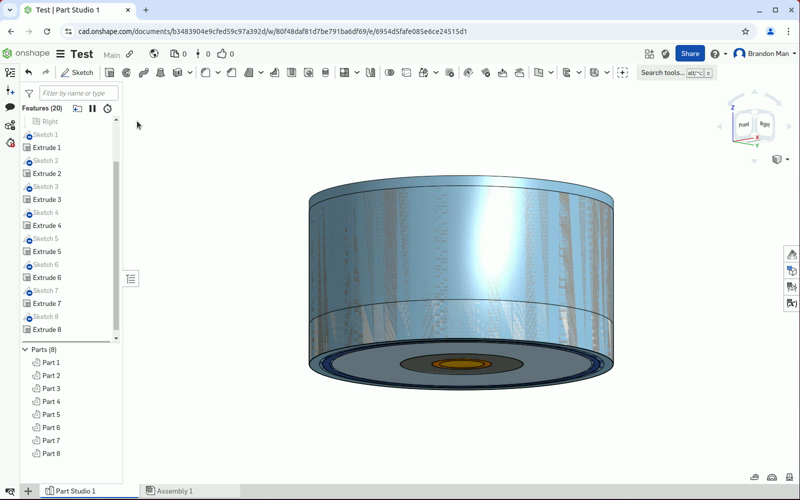
key(down, 3)
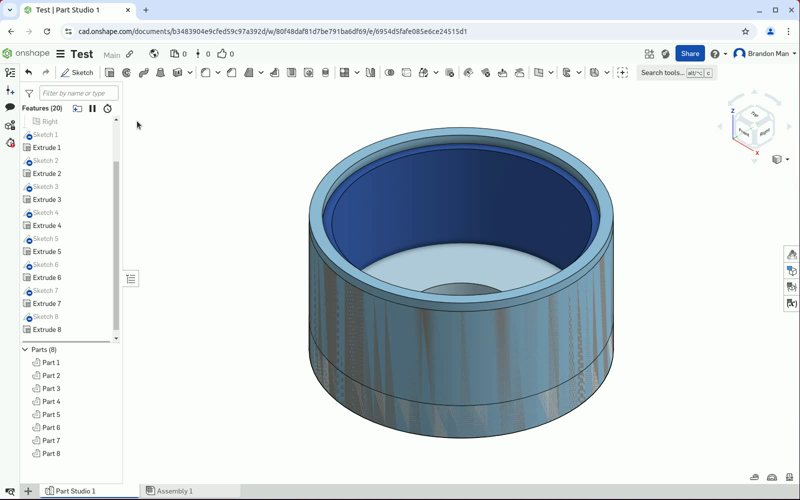
mouse_move(69, 137)
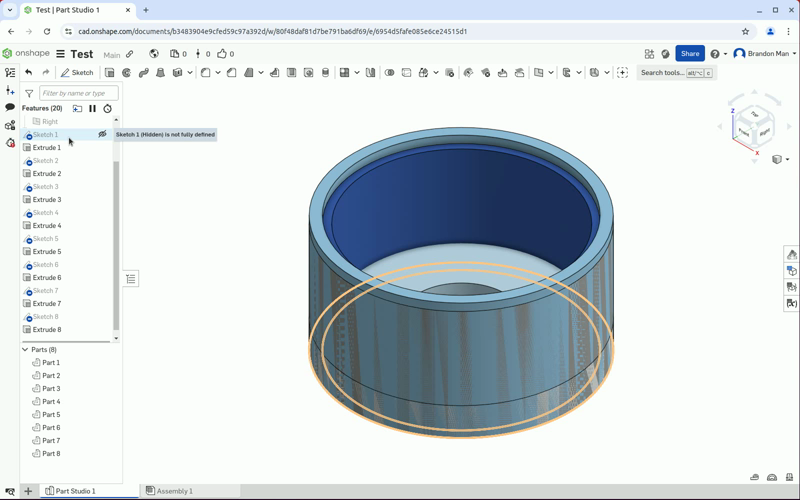
click(69, 137)